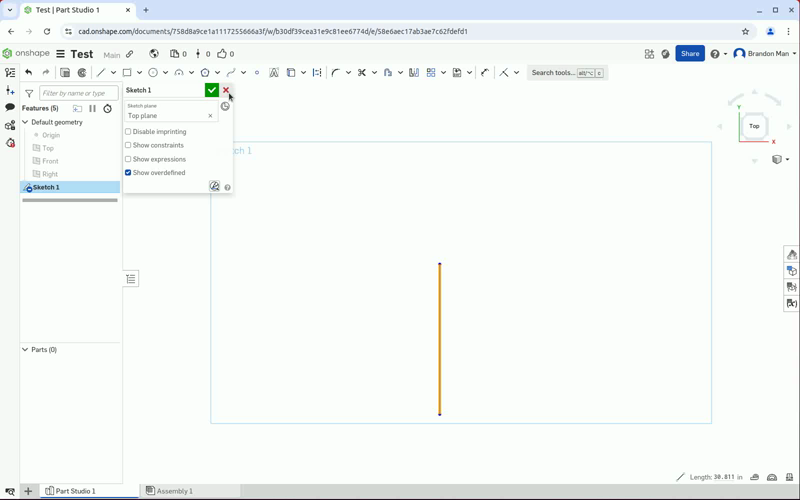
key(shift+h)
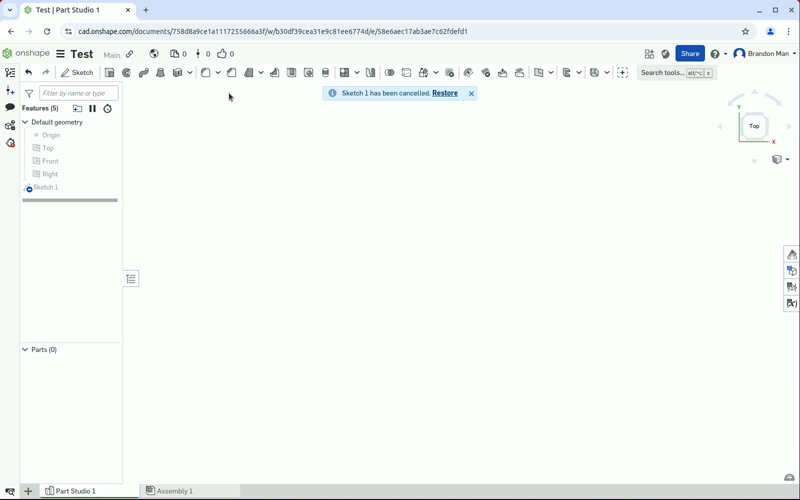
mouse_move(73, 352)
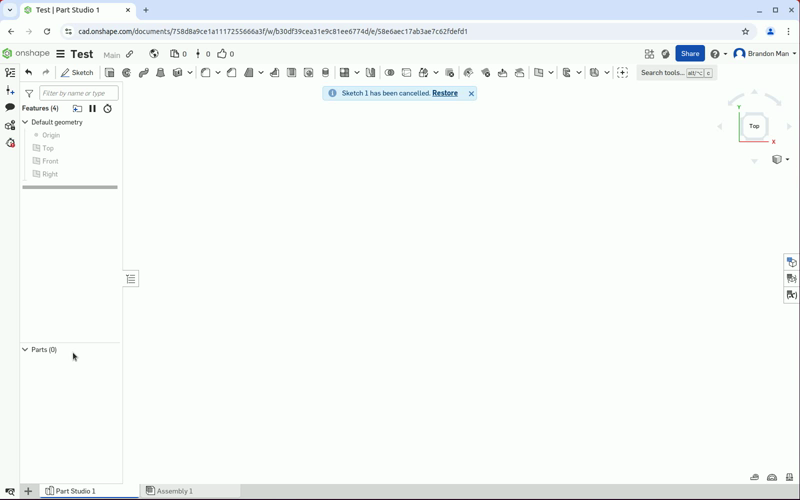
key(y)
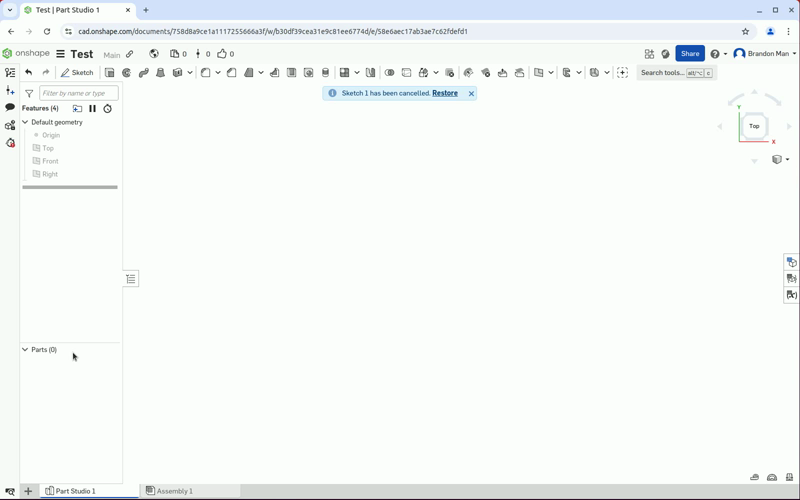
key(shift+p)
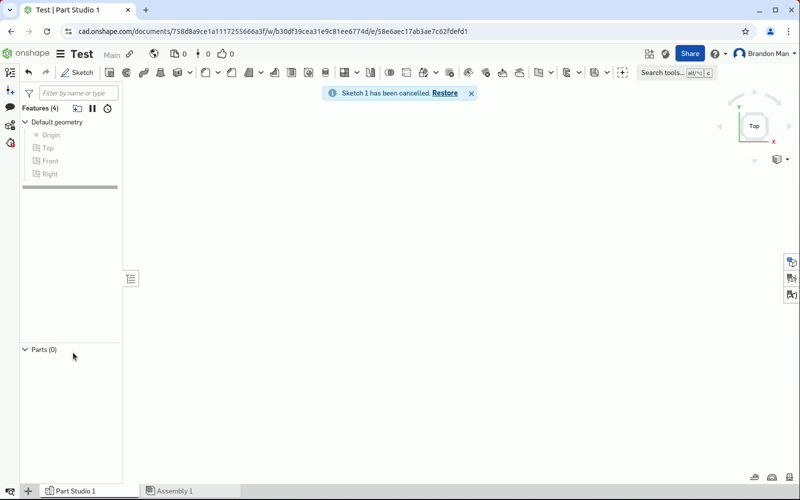
key(space)
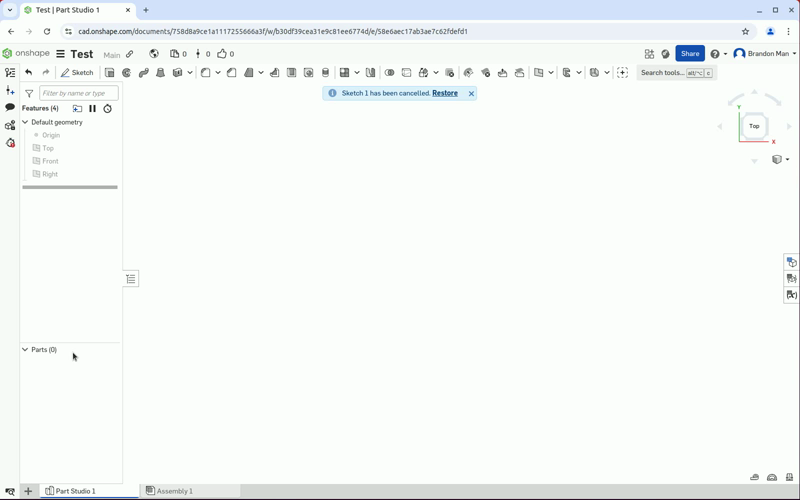
key_down(shift)
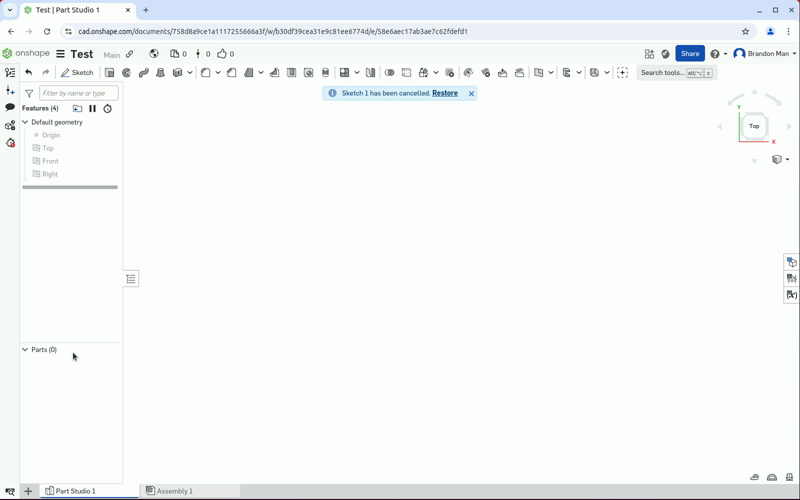
key(up)
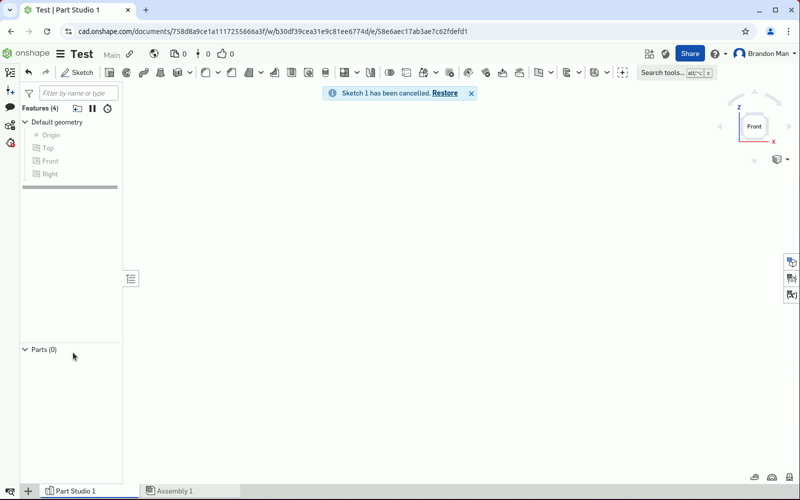
key_up(shift)
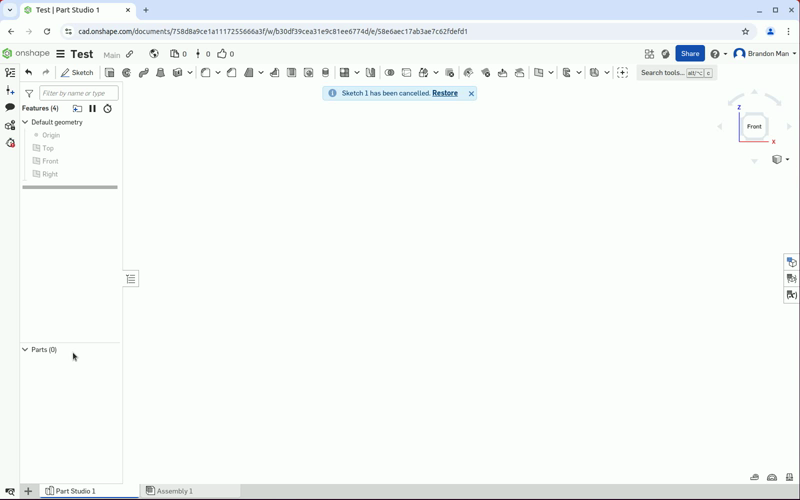
mouse_move(73, 352)
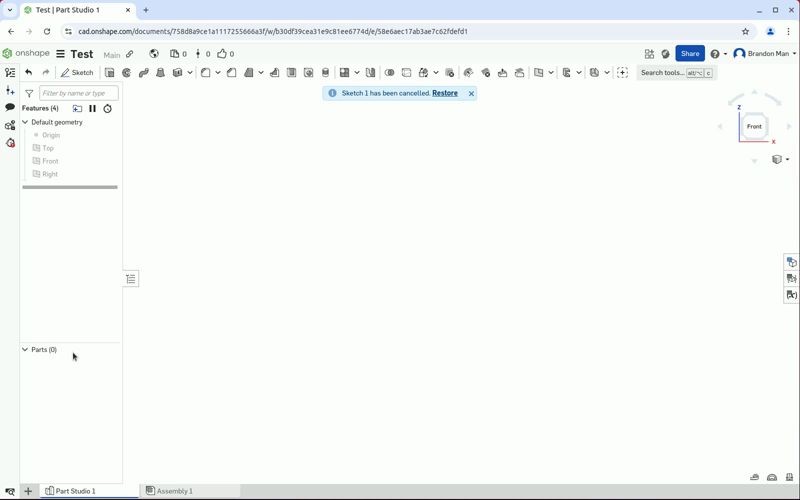
key(shift+y)
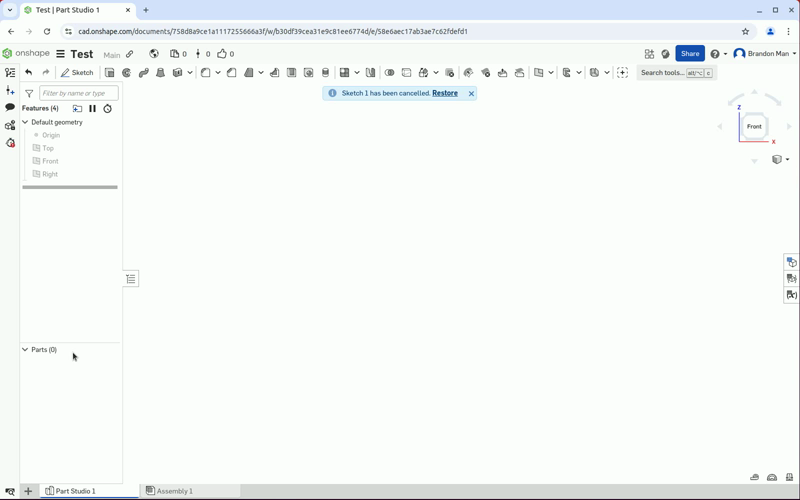
key(shift+s)
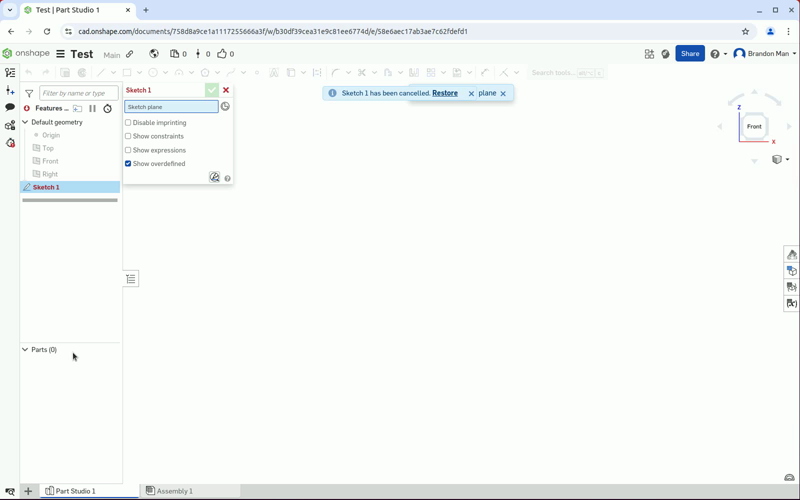
mouse_move(73, 163)
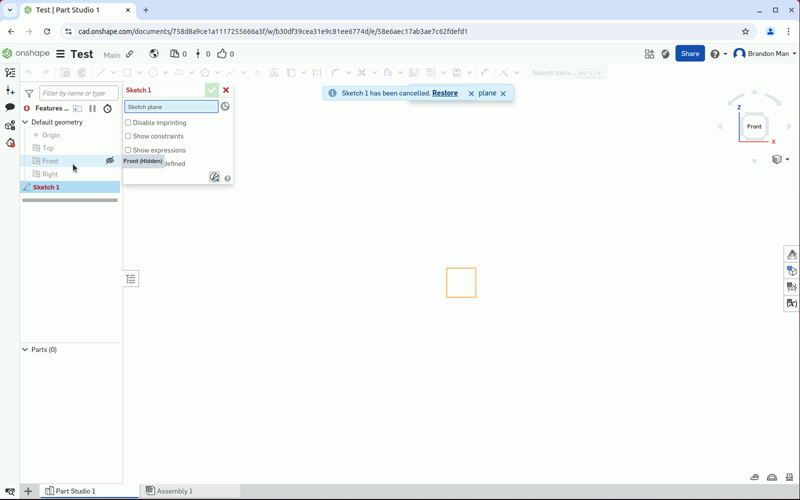
click(73, 163)
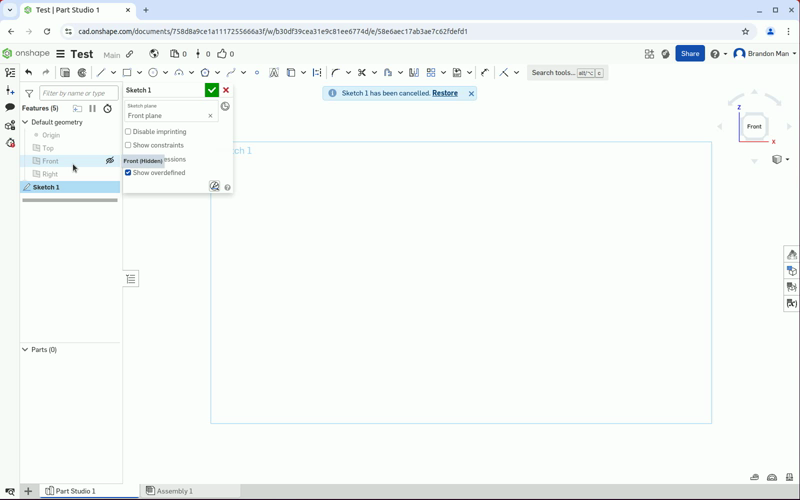
mouse_move(73, 352)
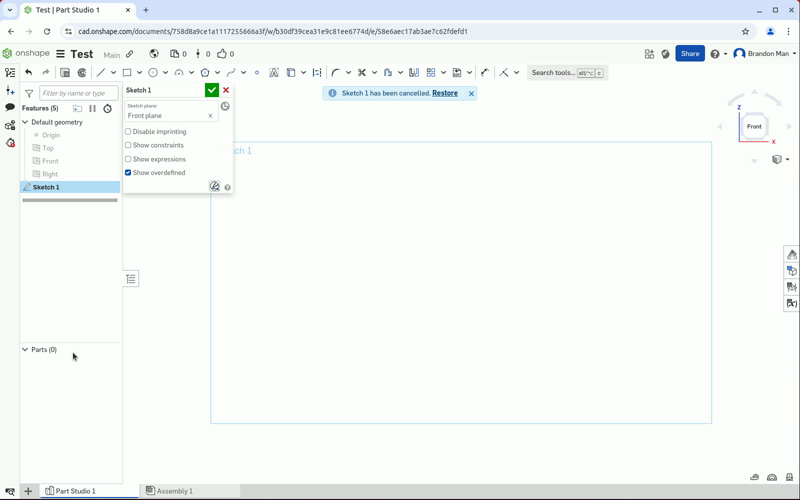
key(y)
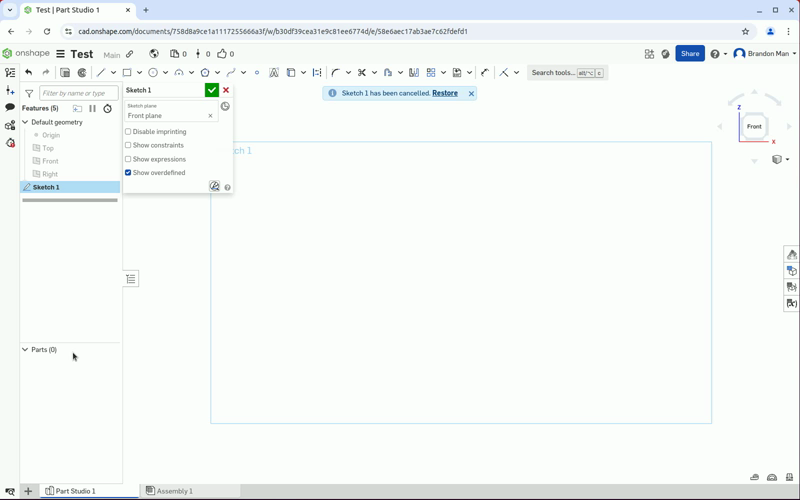
key(l)
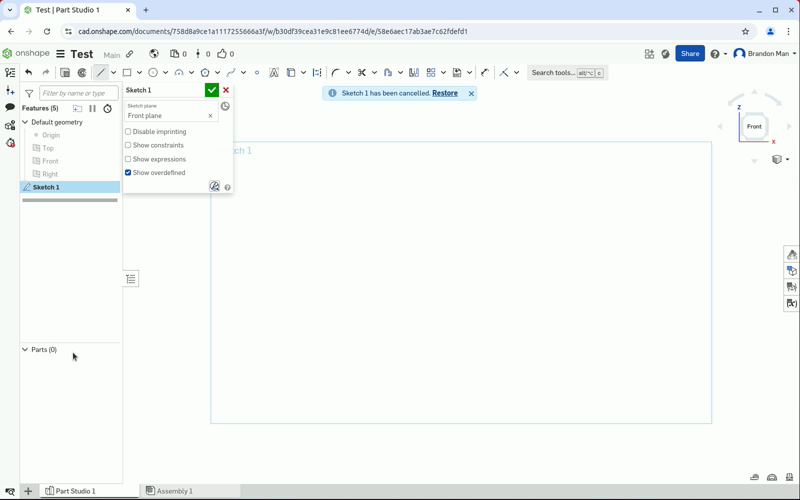
key_down(shift)
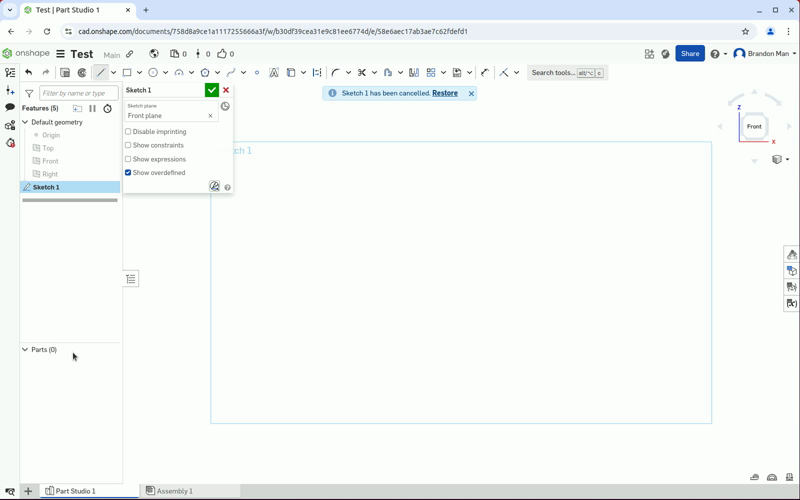
mouse_move(460, 282)
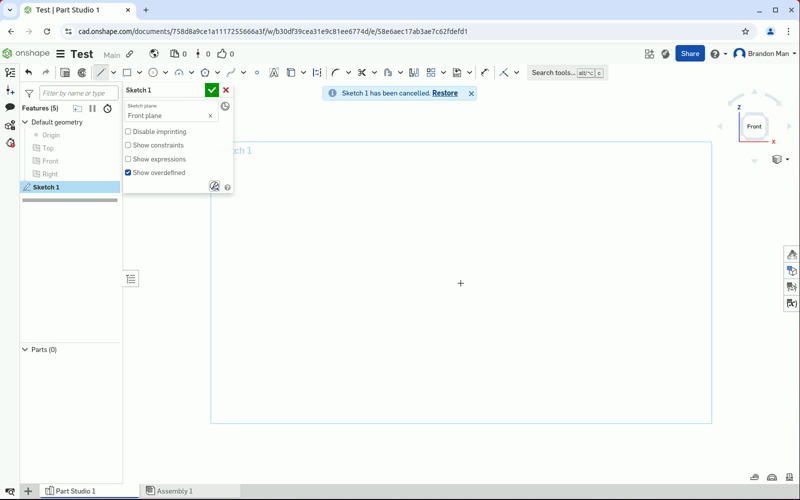
click(460, 282)
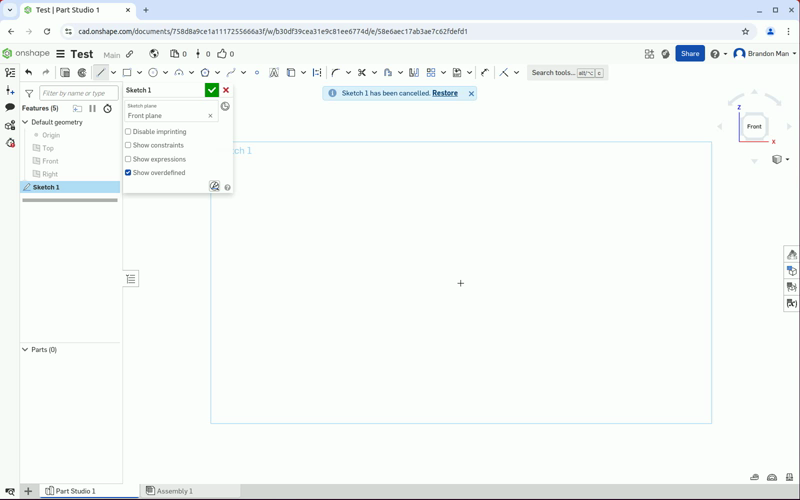
key_up(shift)
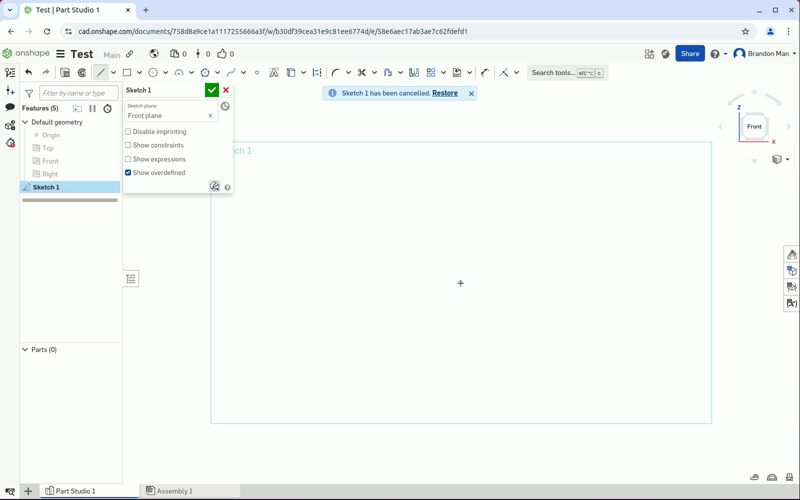
key_down(shift)
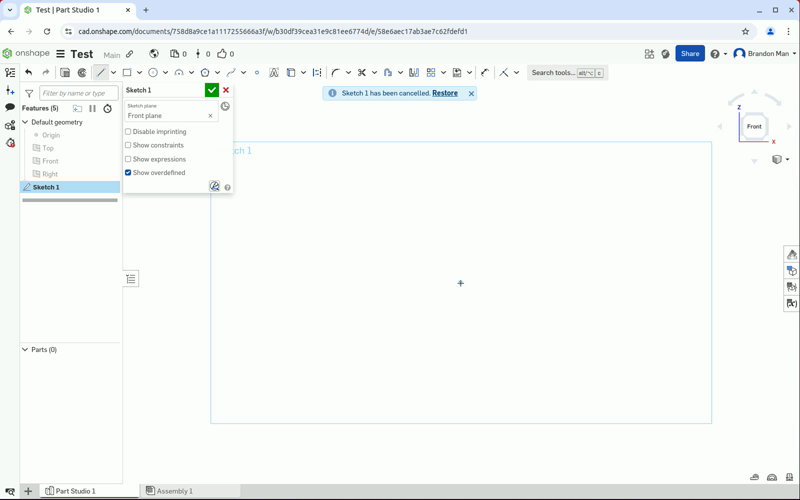
mouse_move(490, 282)
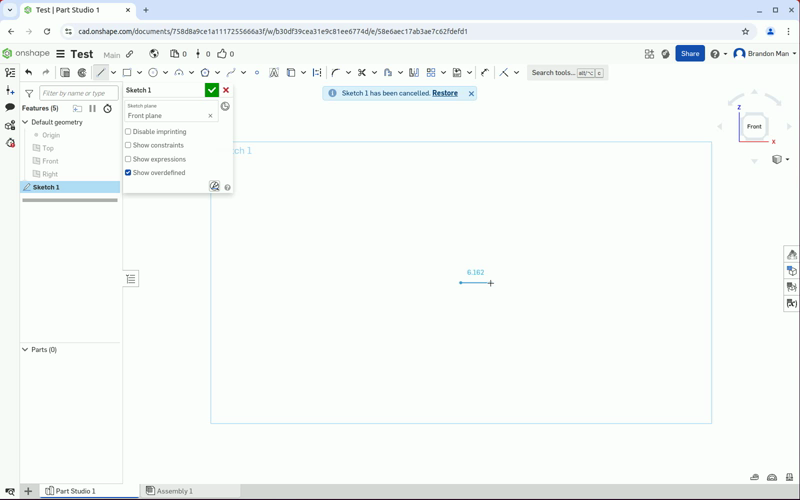
mouse_move(466, 282)
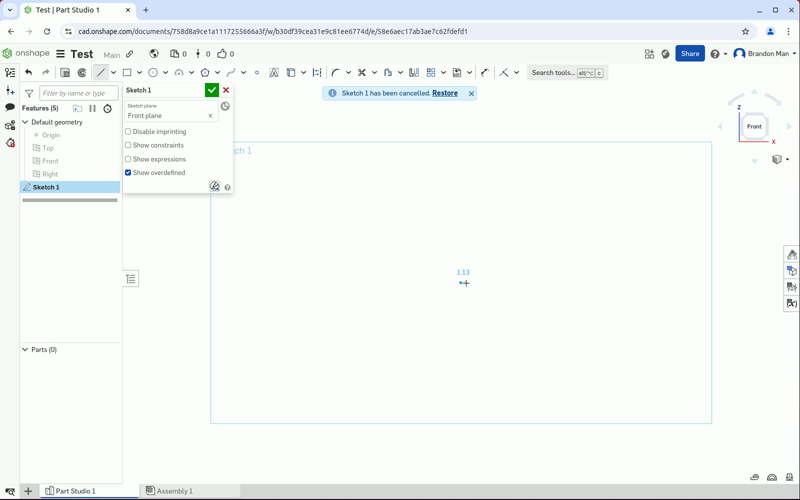
scroll(6)
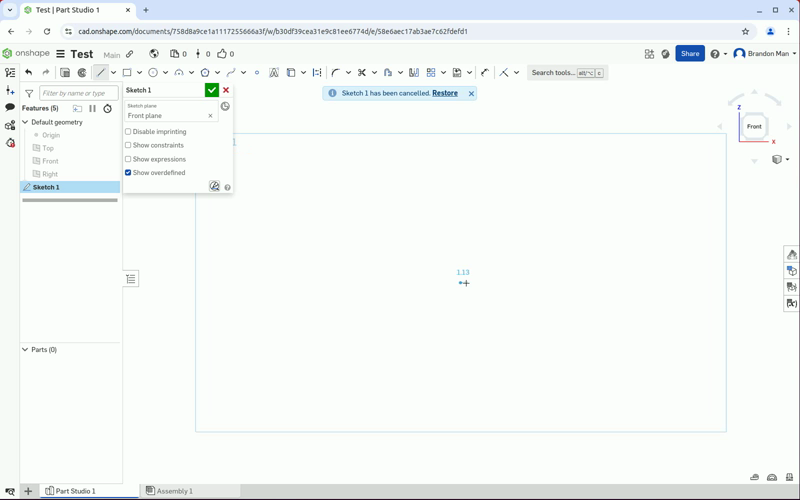
scroll(6)
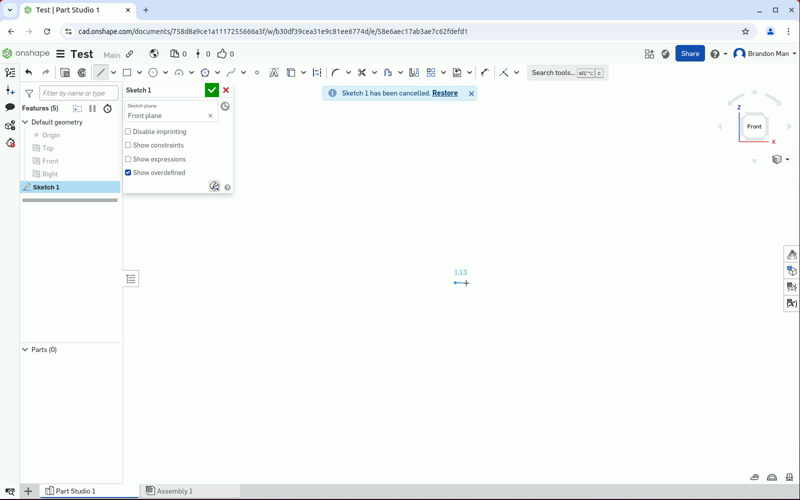
scroll(6)
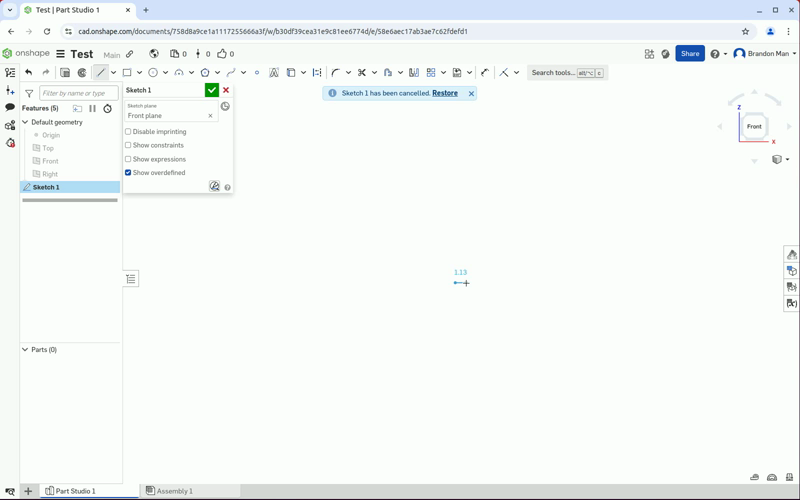
scroll(6)
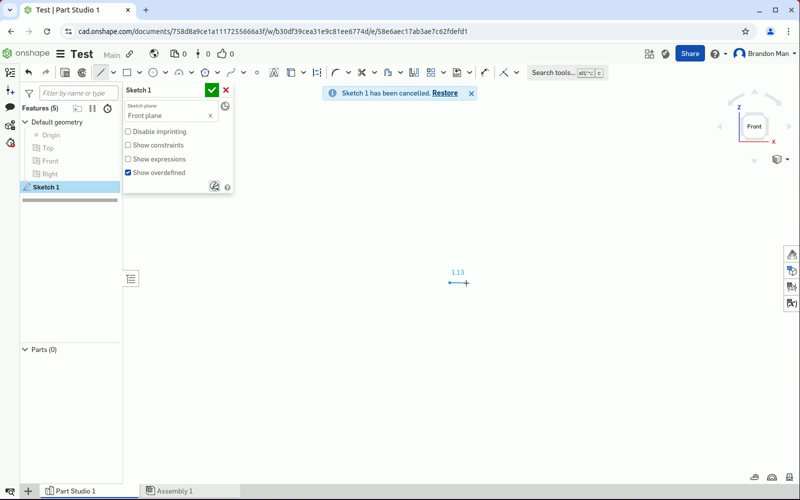
scroll(6)
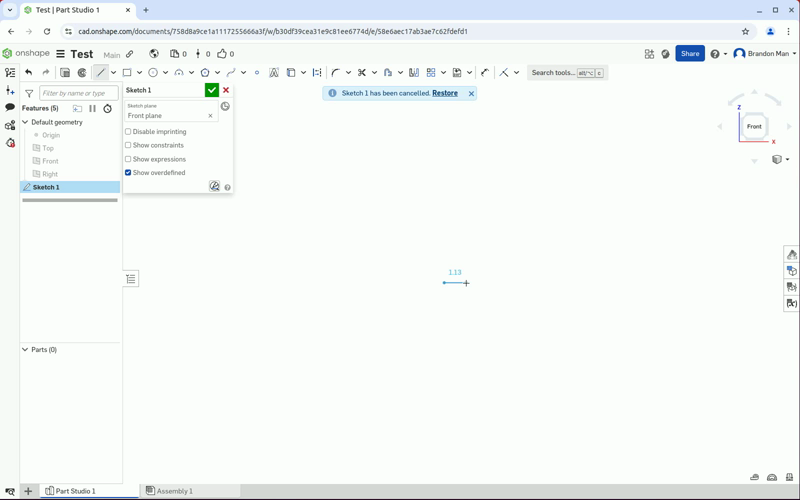
scroll(6)
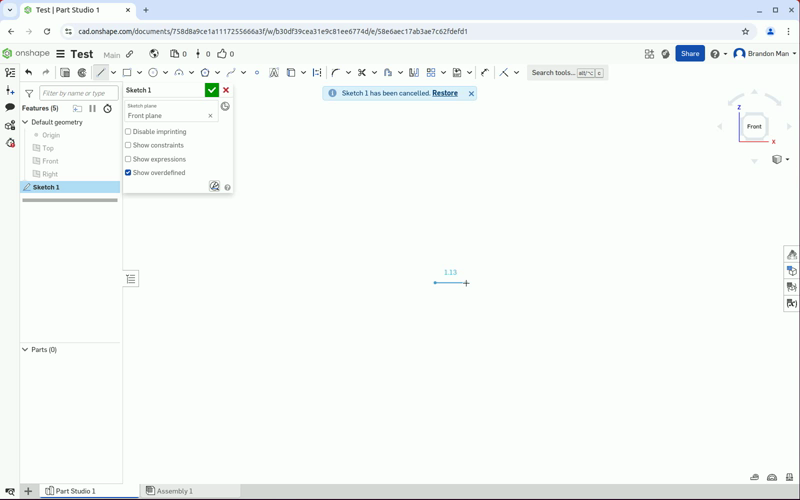
scroll(6)
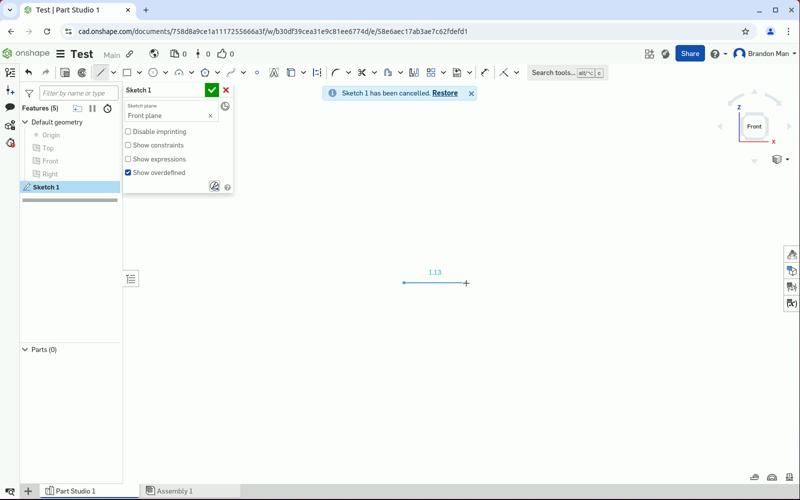
click(466, 282)
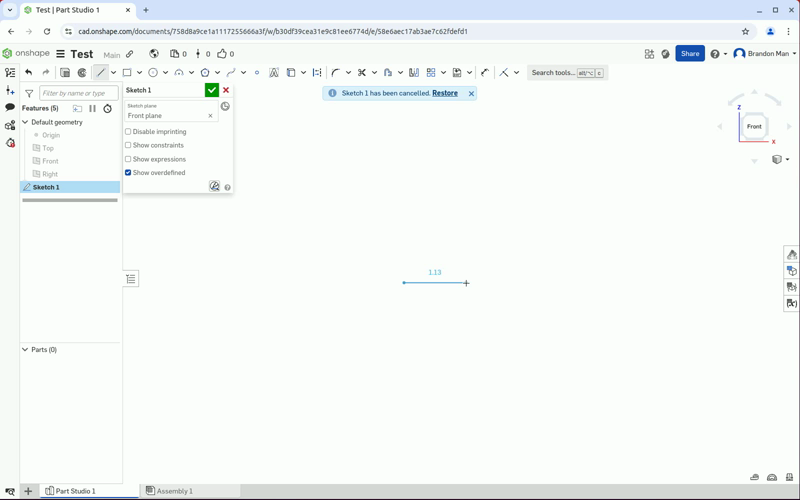
scroll(-6)
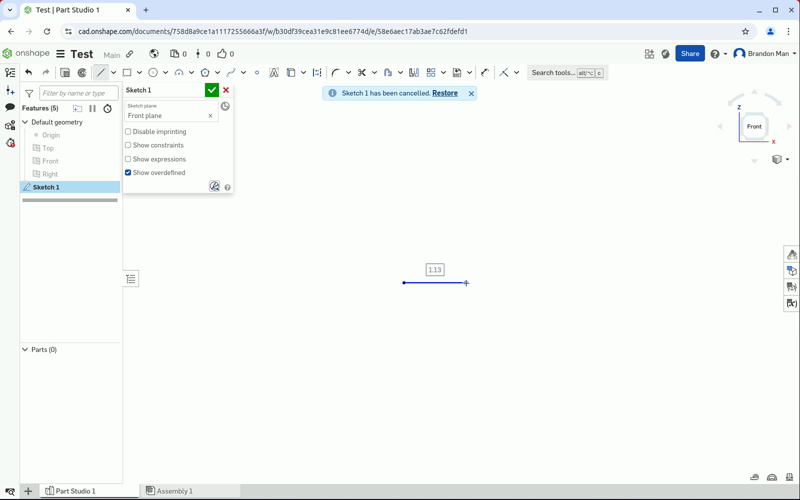
scroll(-6)
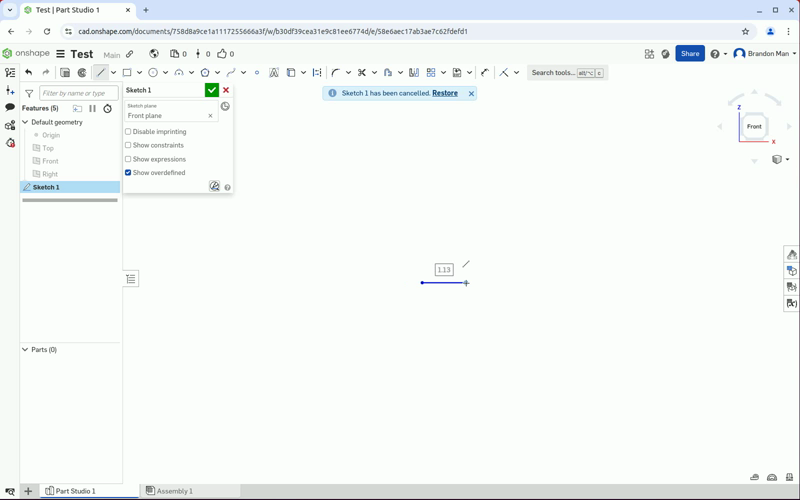
scroll(-6)
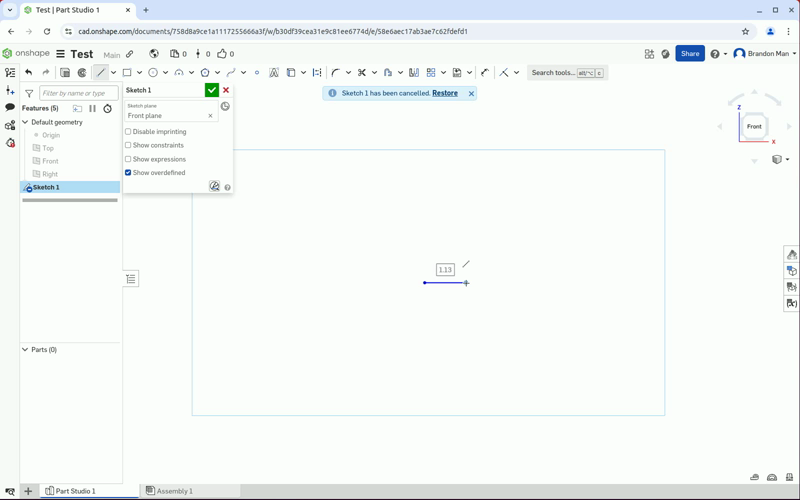
scroll(-6)
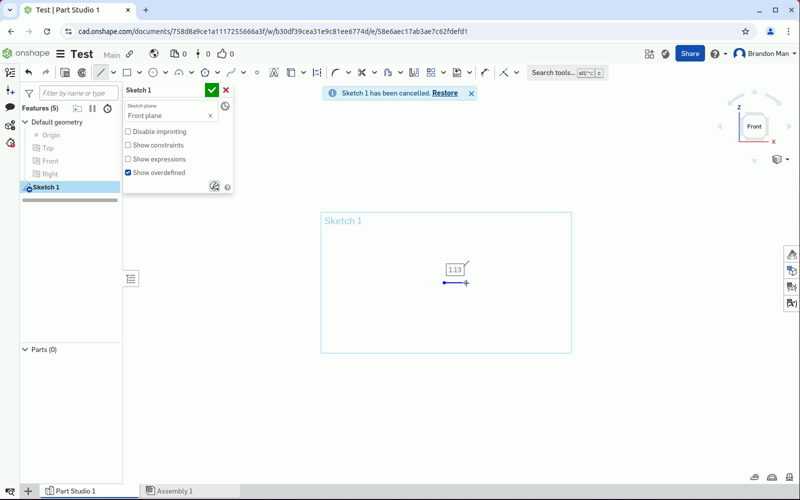
scroll(-6)
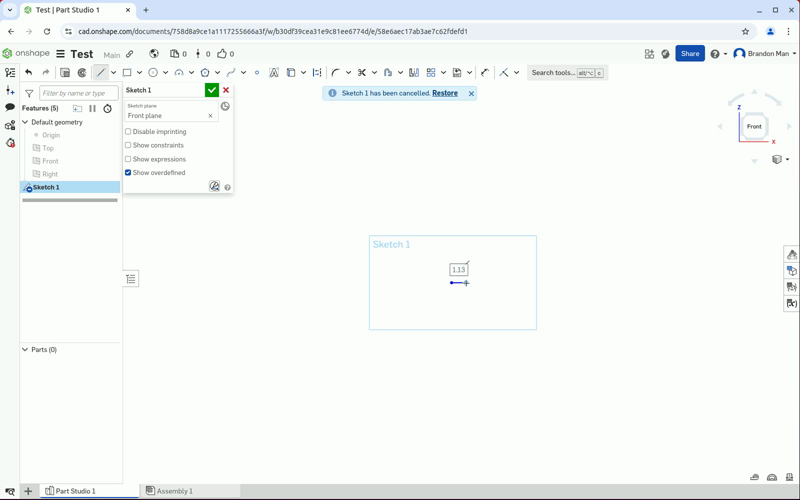
scroll(-6)
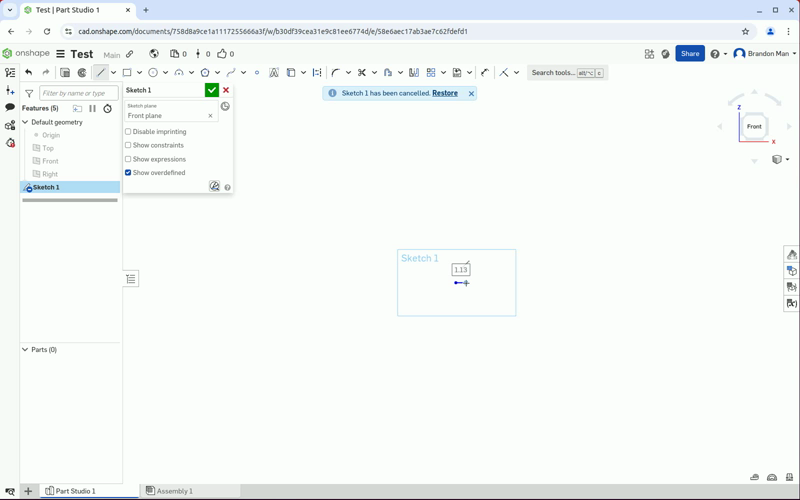
scroll(-6)
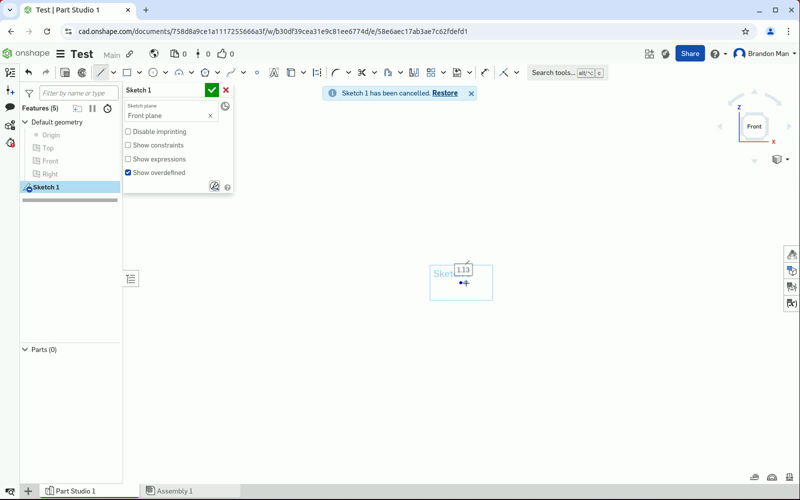
key_up(shift)
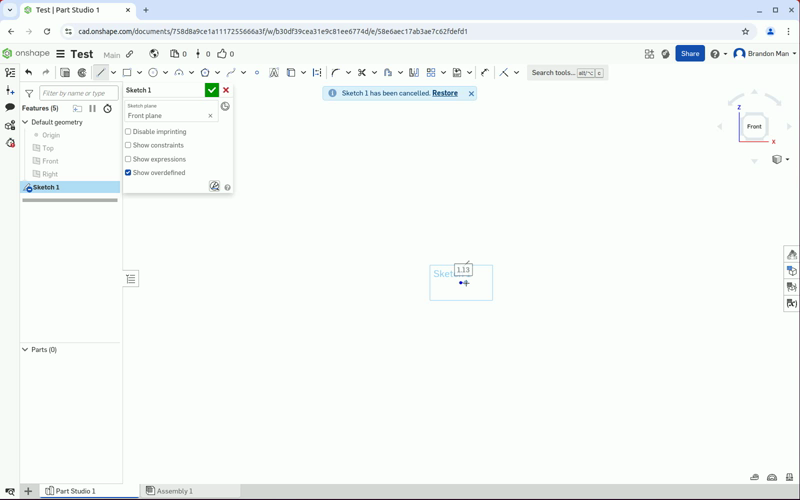
key_down(shift)
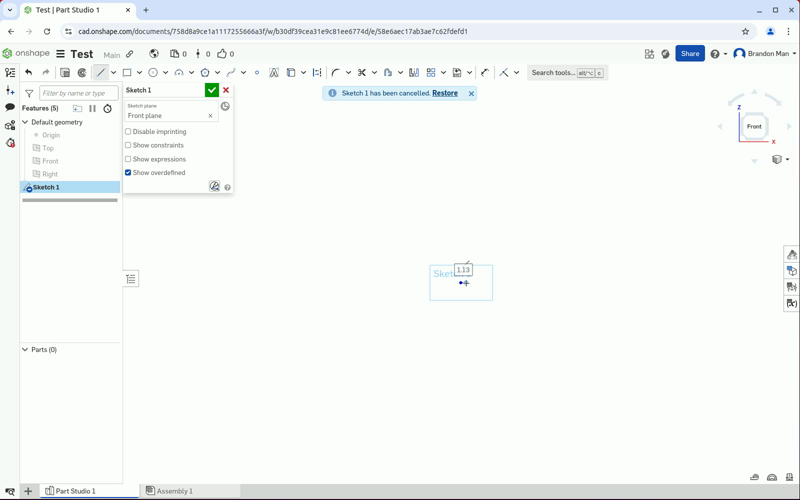
mouse_move(496, 282)
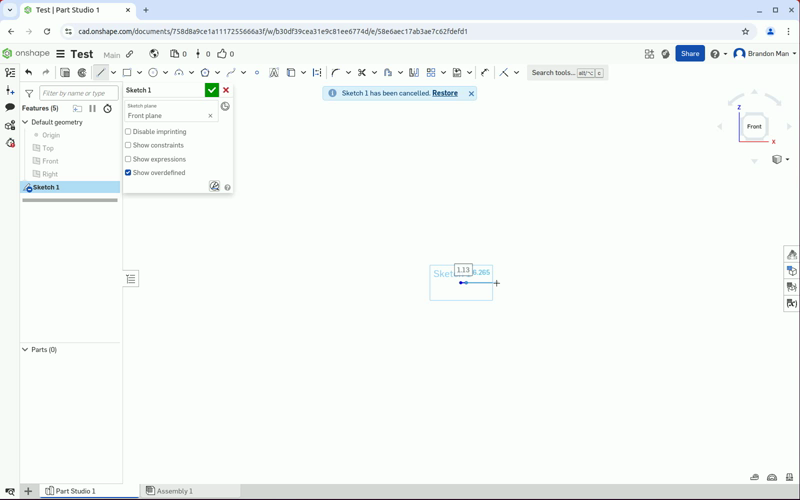
mouse_move(466, 277)
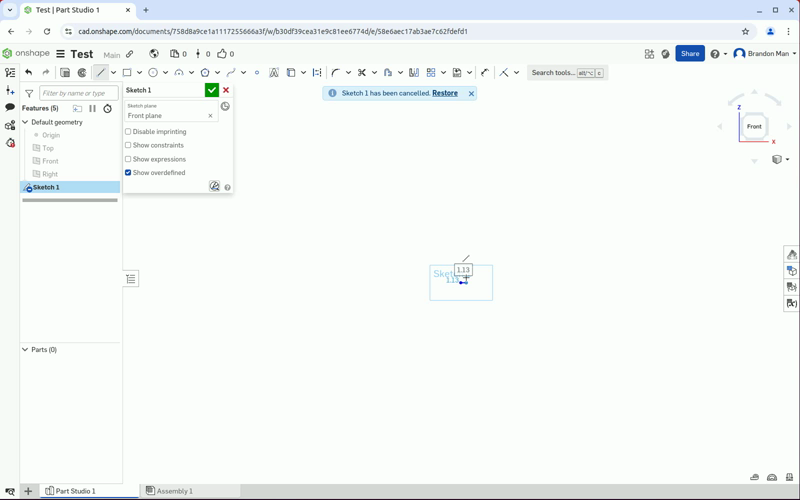
scroll(6)
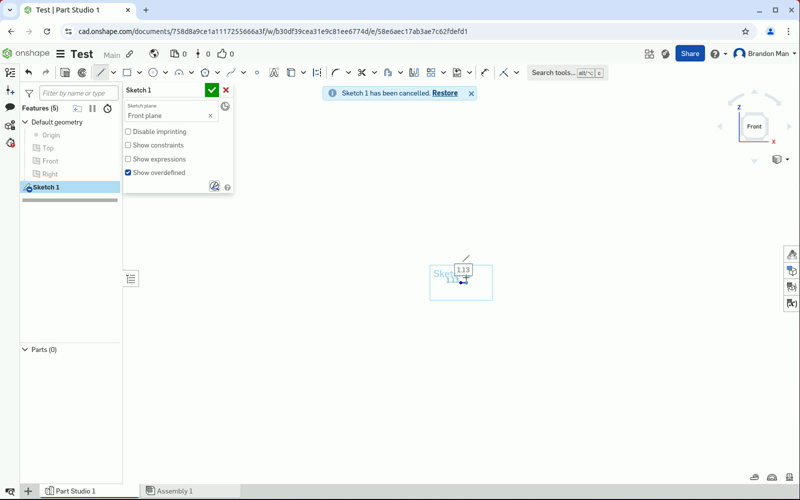
scroll(6)
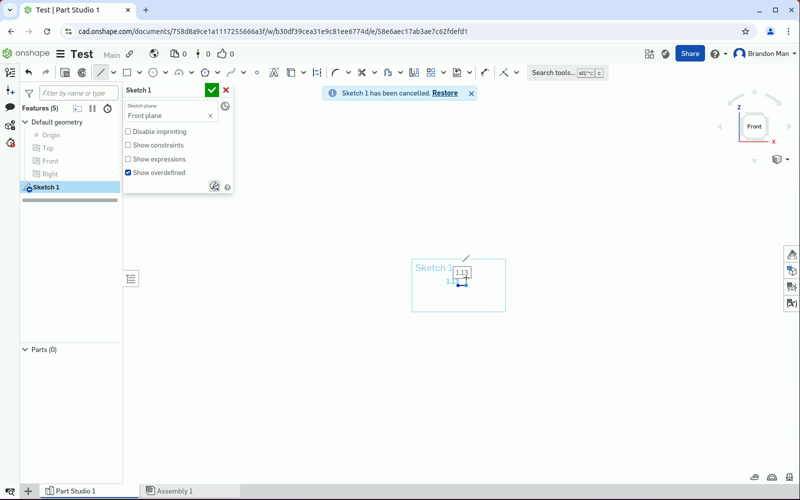
scroll(6)
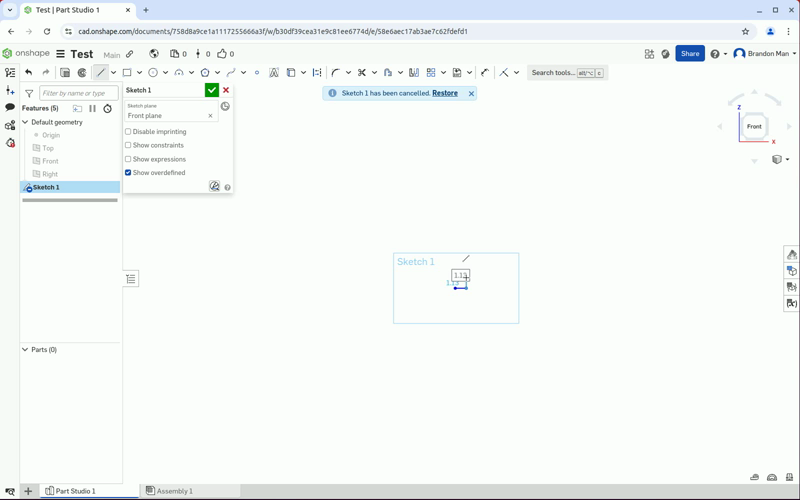
scroll(6)
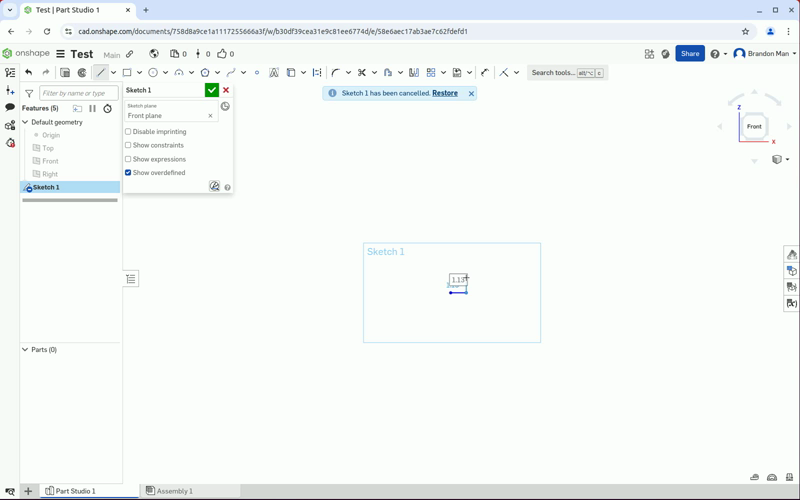
scroll(6)
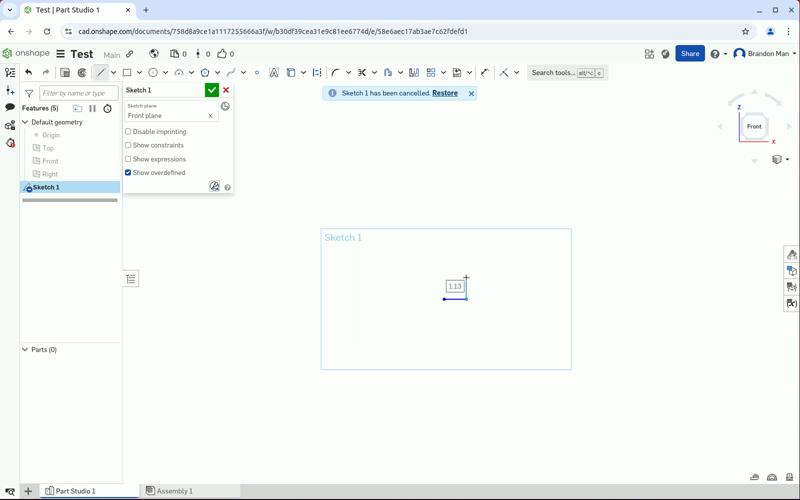
scroll(6)
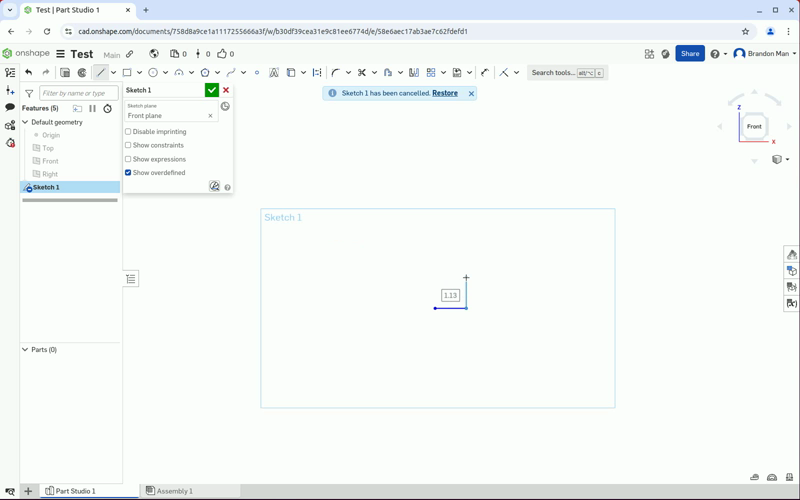
scroll(6)
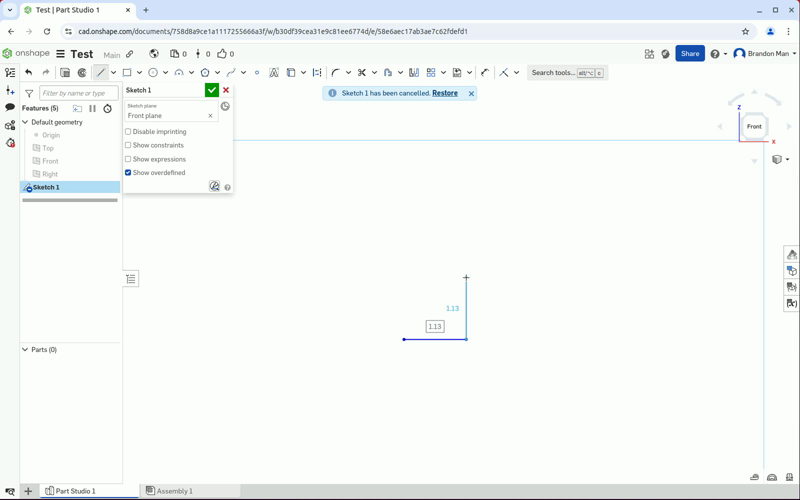
click(466, 277)
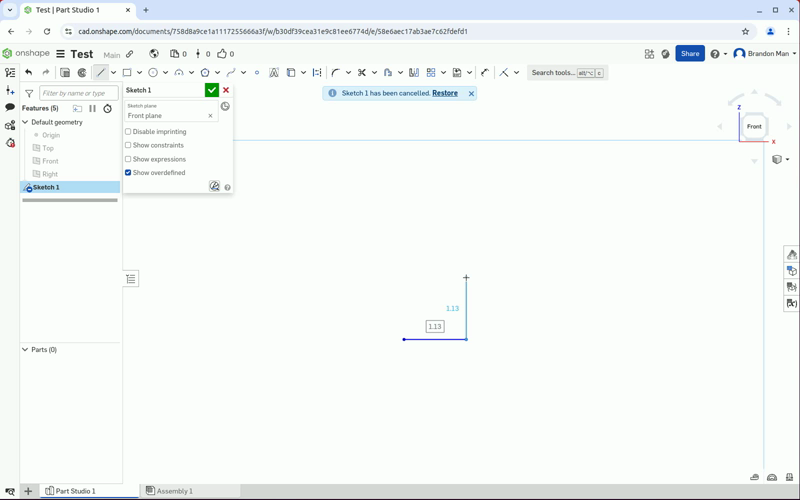
scroll(-6)
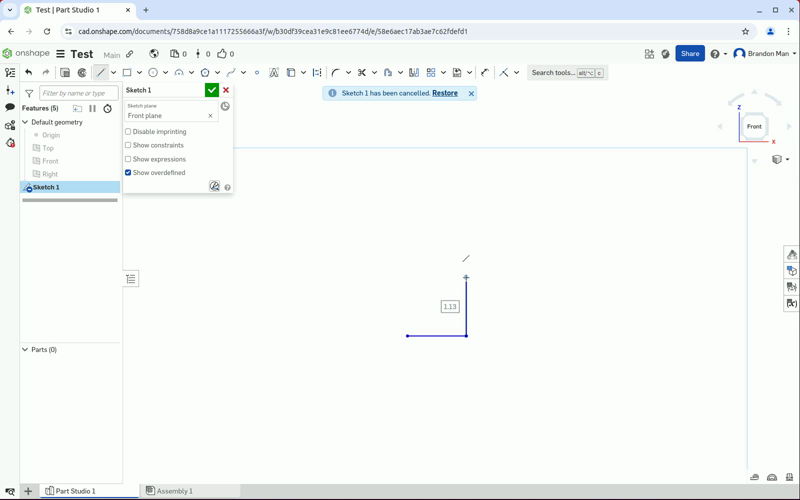
scroll(-6)
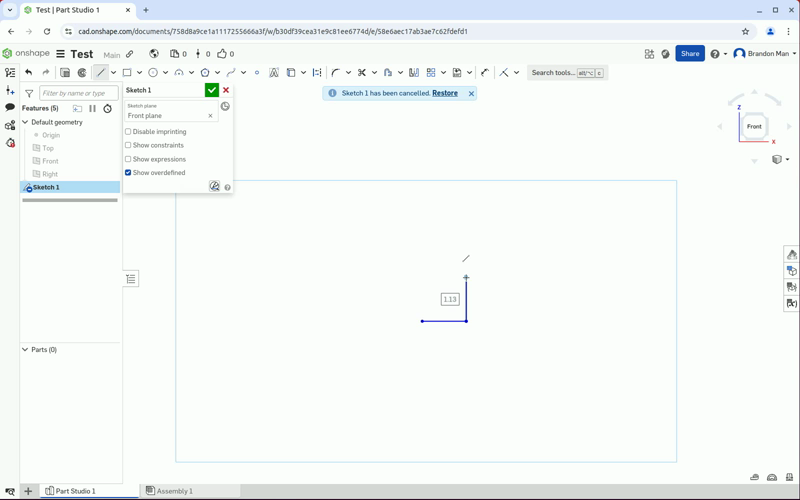
scroll(-6)
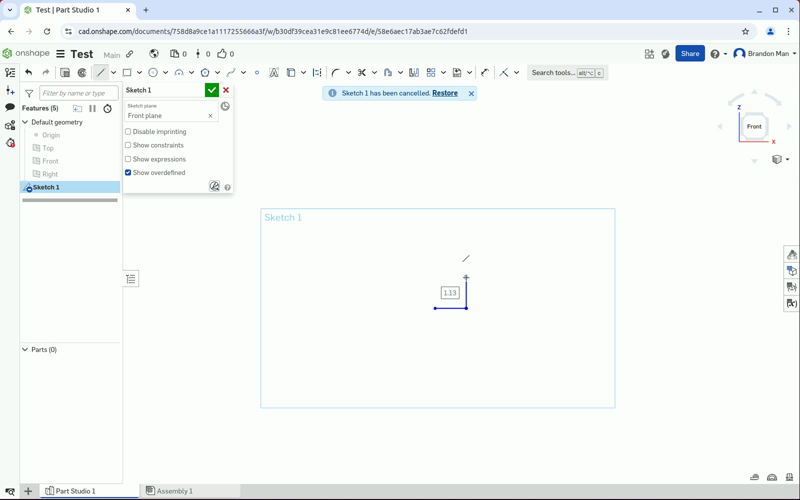
scroll(-6)
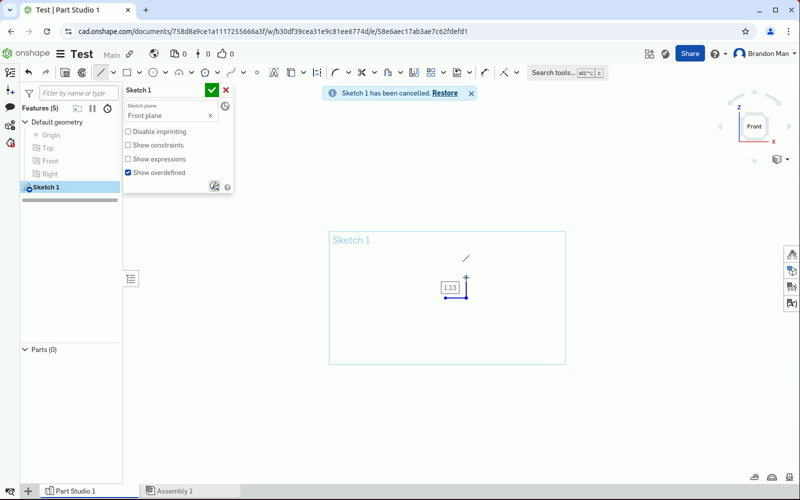
scroll(-6)
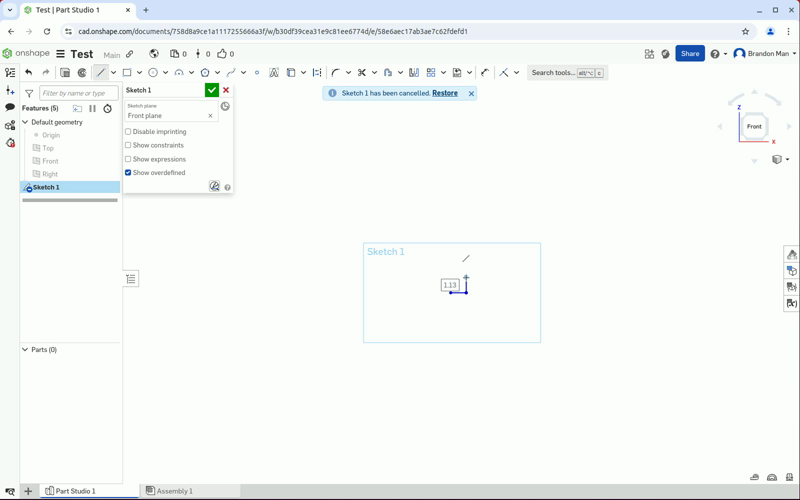
scroll(-6)
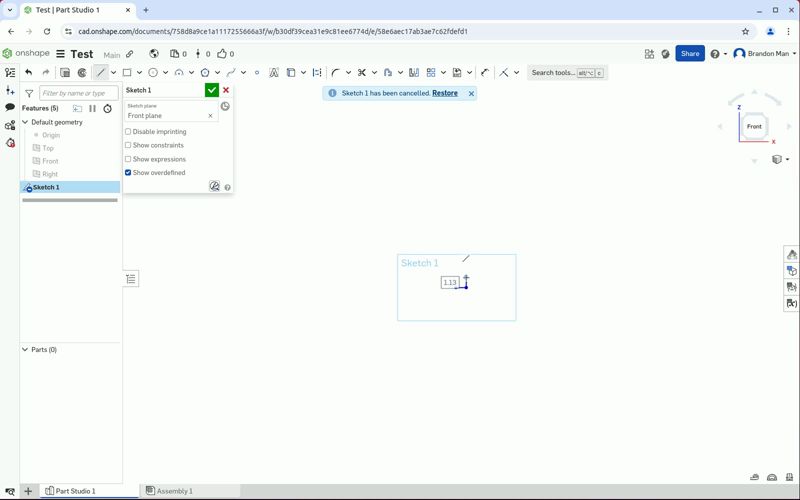
scroll(-6)
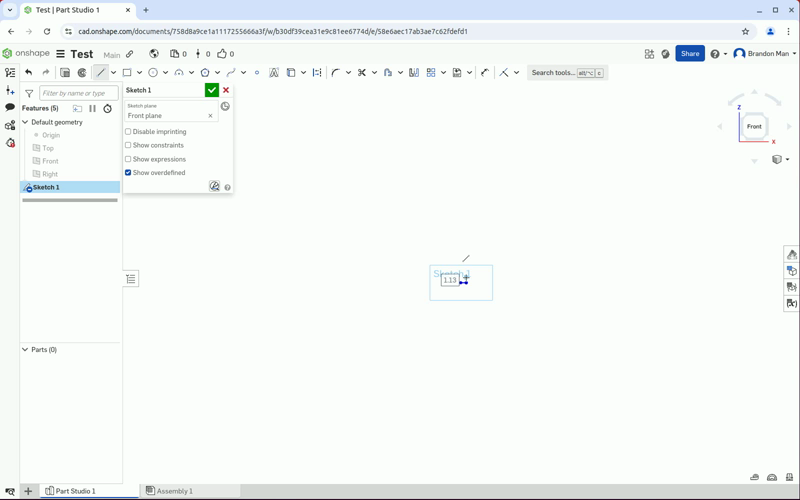
key_up(shift)
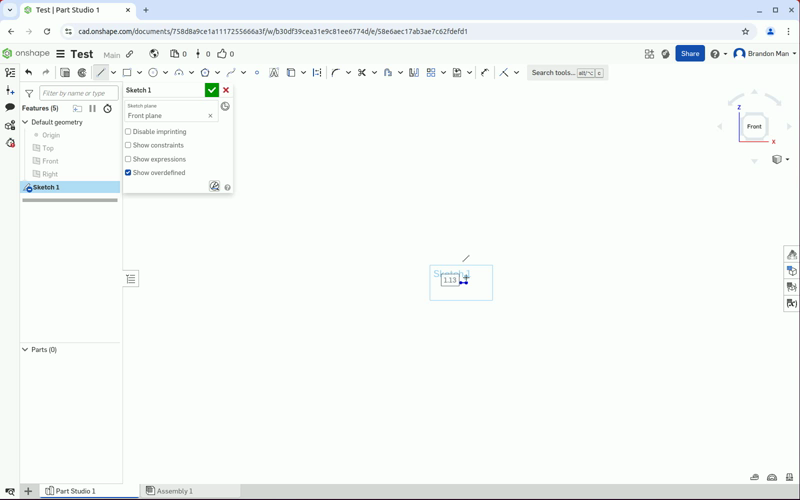
key_down(shift)
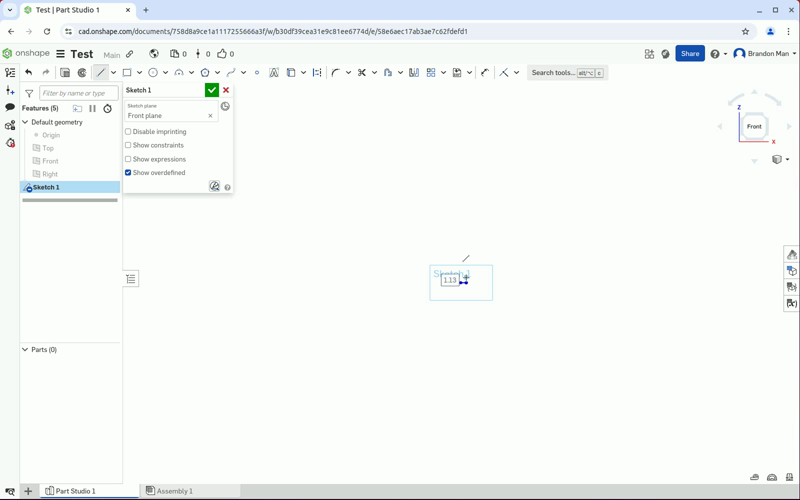
mouse_move(496, 277)
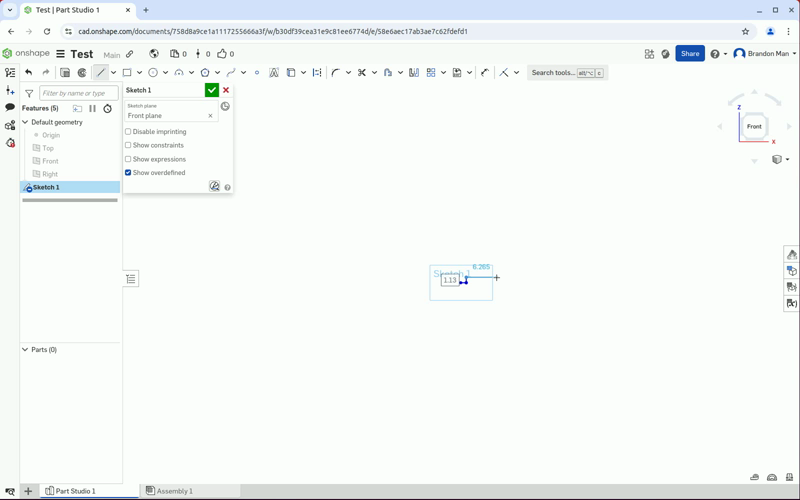
mouse_move(460, 277)
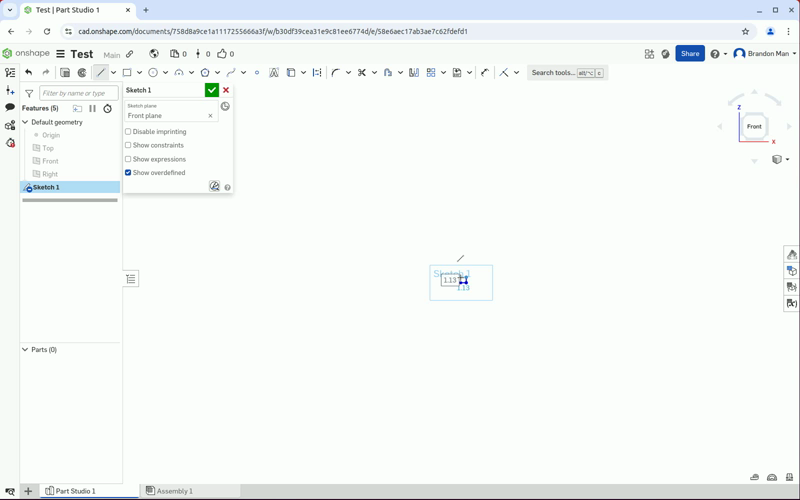
scroll(6)
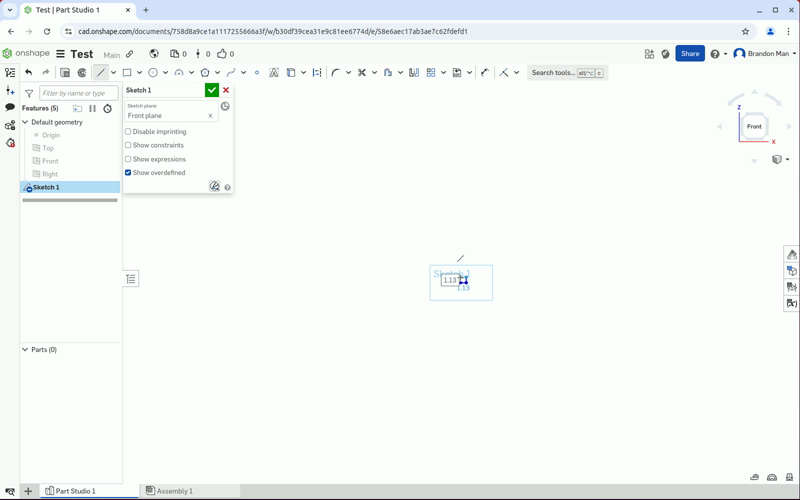
scroll(6)
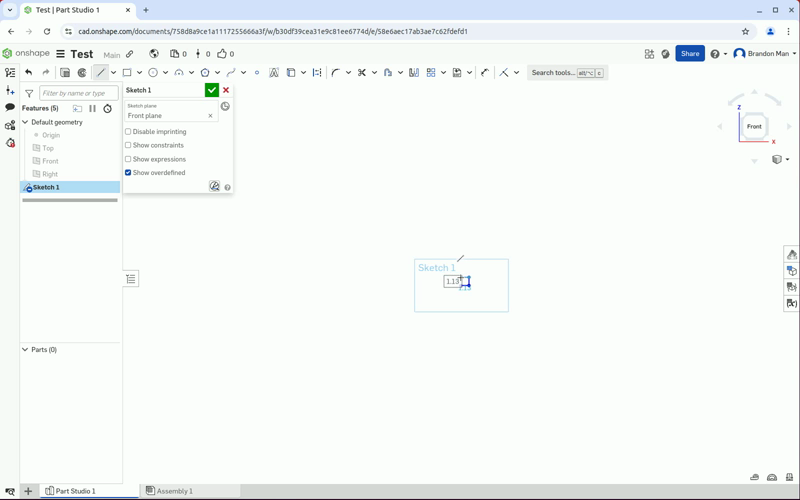
scroll(6)
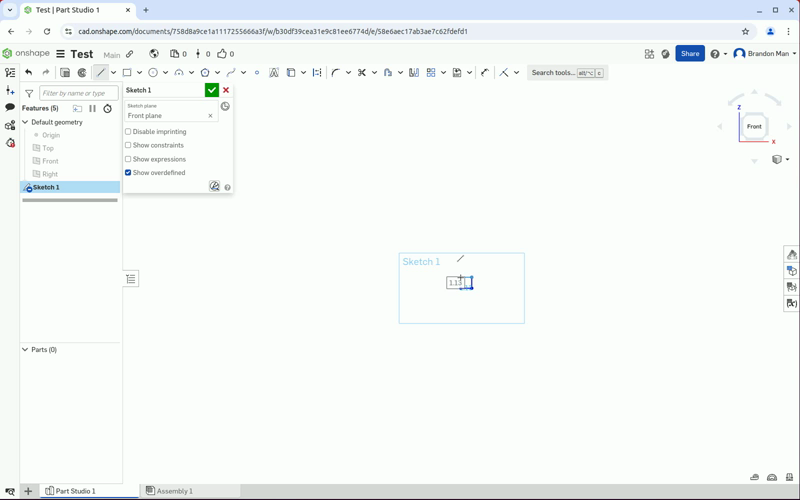
scroll(6)
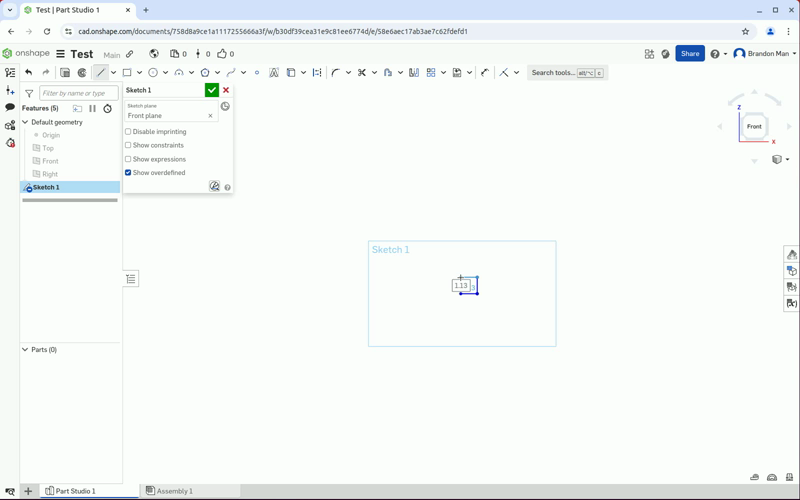
scroll(6)
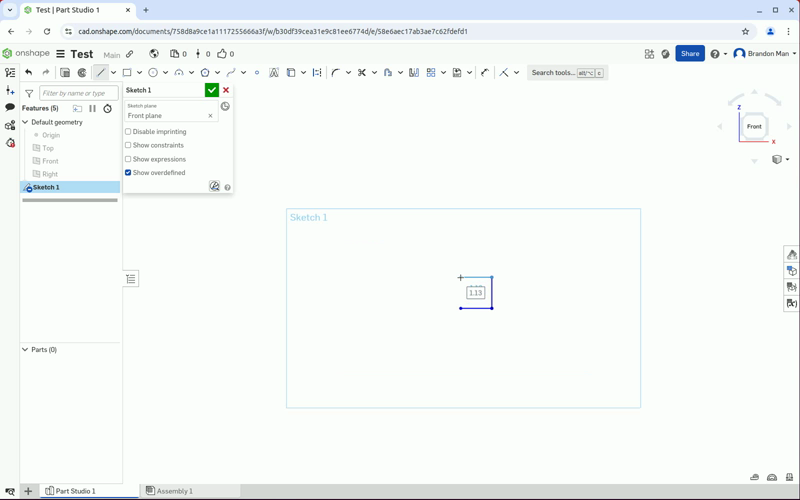
scroll(6)
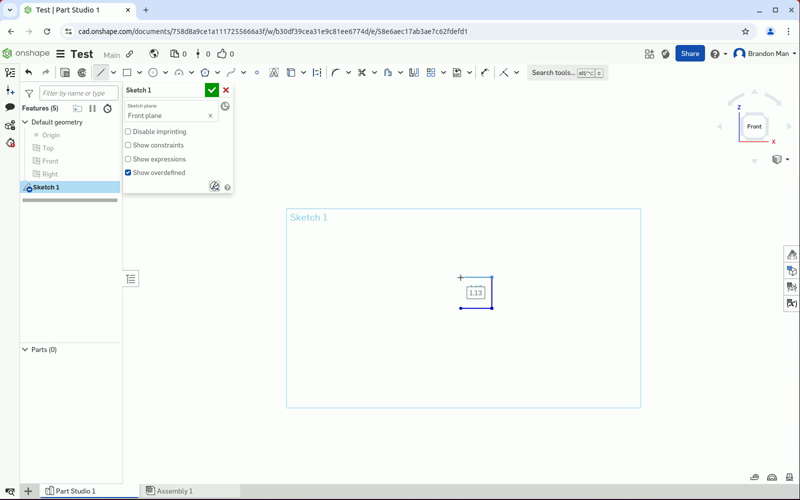
scroll(6)
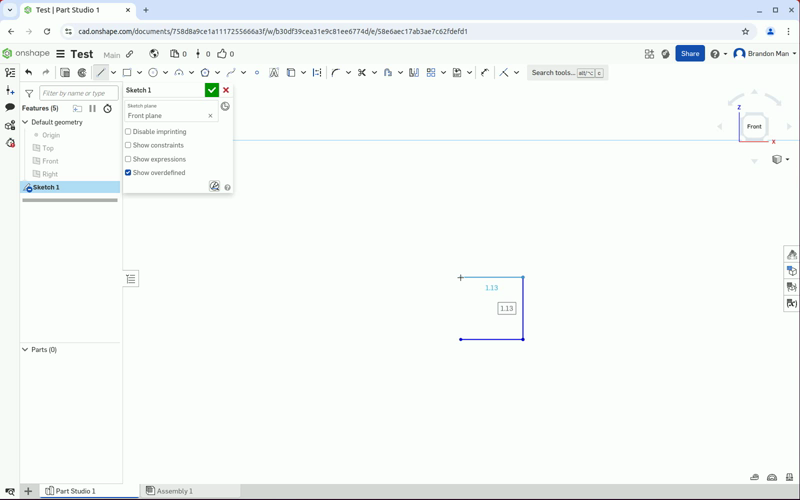
click(460, 277)
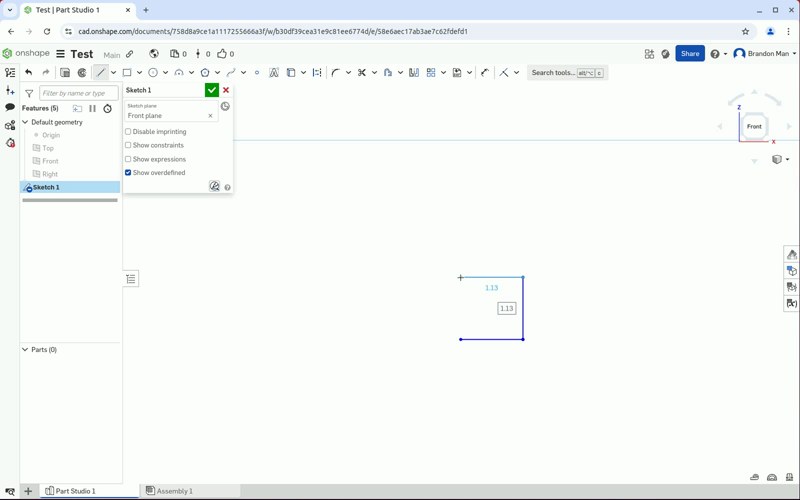
scroll(-6)
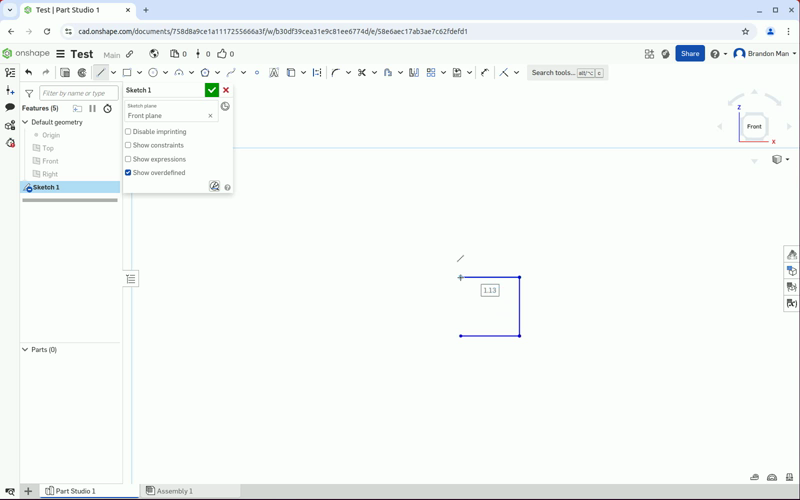
scroll(-6)
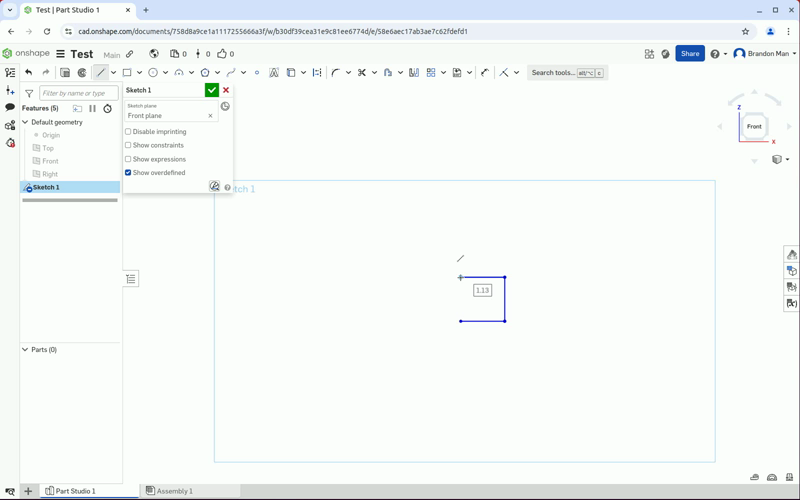
scroll(-6)
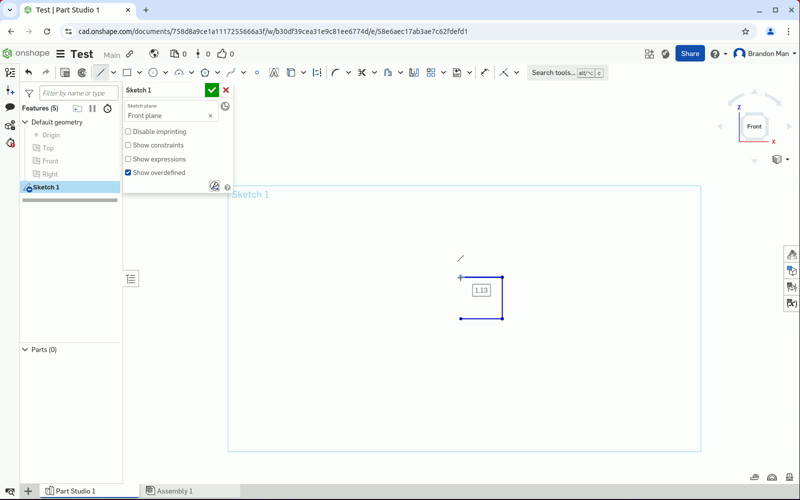
scroll(-6)
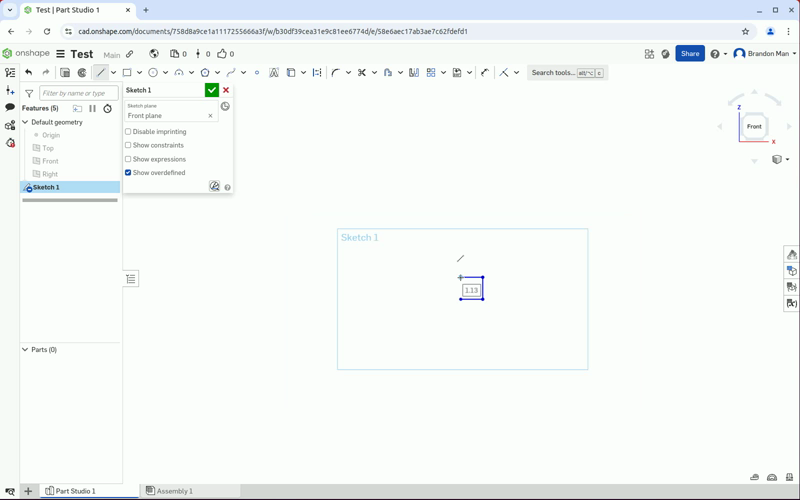
scroll(-6)
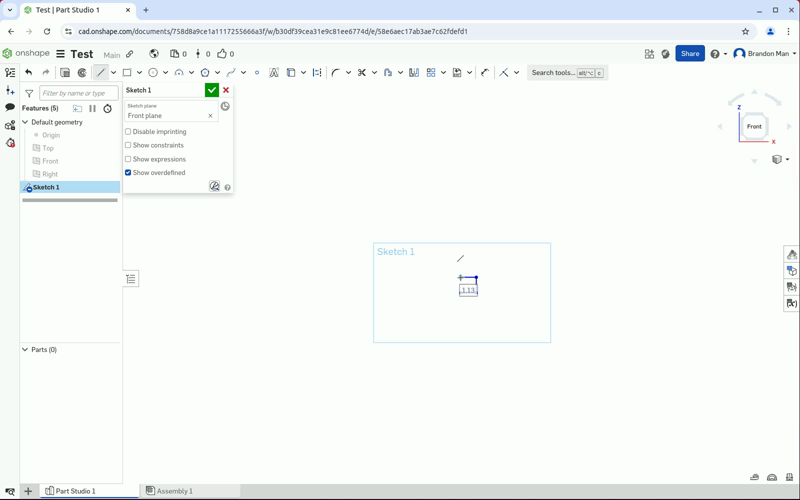
scroll(-6)
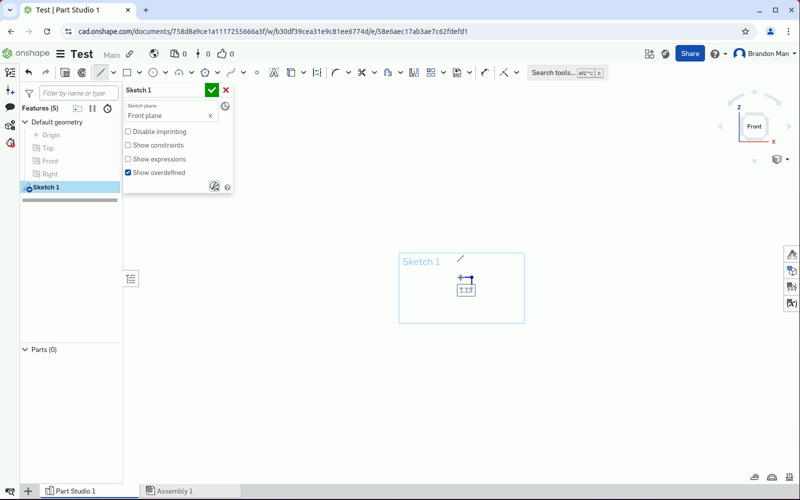
scroll(-6)
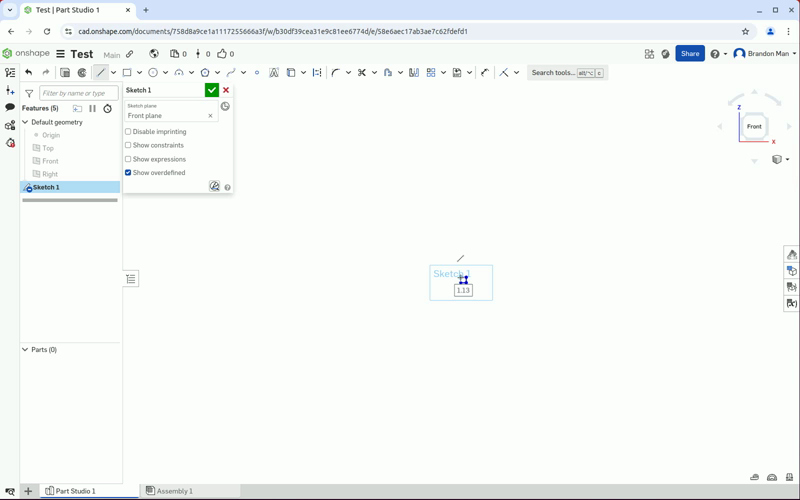
key_up(shift)
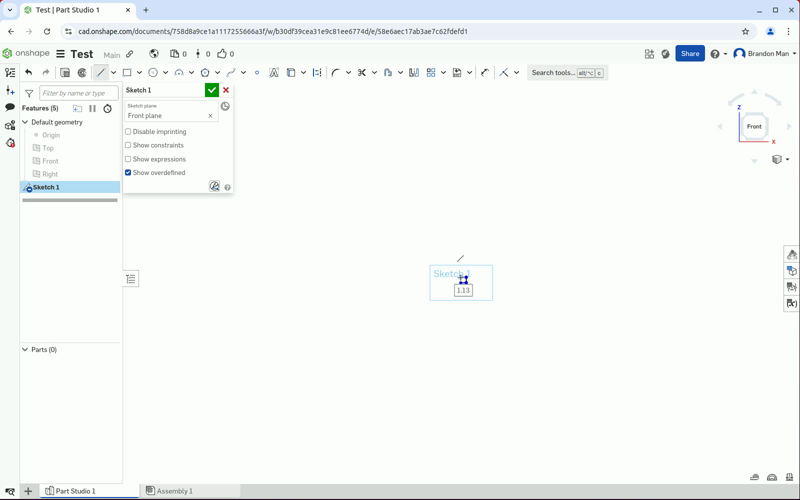
mouse_move(490, 277)
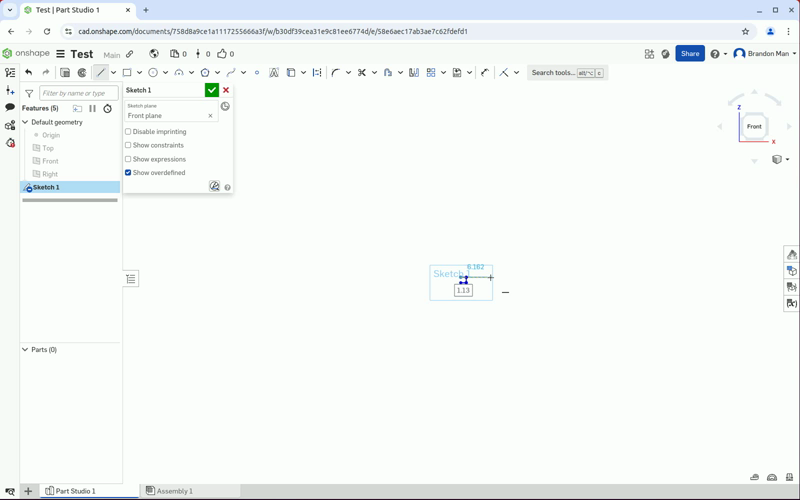
key_down(shift)
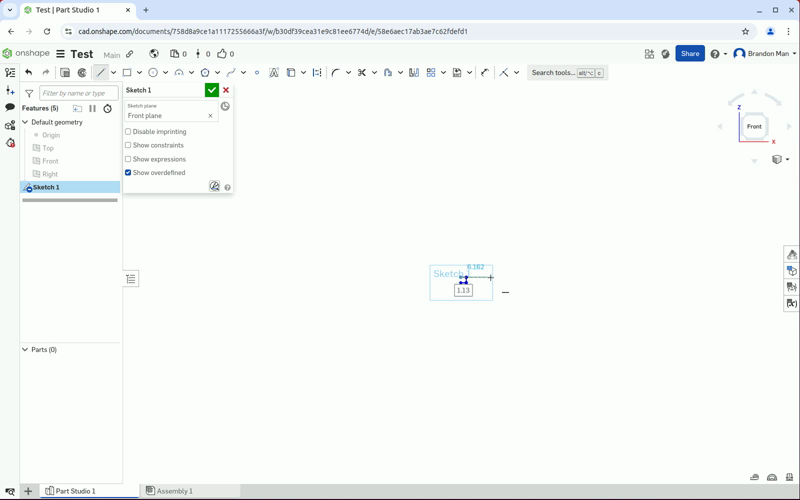
mouse_move(460, 282)
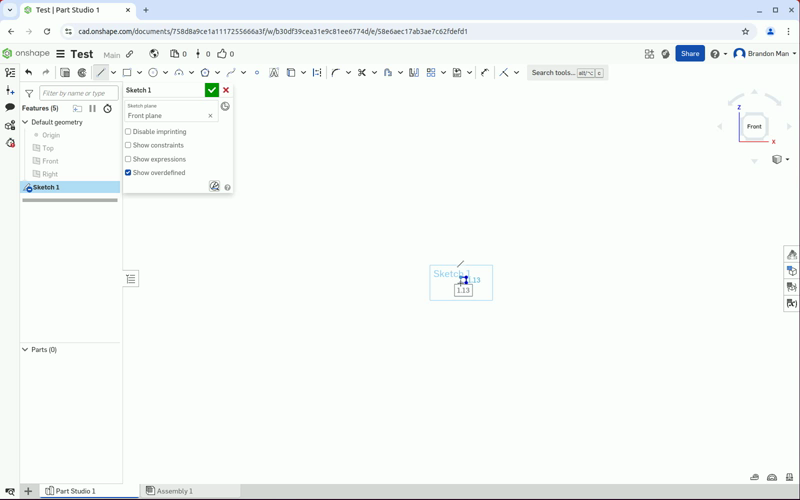
scroll(6)
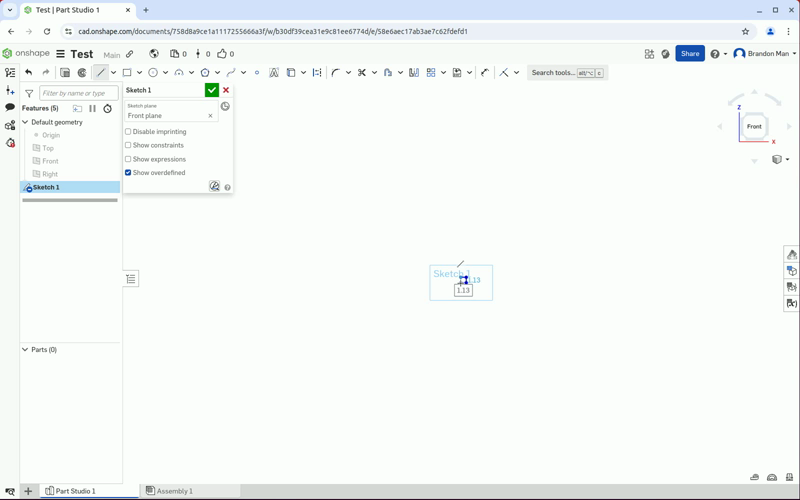
scroll(6)
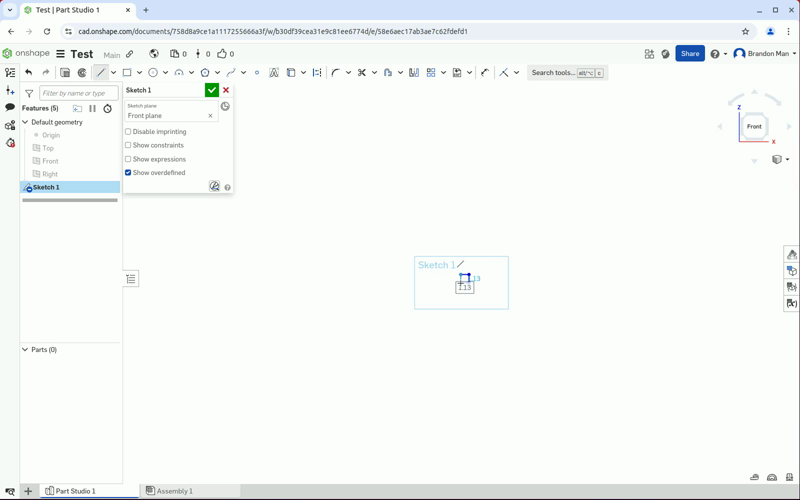
scroll(6)
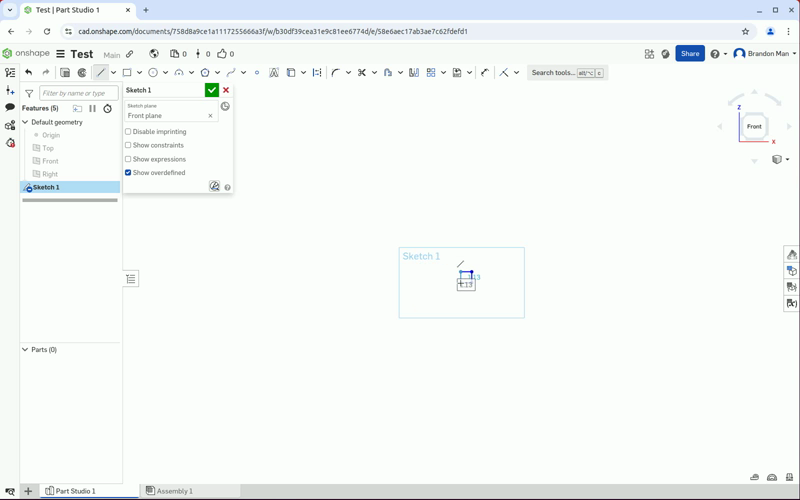
scroll(6)
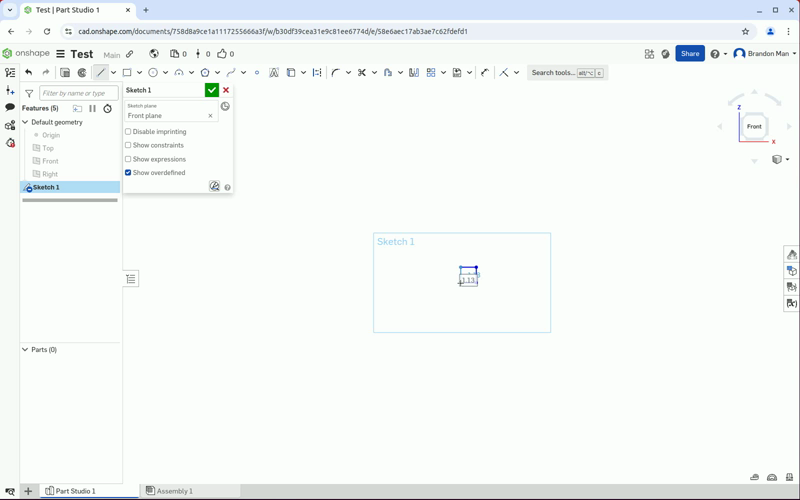
scroll(6)
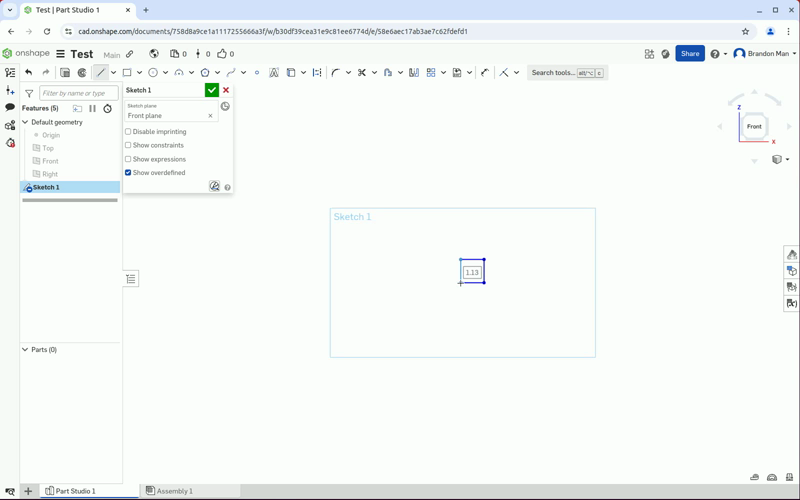
scroll(6)
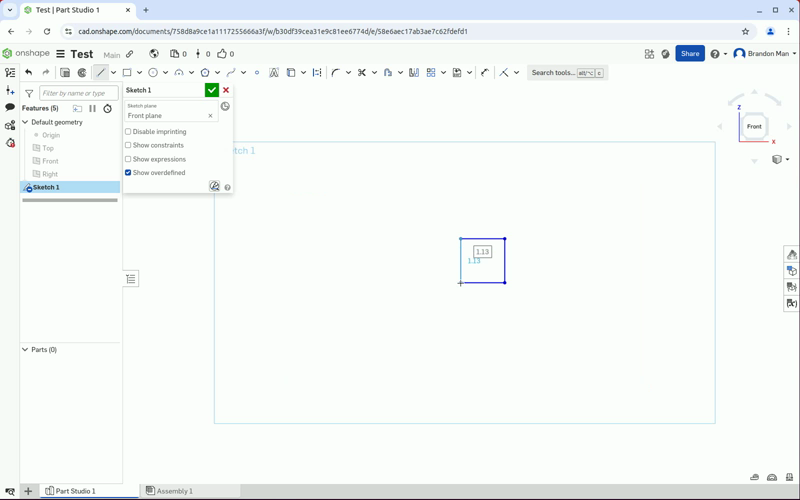
scroll(6)
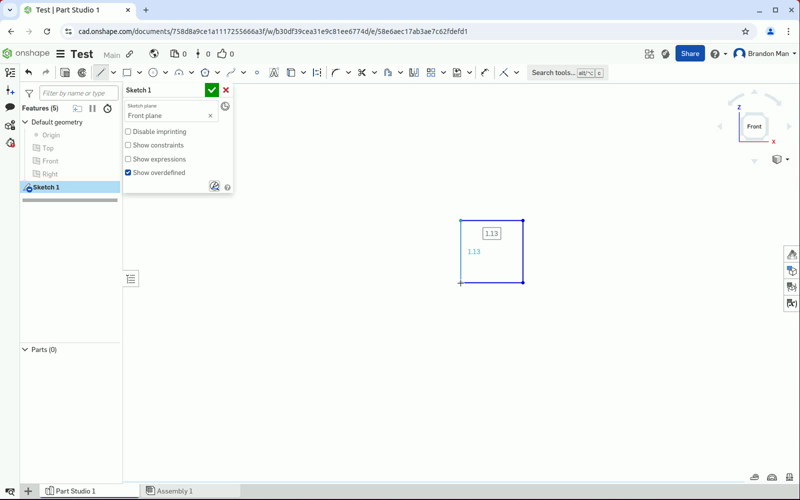
key_up(shift)
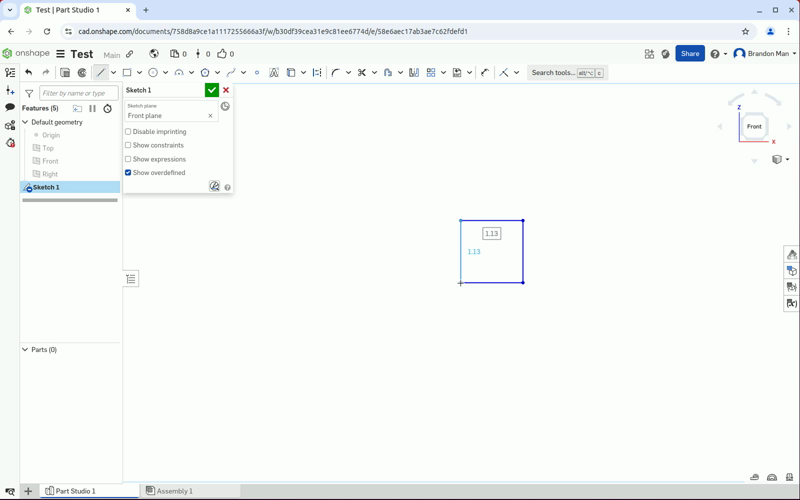
click(460, 282)
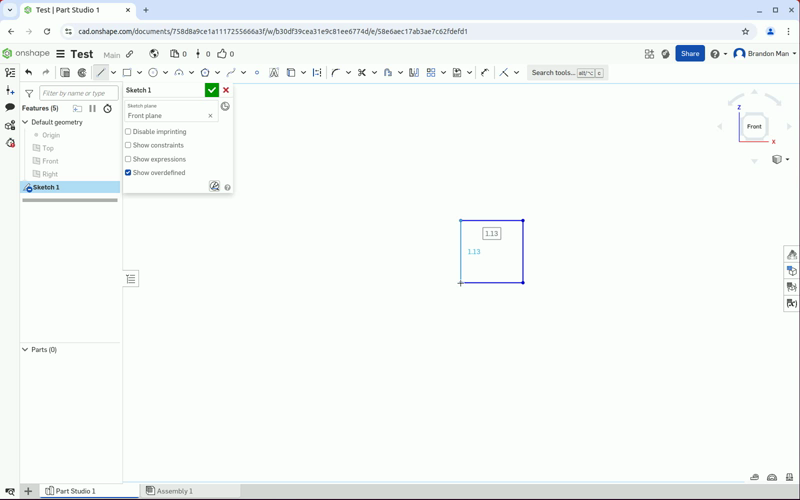
scroll(-6)
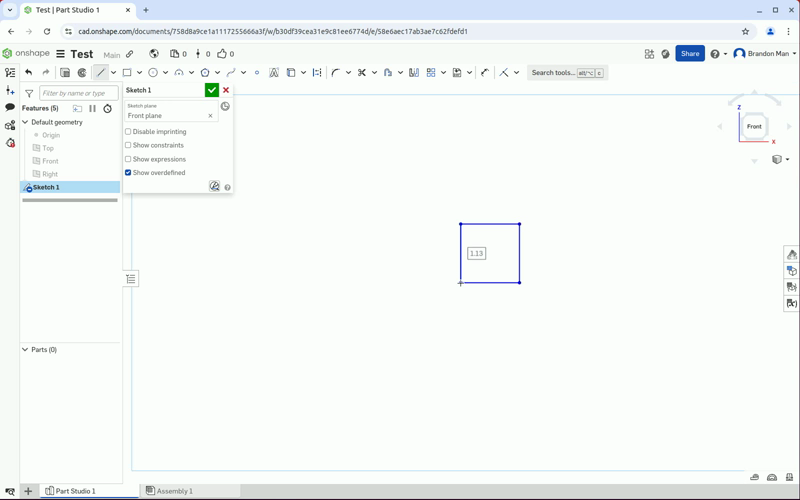
scroll(-6)
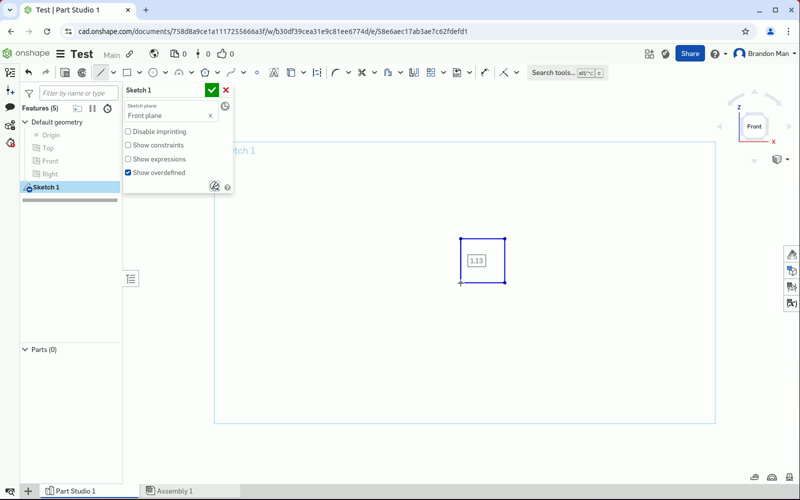
scroll(-6)
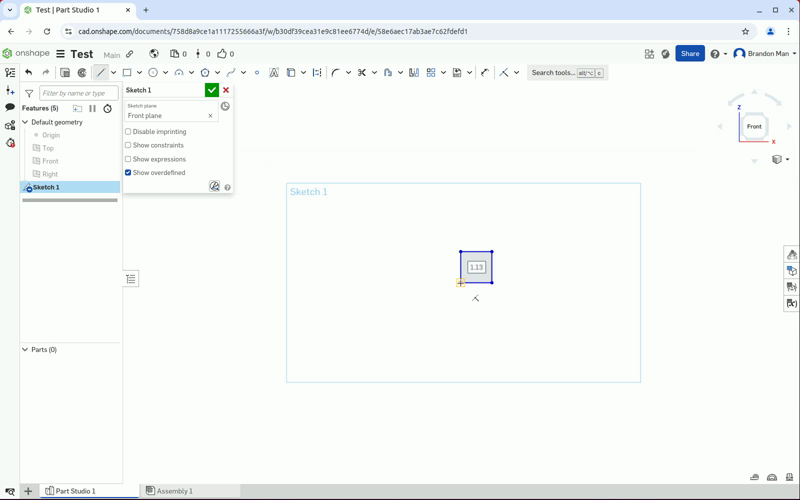
scroll(-6)
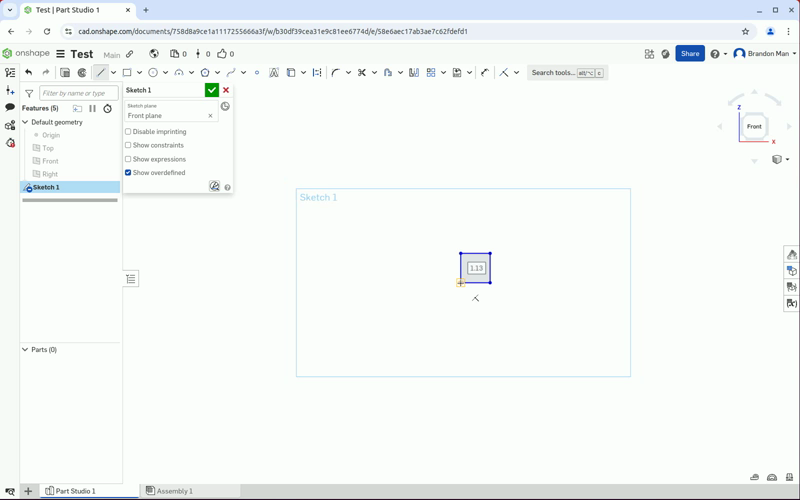
scroll(-6)
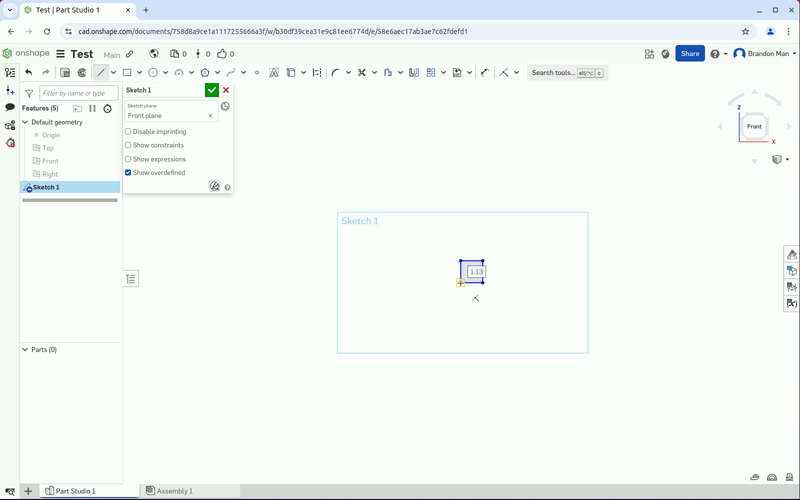
scroll(-6)
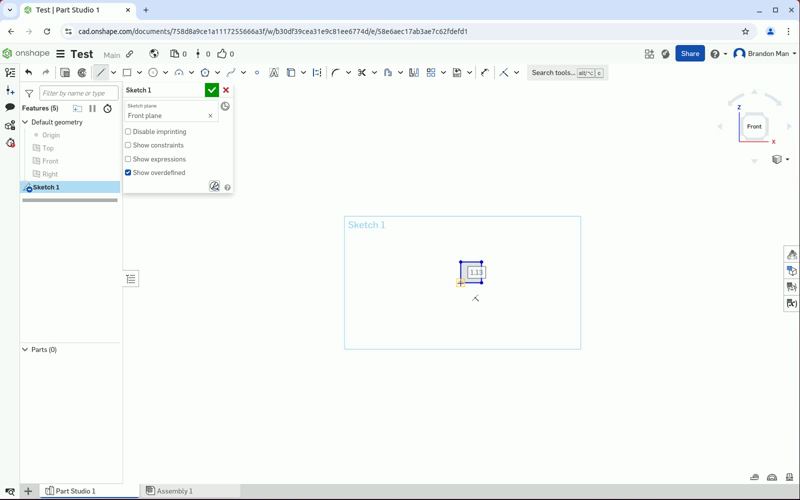
scroll(-6)
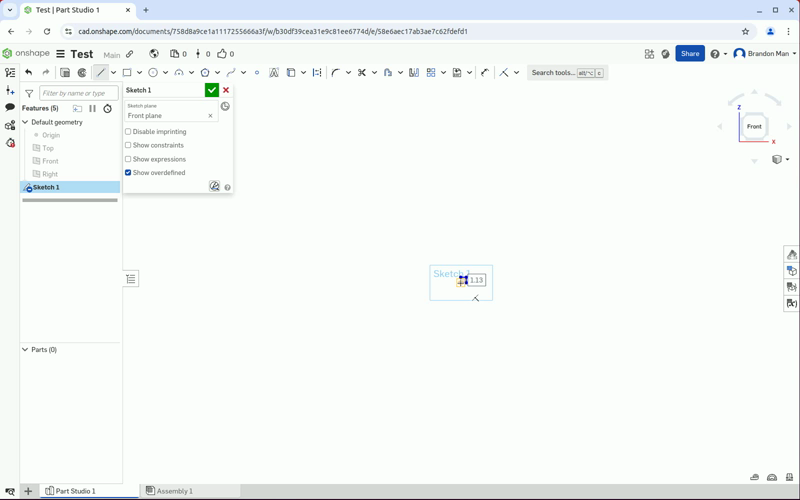
key(esc)
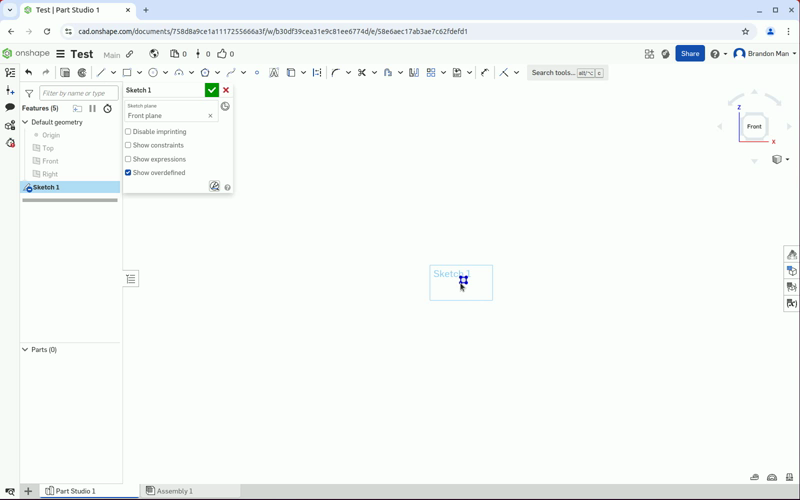
mouse_move(464, 280)
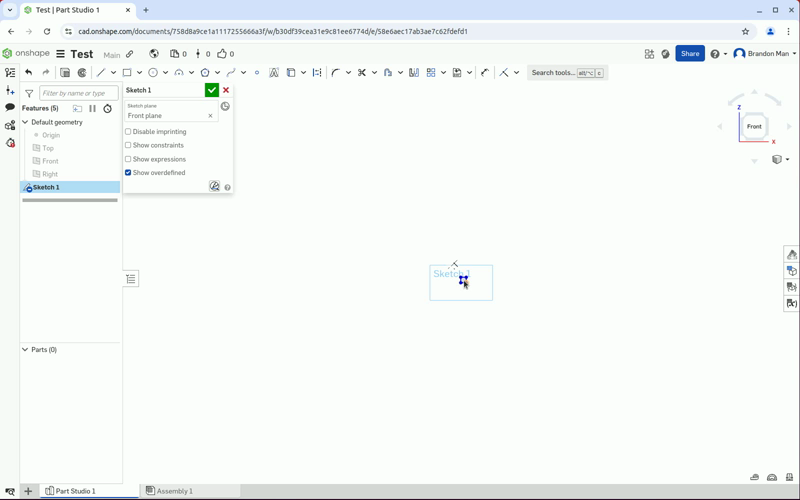
scroll(6)
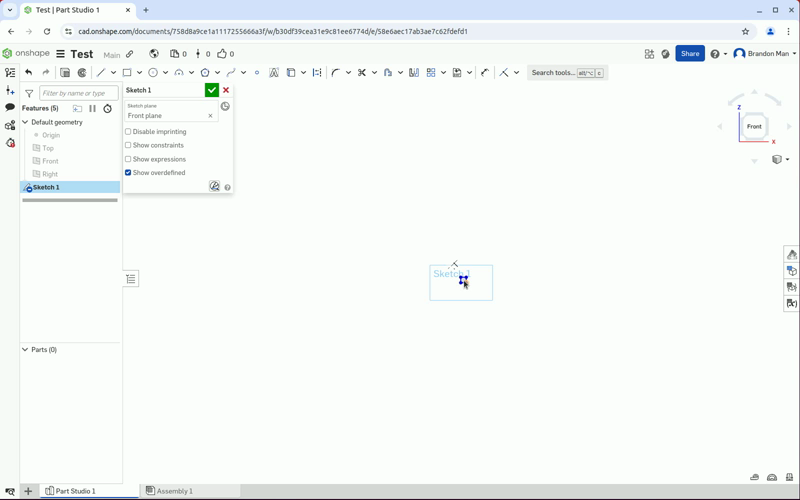
scroll(6)
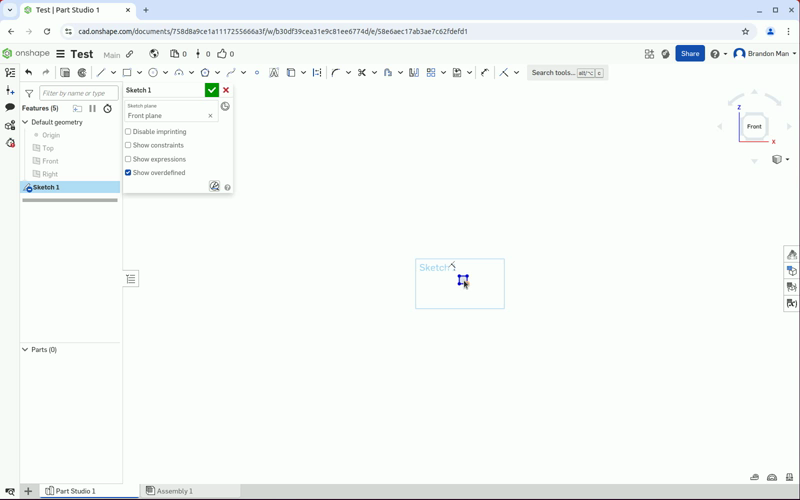
scroll(6)
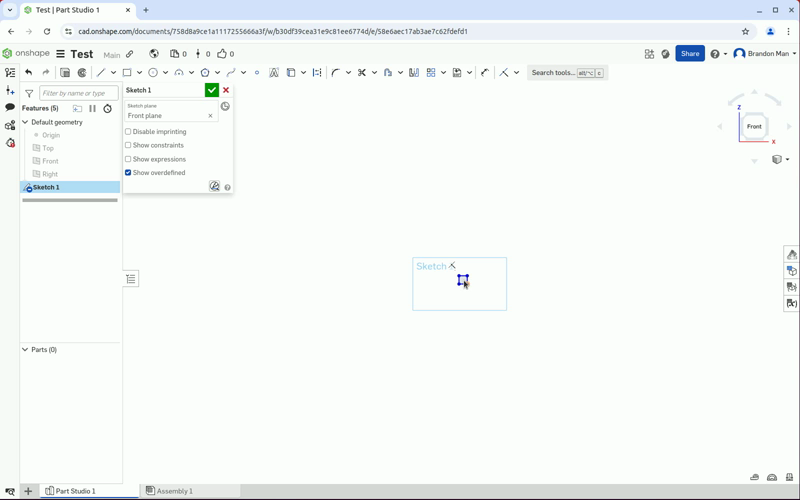
scroll(6)
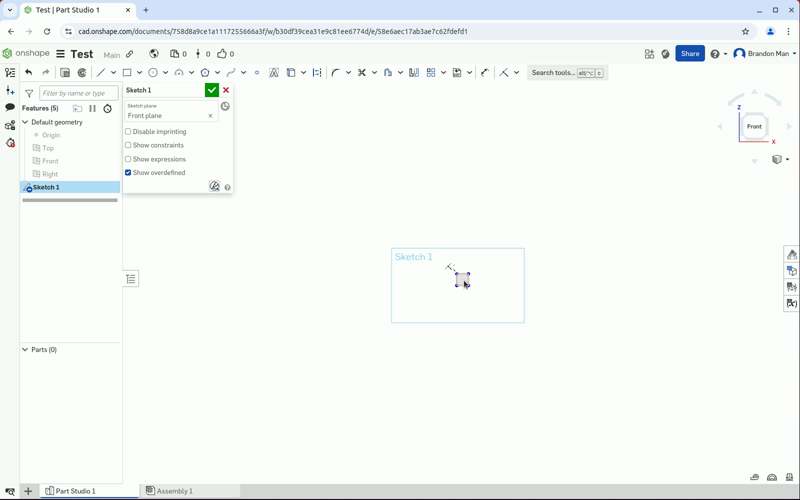
scroll(6)
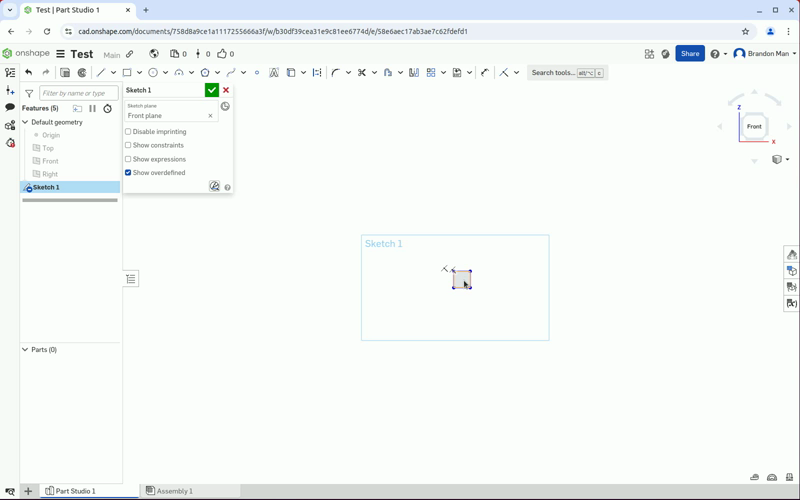
scroll(6)
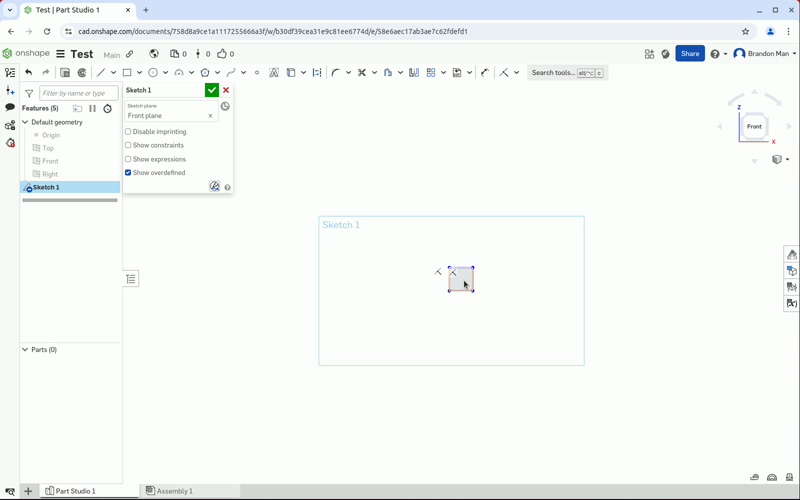
scroll(6)
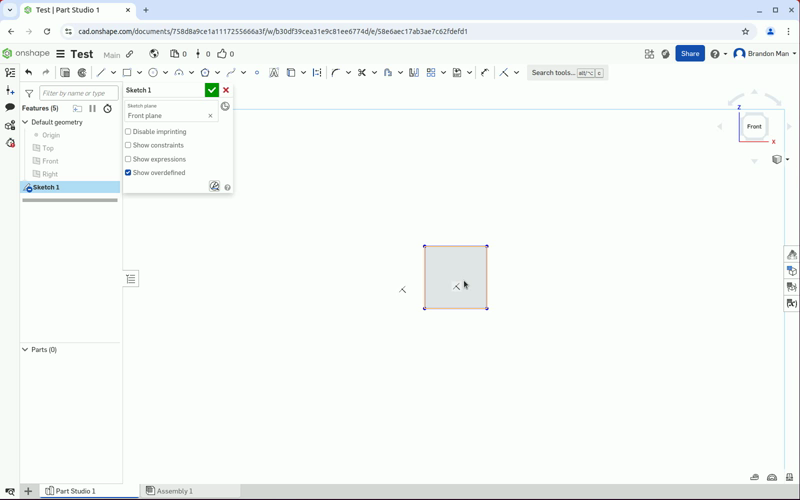
click(464, 280)
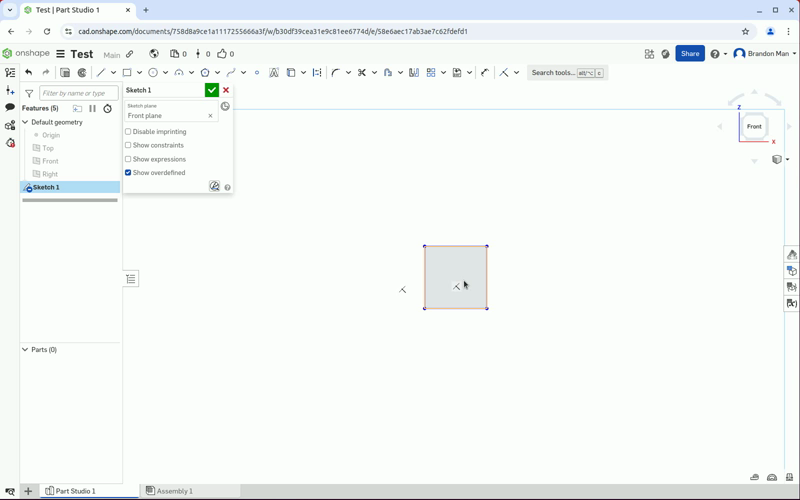
scroll(-6)
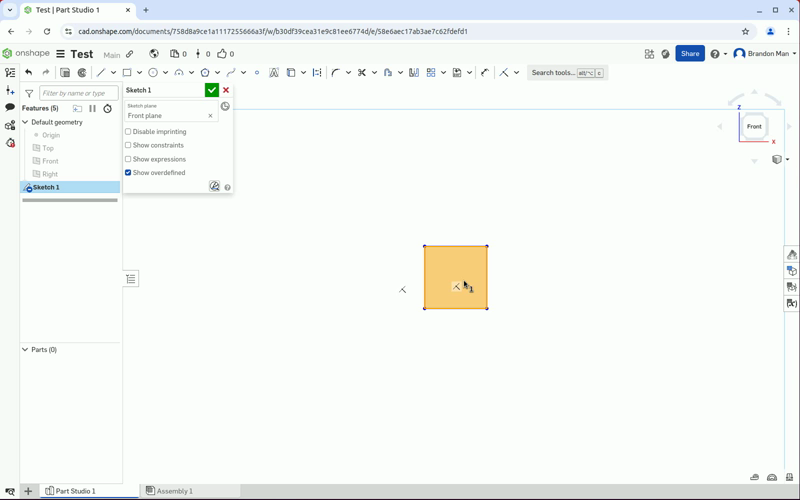
scroll(-6)
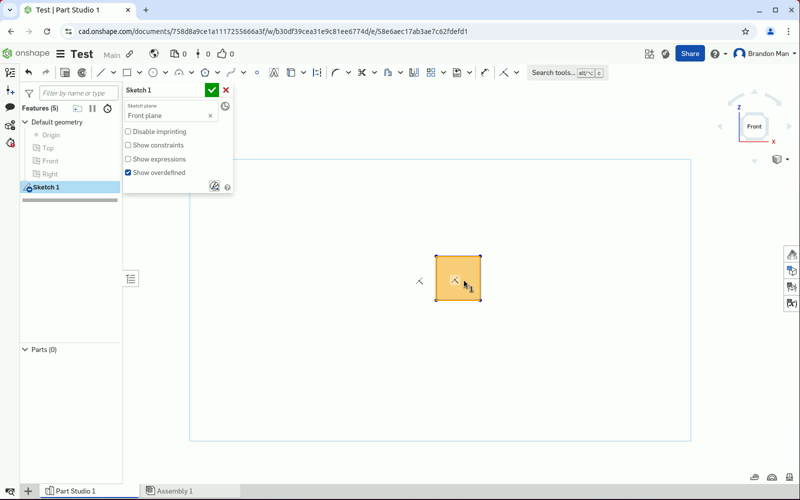
scroll(-6)
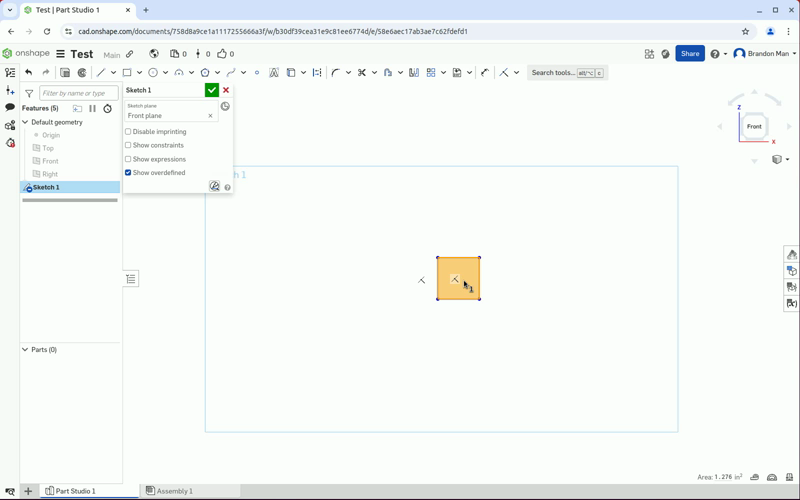
scroll(-6)
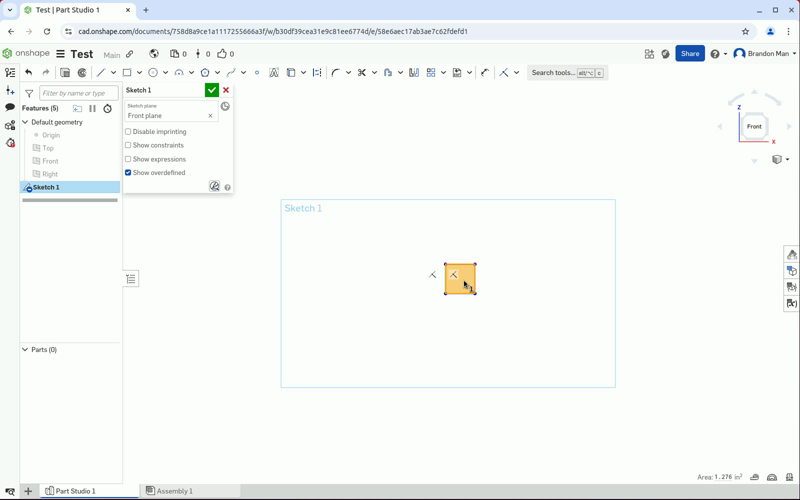
scroll(-6)
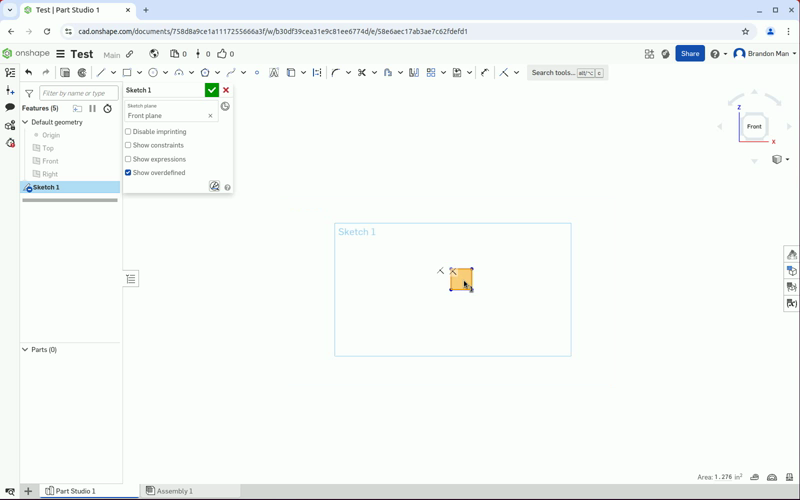
scroll(-6)
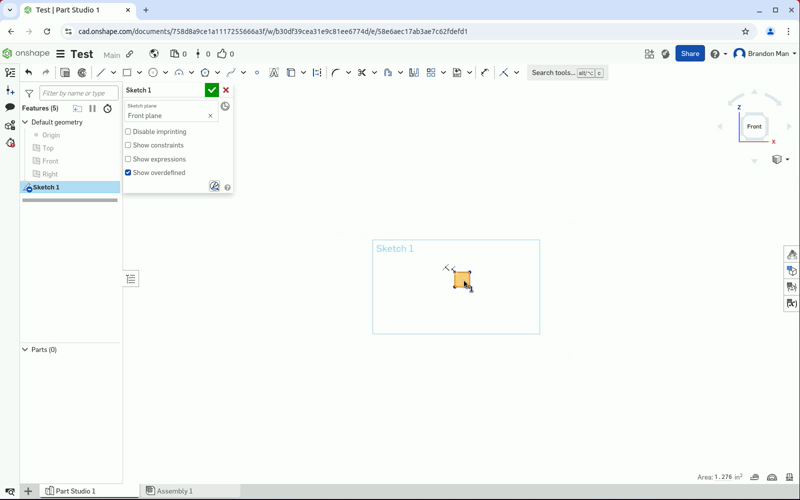
scroll(-6)
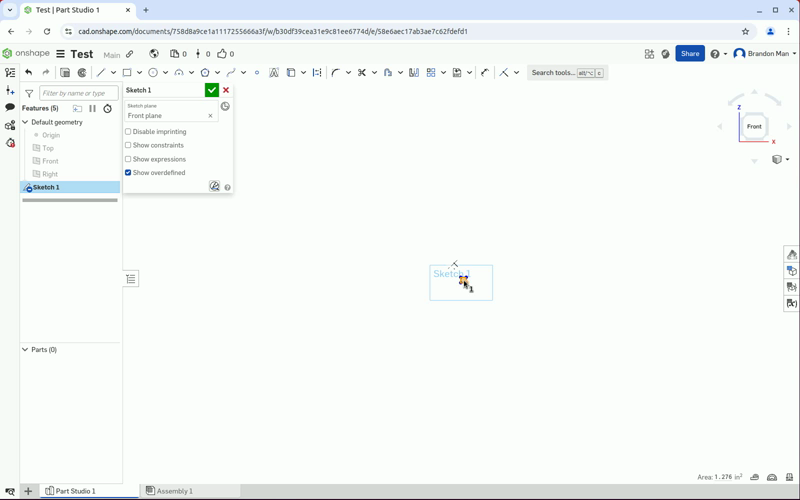
mouse_move(73, 352)
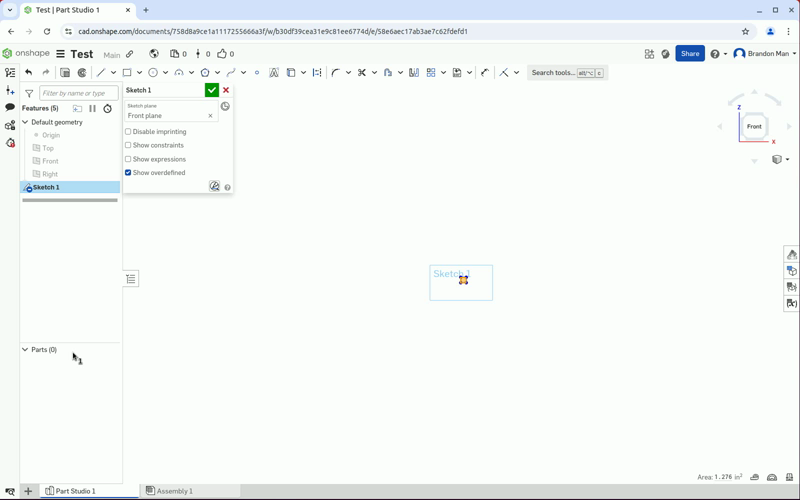
key(shift+y)
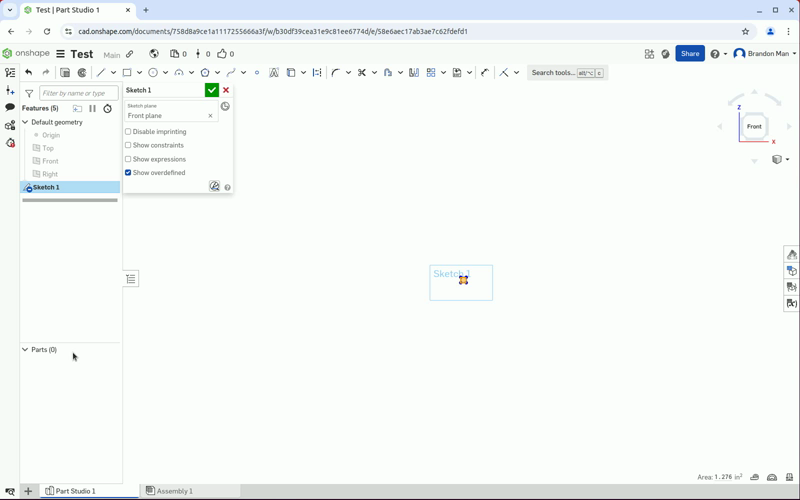
key(shift+e)
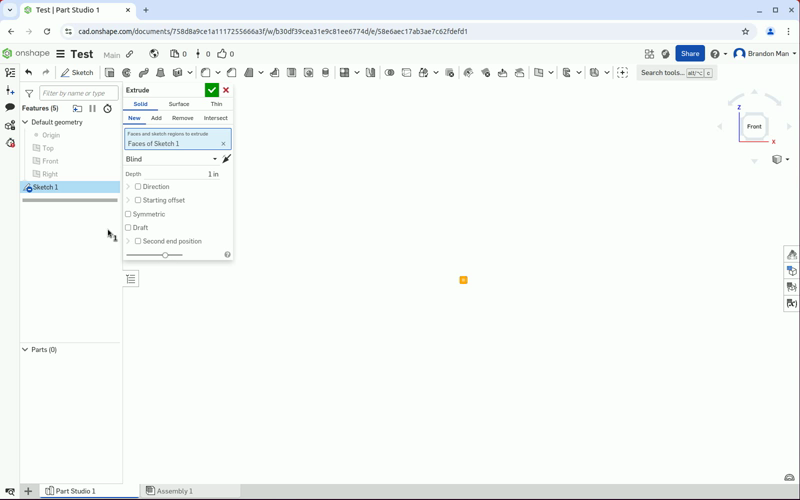
mouse_move(143, 106)
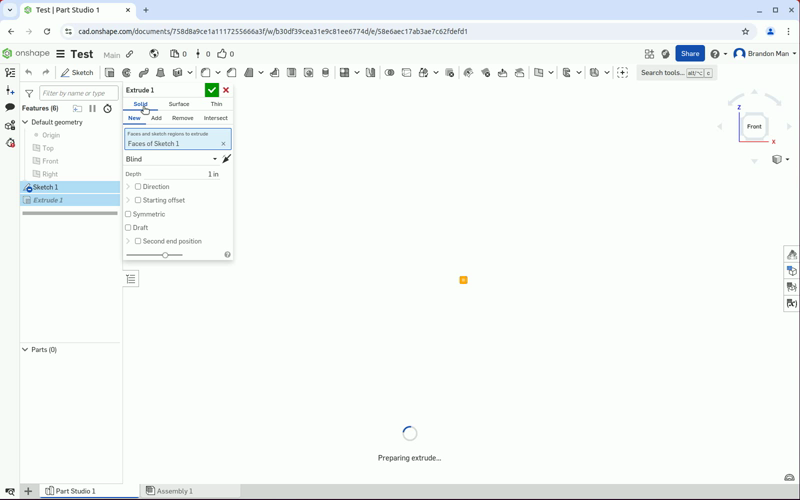
click(143, 106)
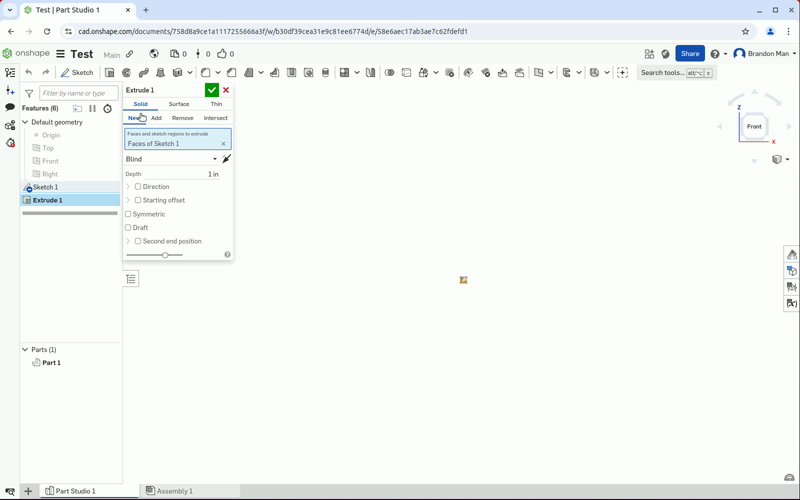
mouse_move(137, 120)
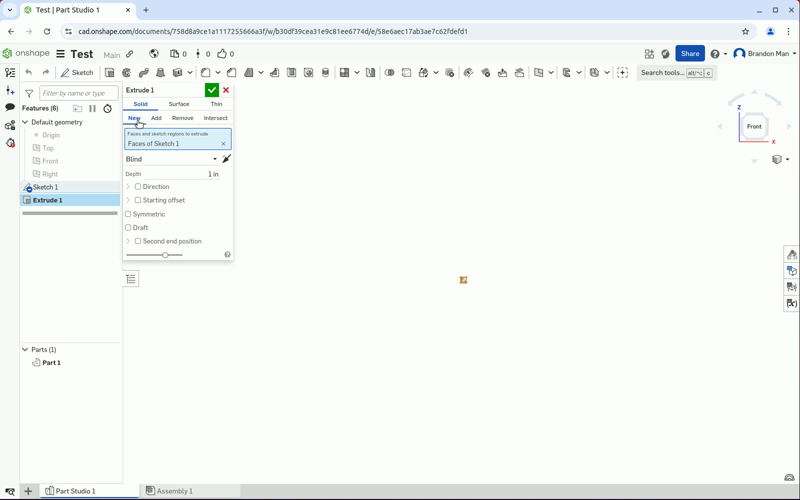
click(137, 120)
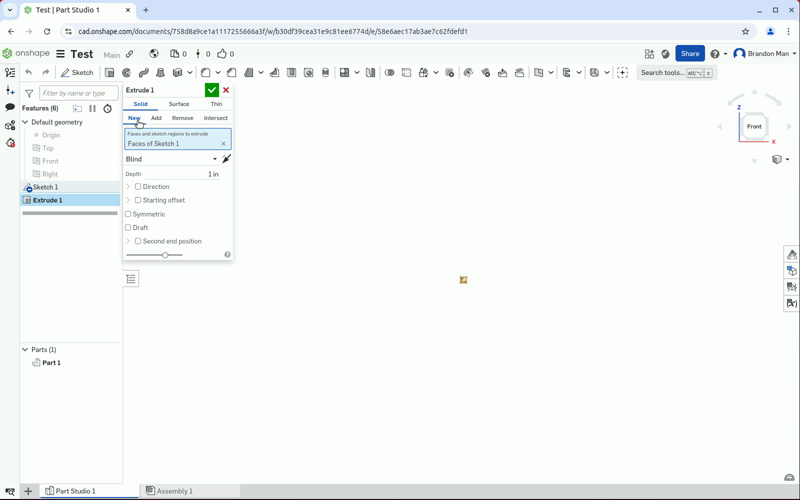
key(tab, 4)
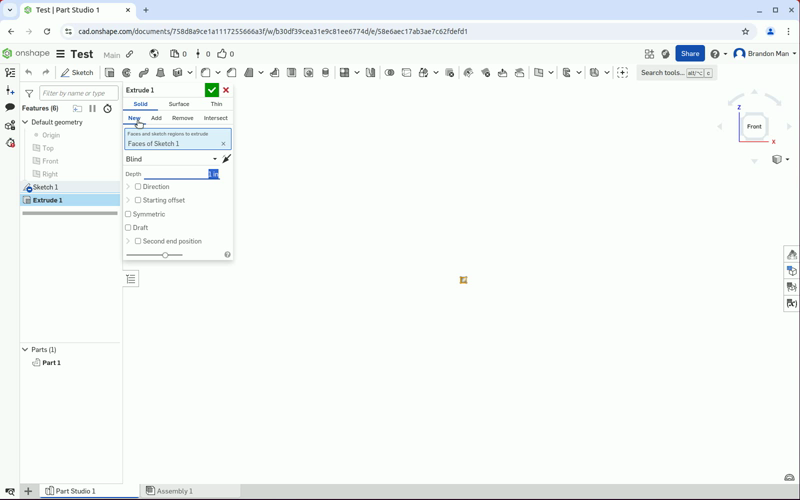
text(23.108)
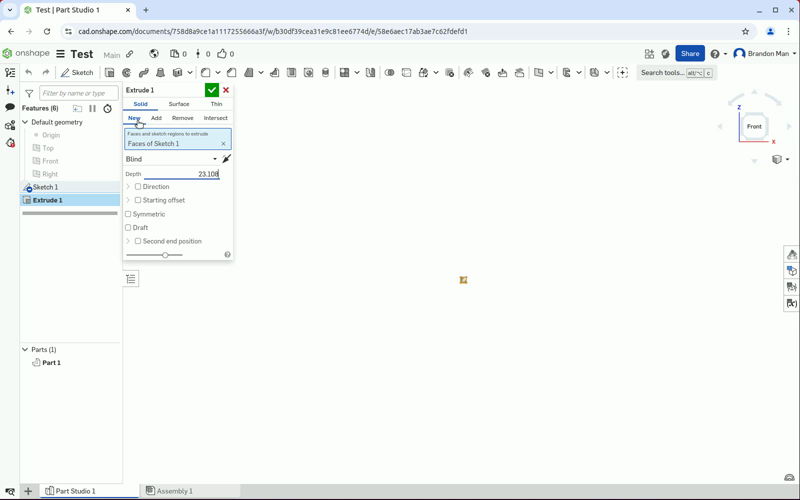
key(enter)
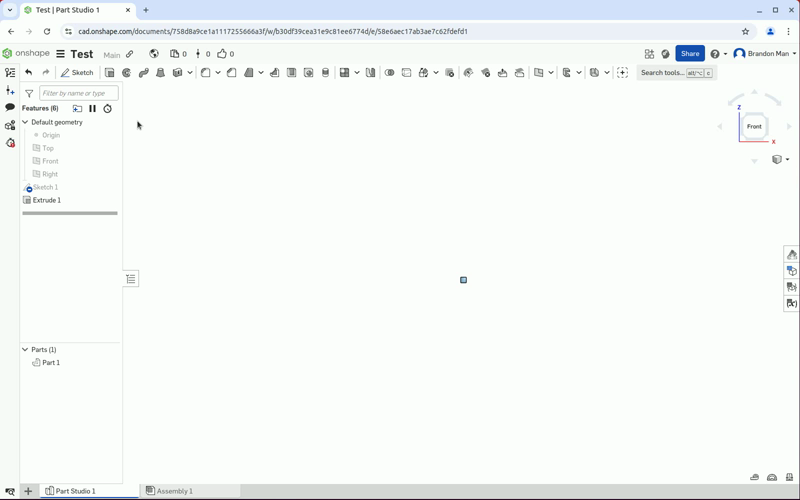
key(shift+h)
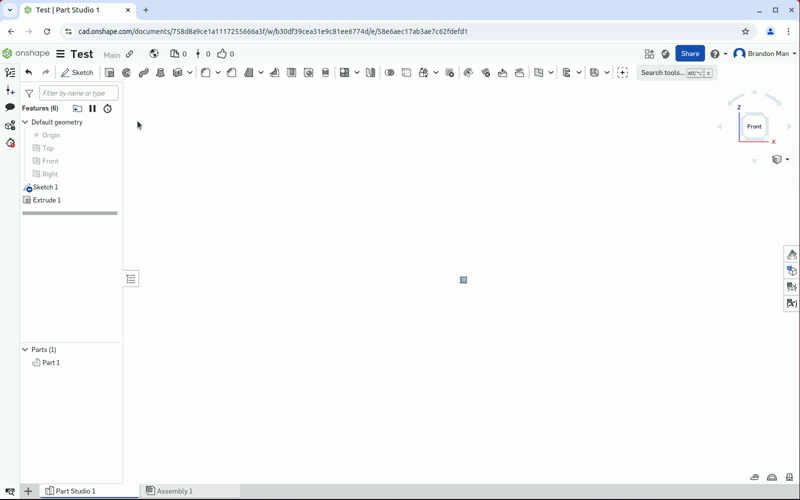
key(shift+h)
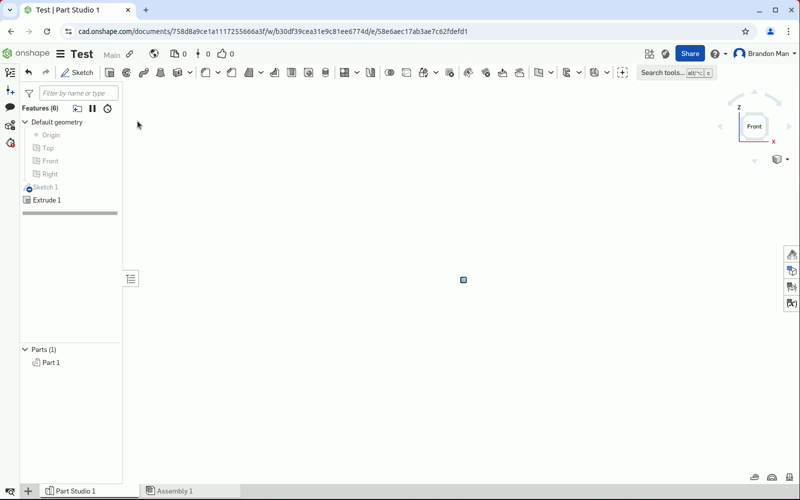
mouse_move(73, 189)
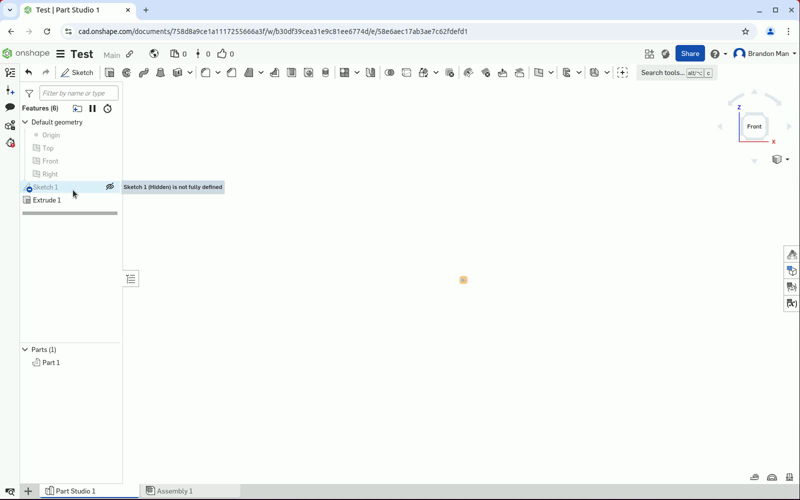
click(73, 189)
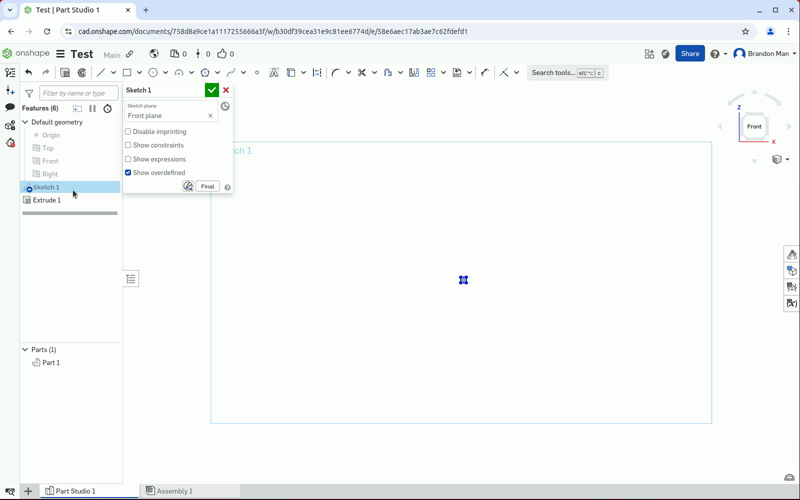
mouse_move(229, 92)
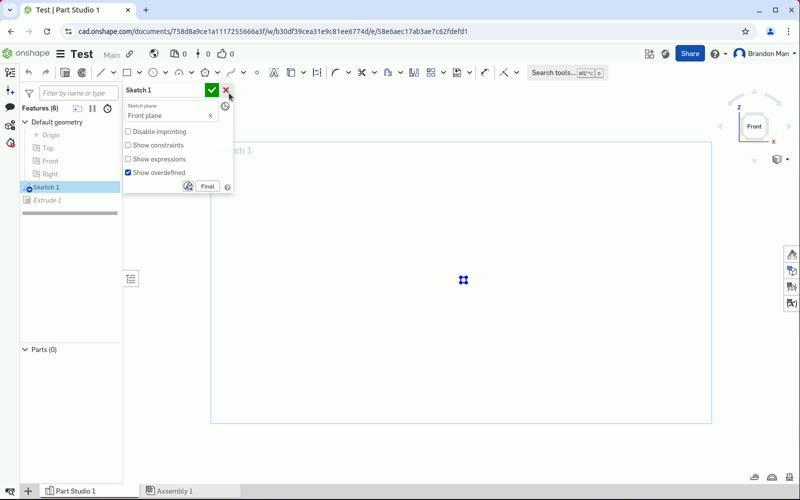
click(229, 92)
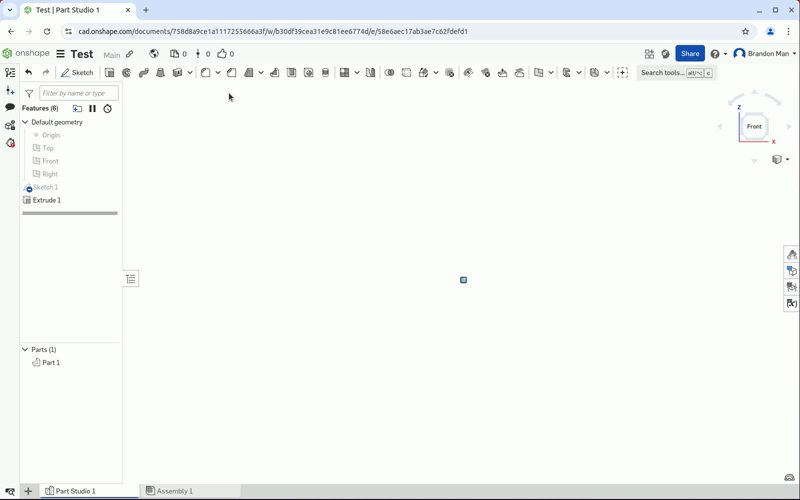
mouse_move(73, 352)
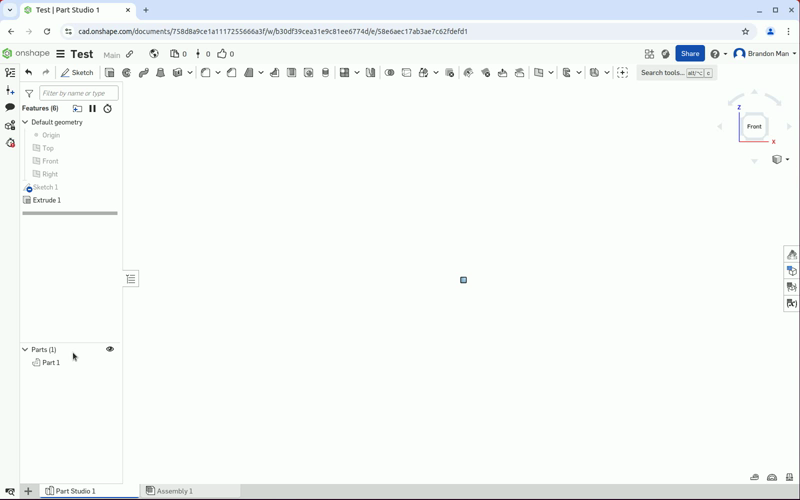
key(y)
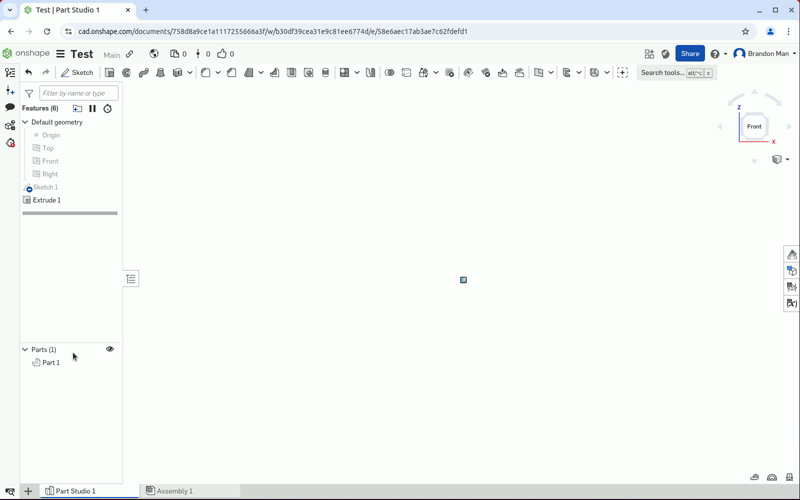
key(shift+p)
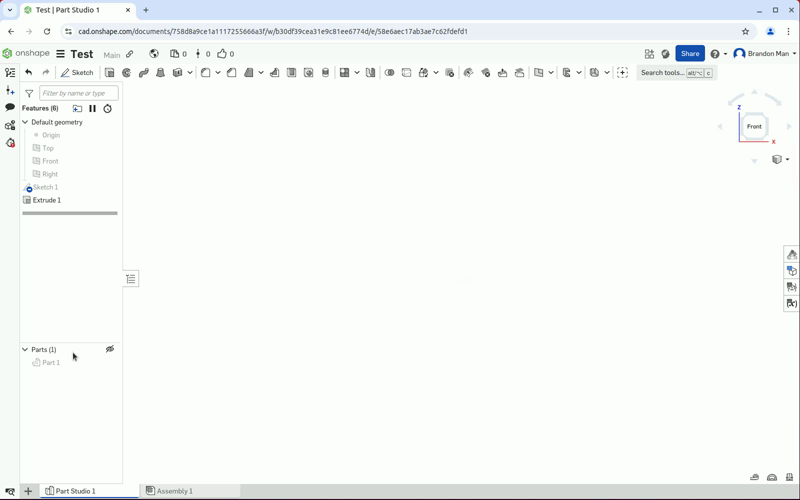
key(space)
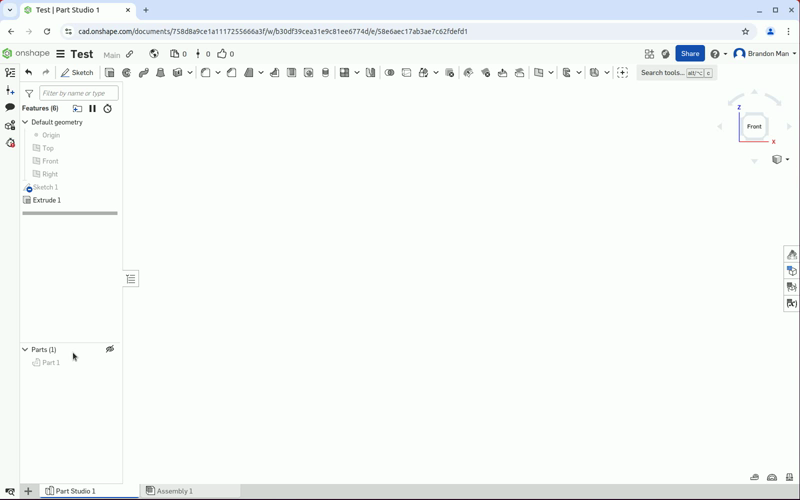
key_down(shift)
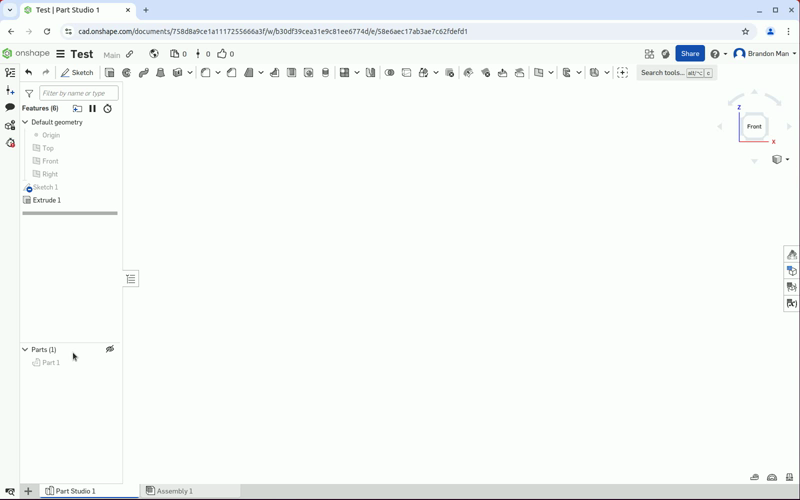
key(left)
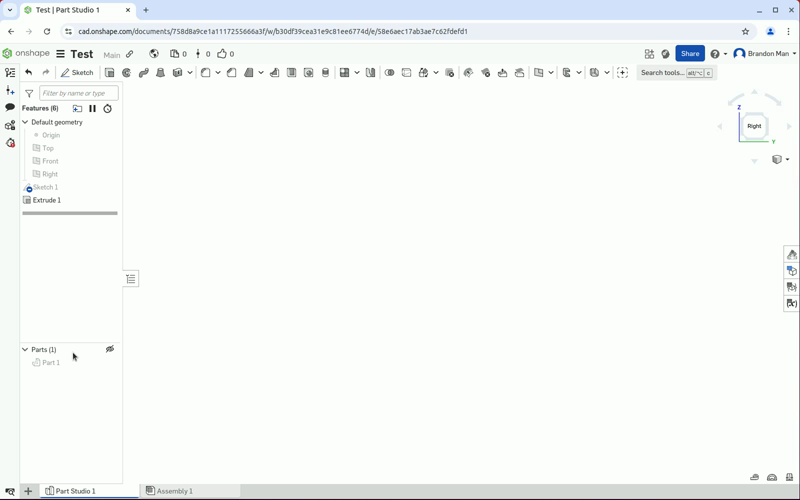
key_up(shift)
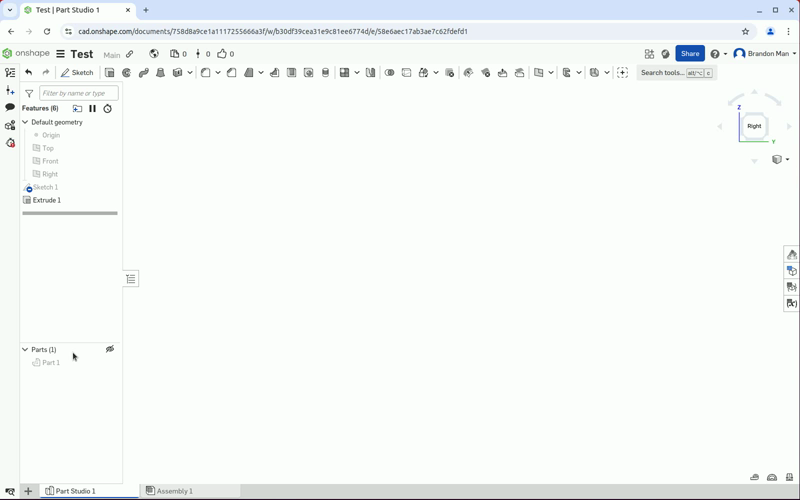
mouse_move(73, 352)
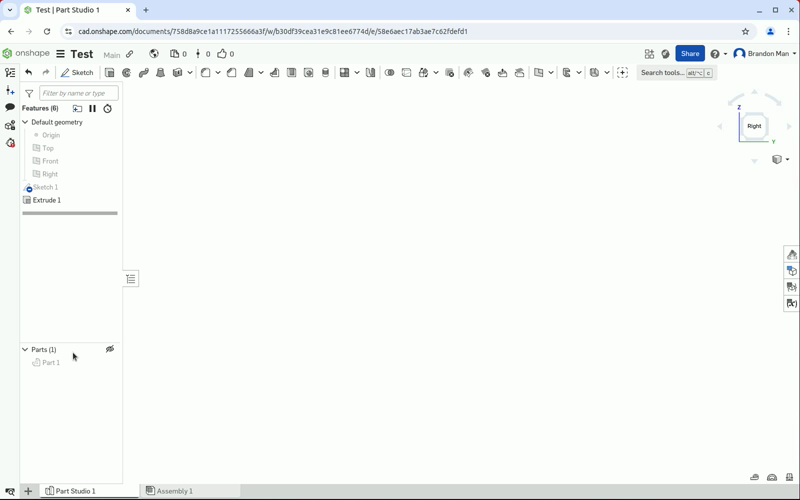
key(shift+y)
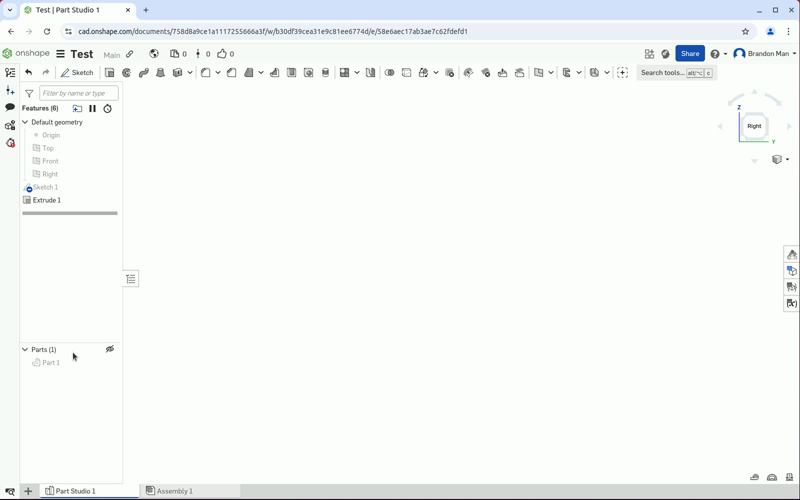
key(shift+s)
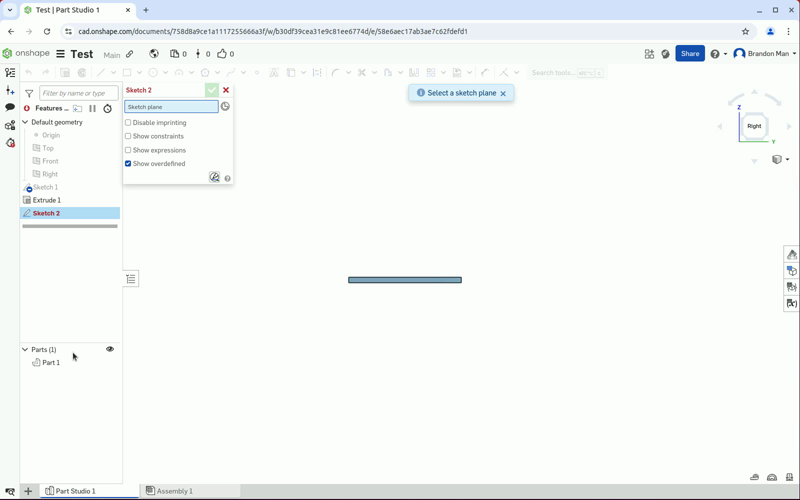
mouse_move(73, 176)
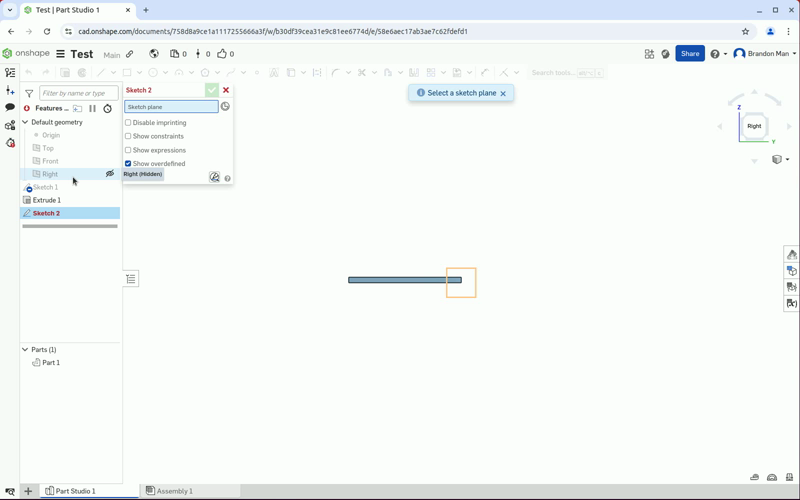
click(73, 176)
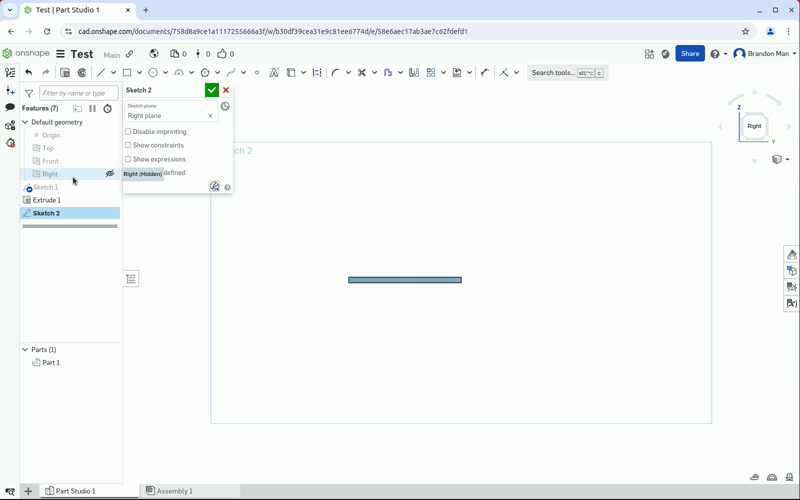
mouse_move(73, 352)
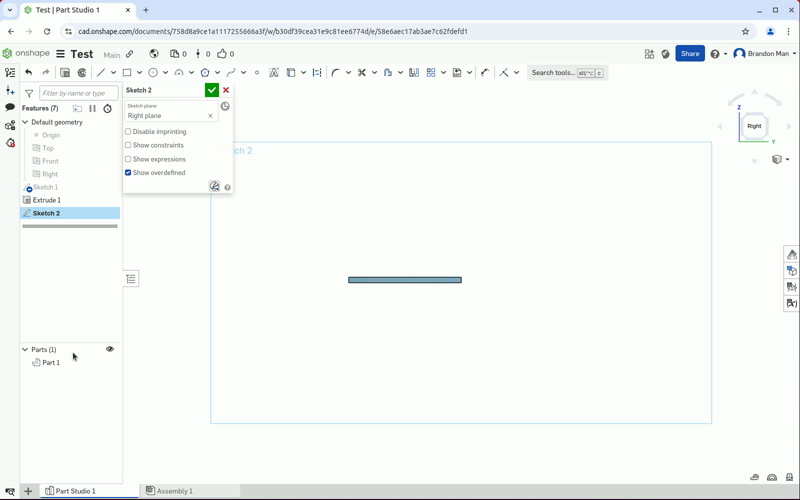
key(y)
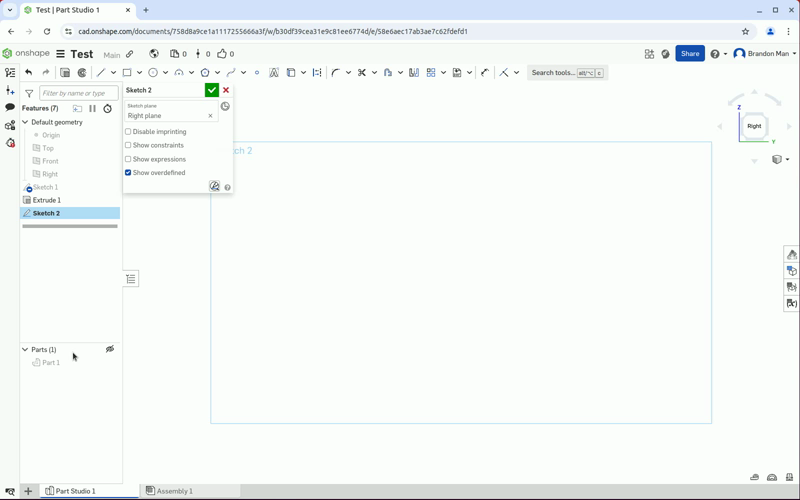
key(l)
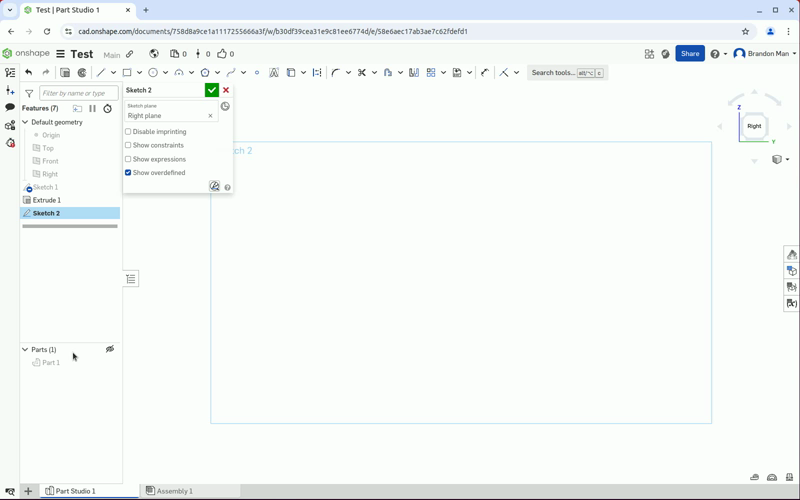
key_down(shift)
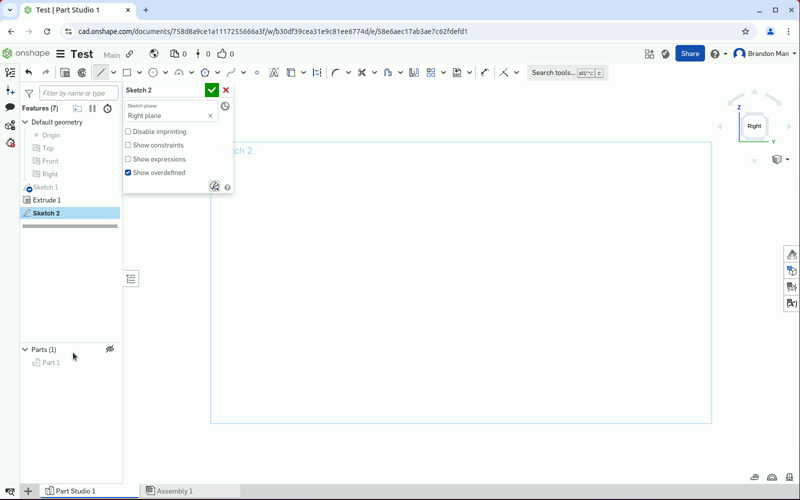
mouse_move(456, 282)
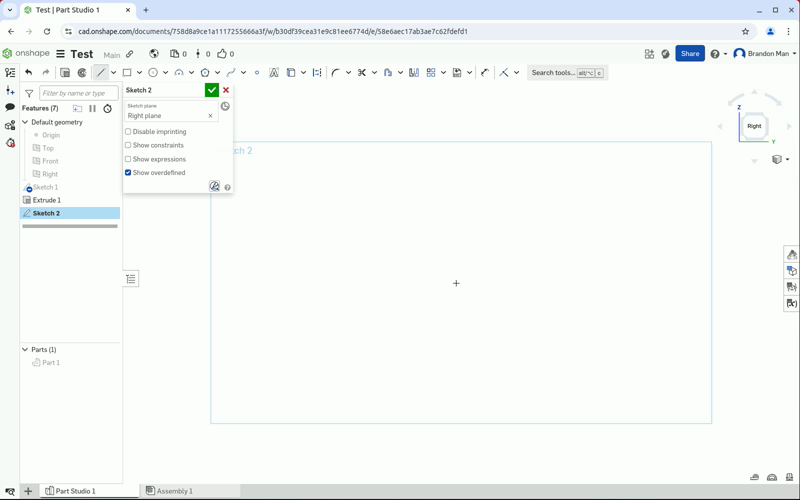
click(456, 282)
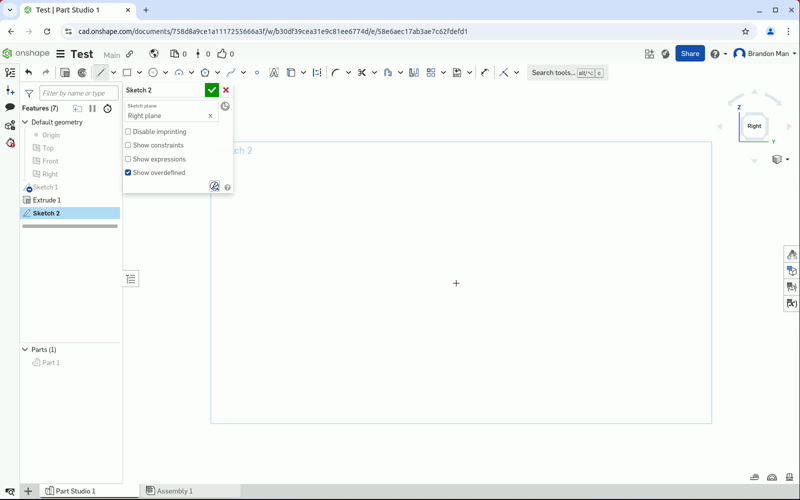
key_up(shift)
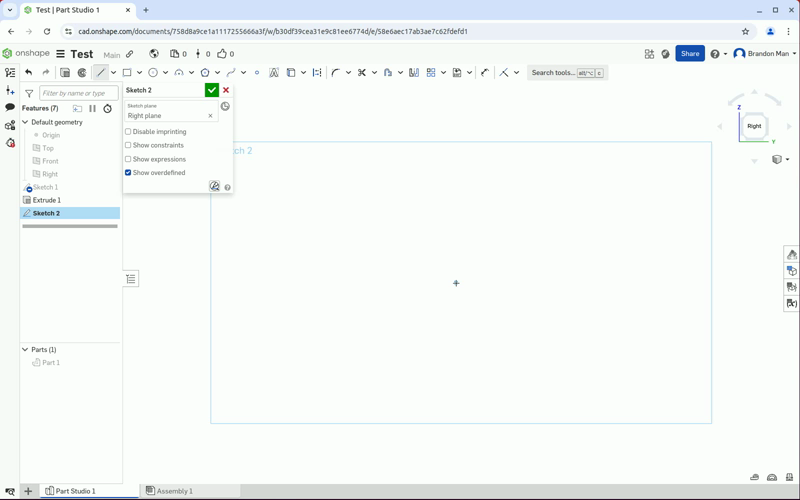
key_down(shift)
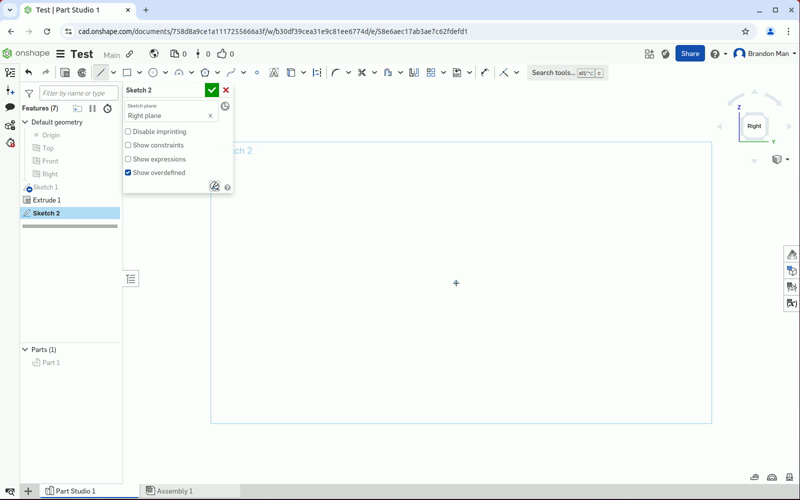
mouse_move(486, 282)
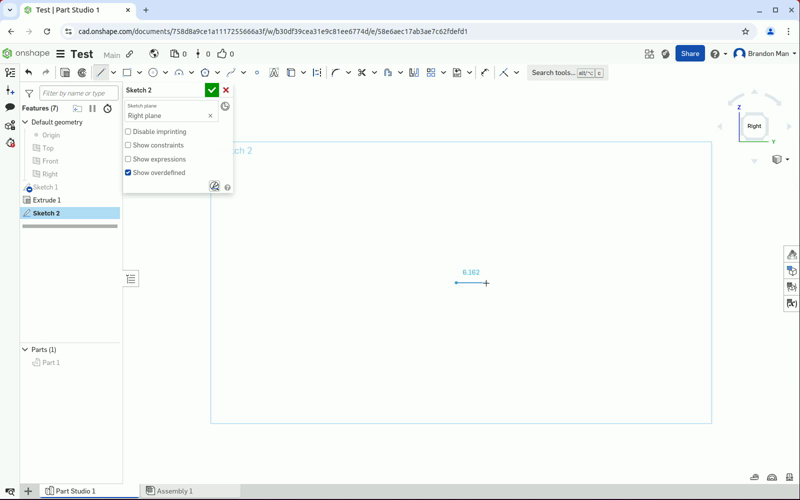
mouse_move(461, 282)
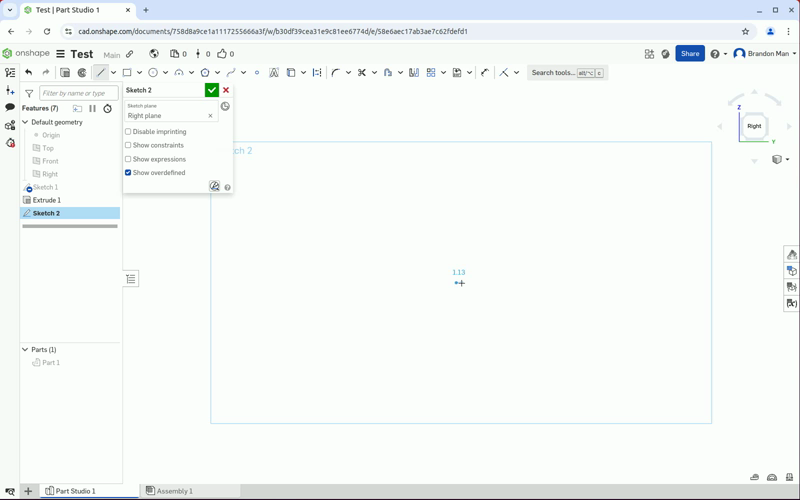
scroll(6)
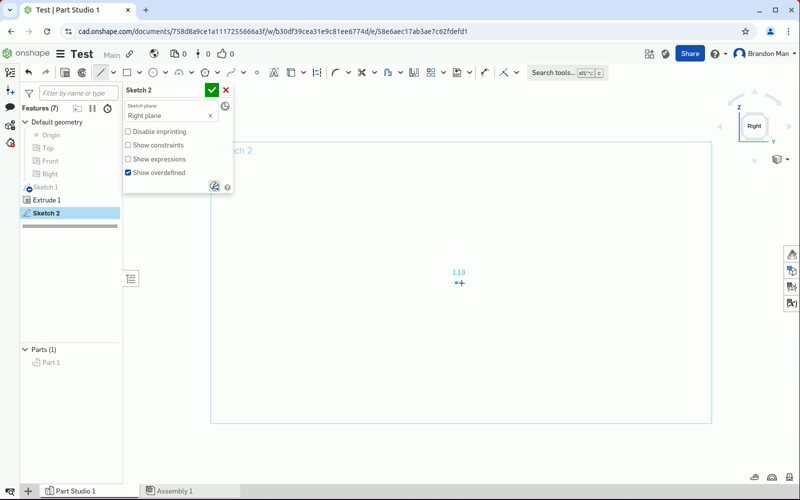
scroll(6)
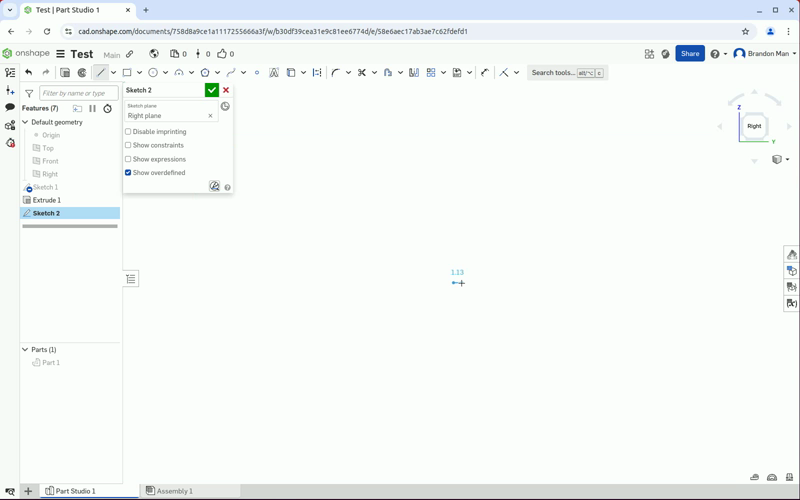
scroll(6)
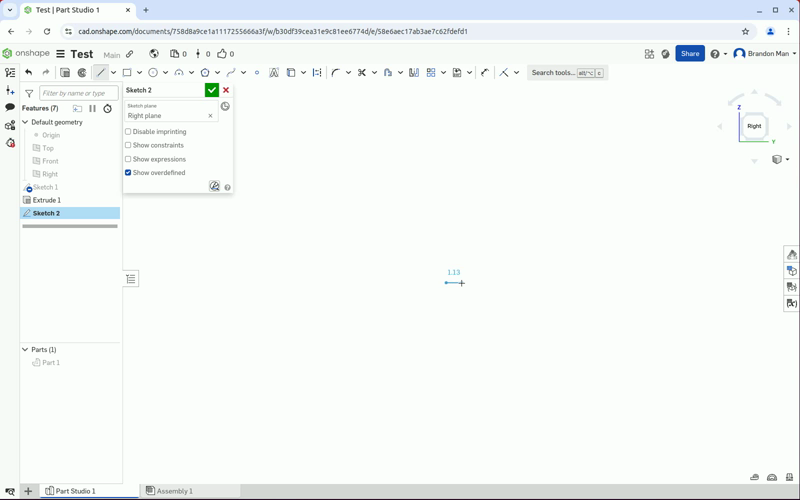
scroll(6)
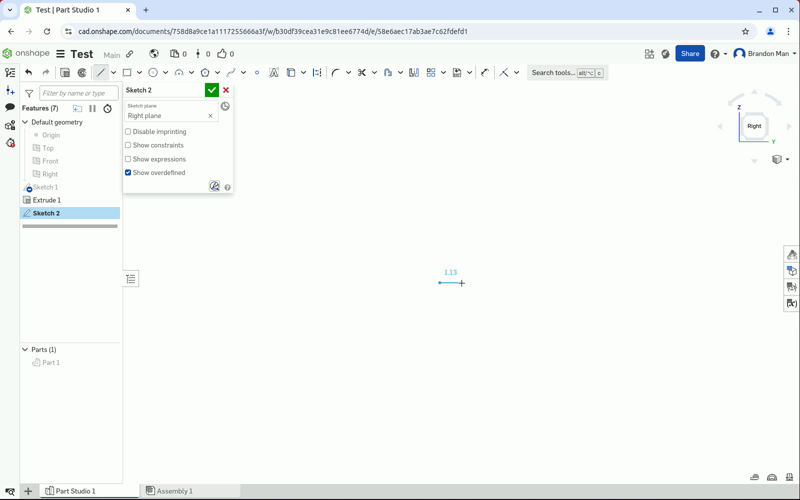
scroll(6)
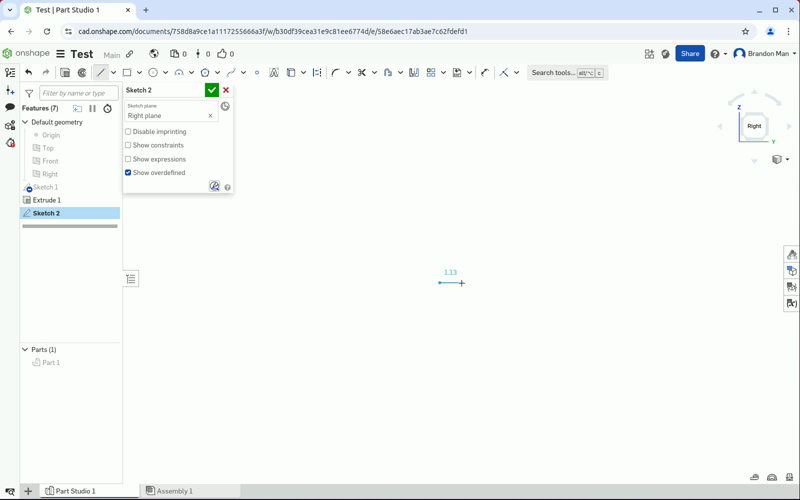
scroll(6)
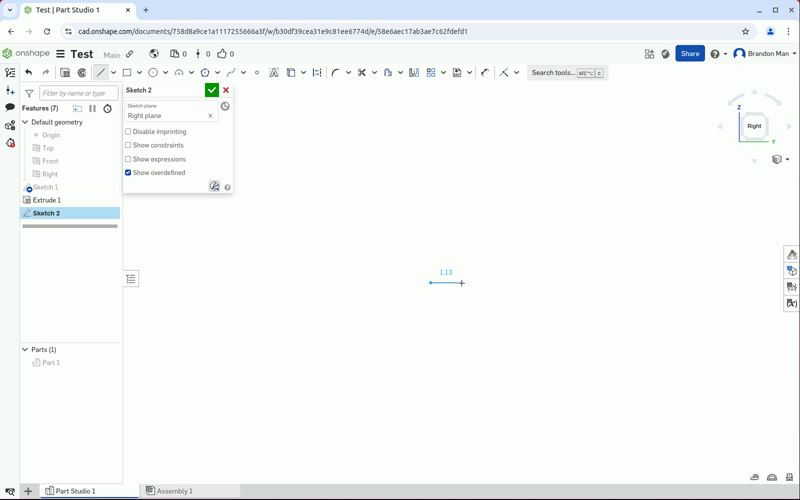
scroll(6)
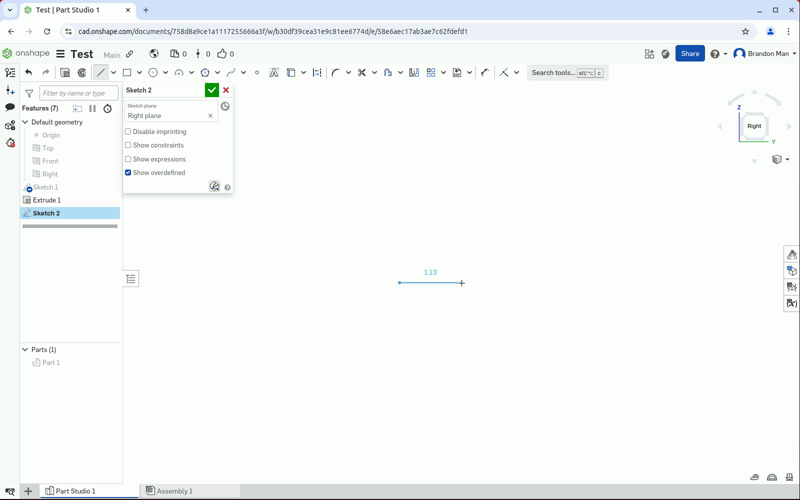
click(461, 282)
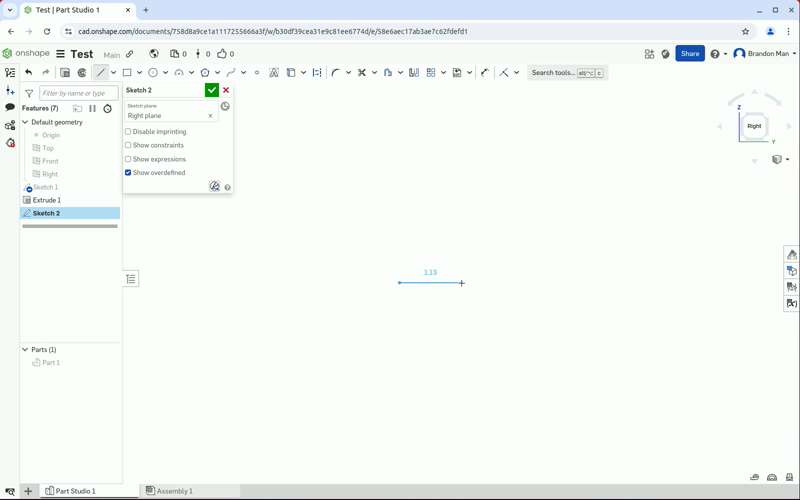
scroll(-6)
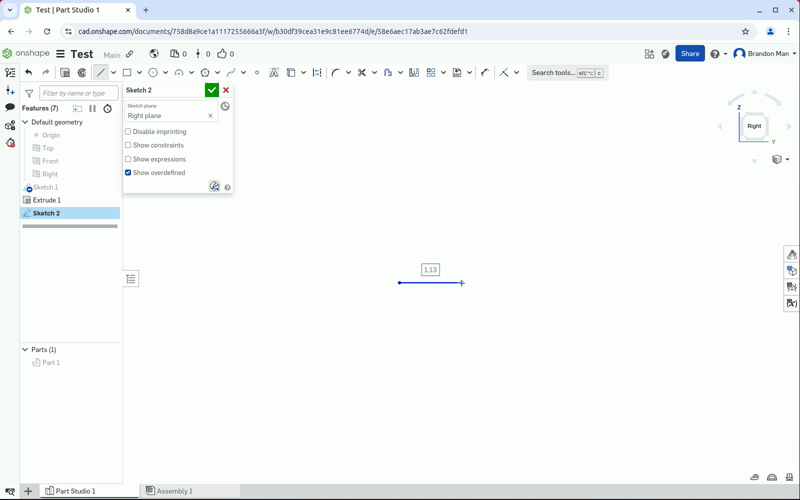
scroll(-6)
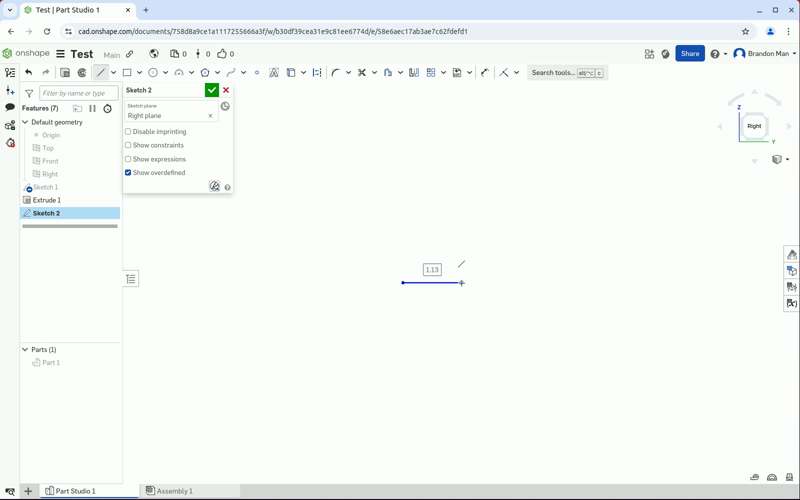
scroll(-6)
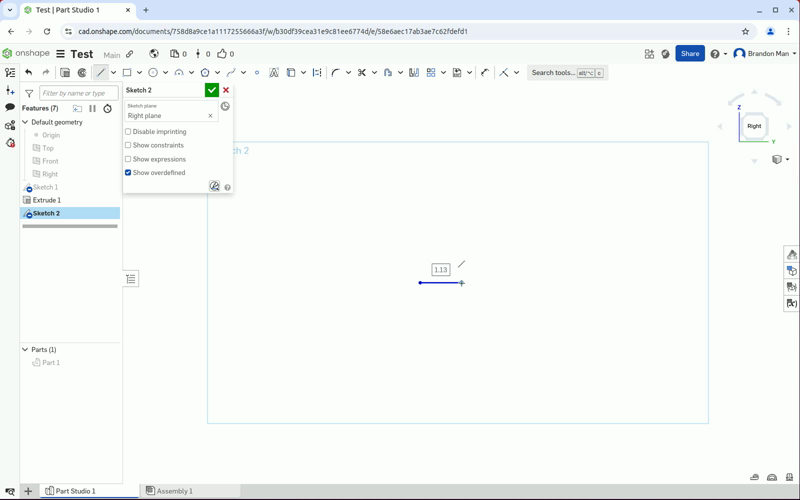
scroll(-6)
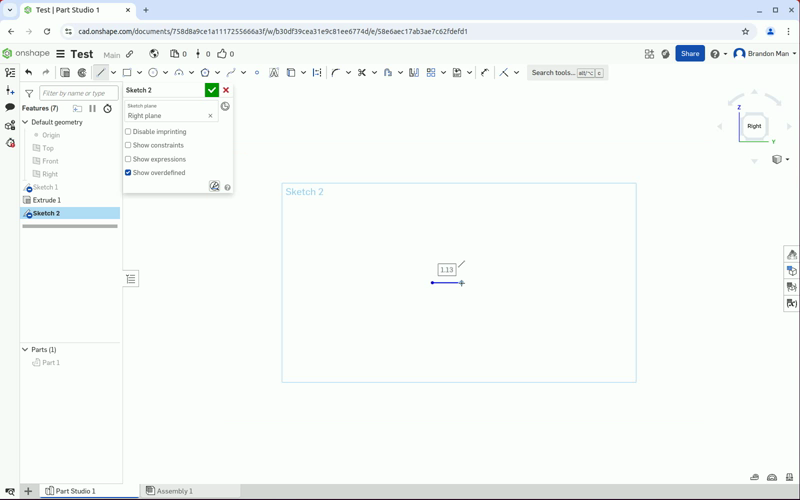
scroll(-6)
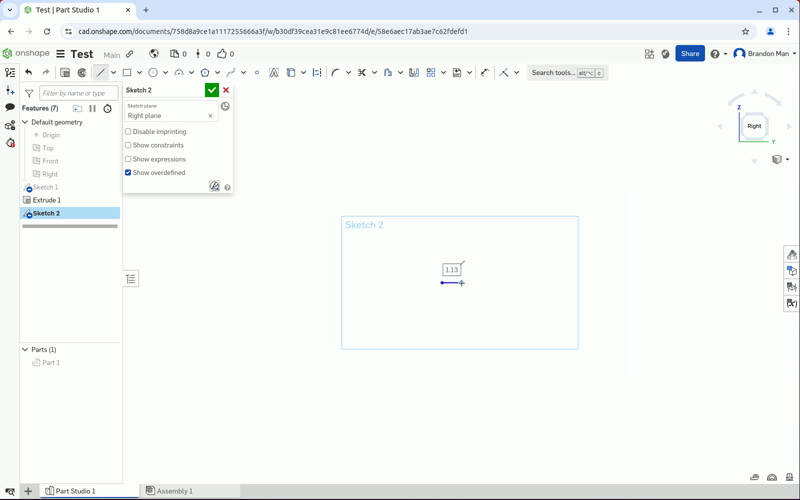
scroll(-6)
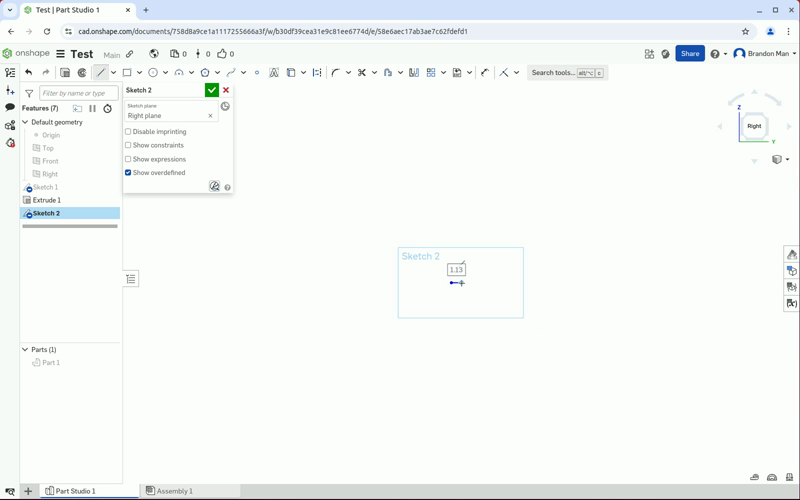
scroll(-6)
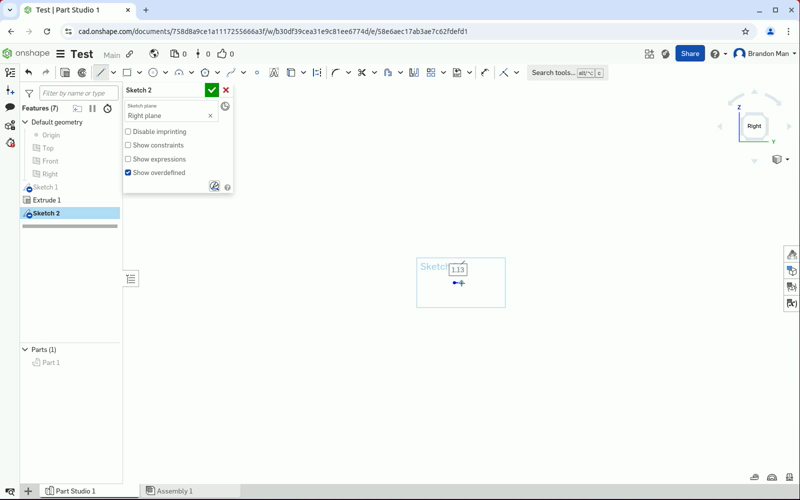
key_up(shift)
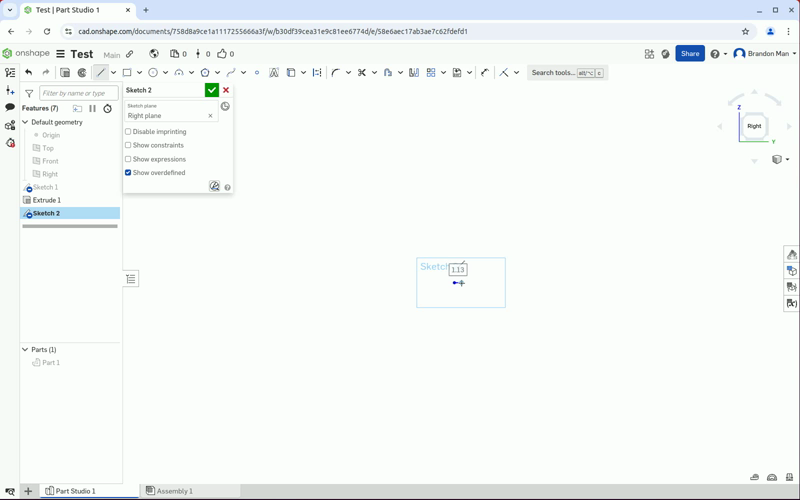
key_down(shift)
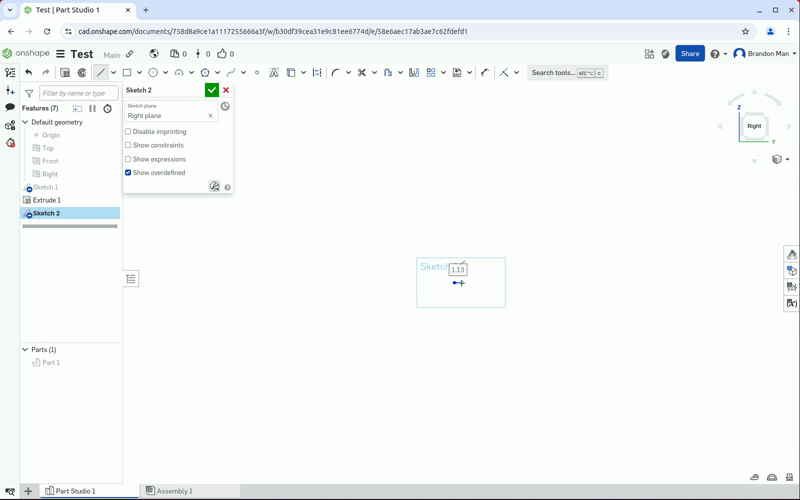
mouse_move(492, 282)
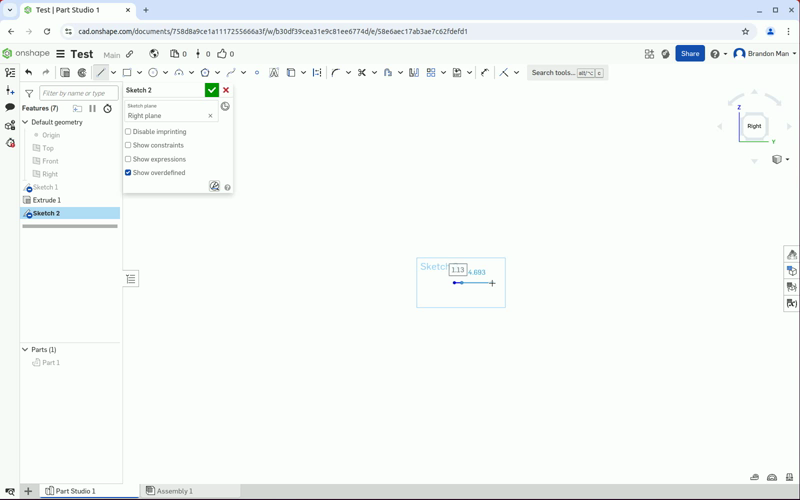
mouse_move(461, 277)
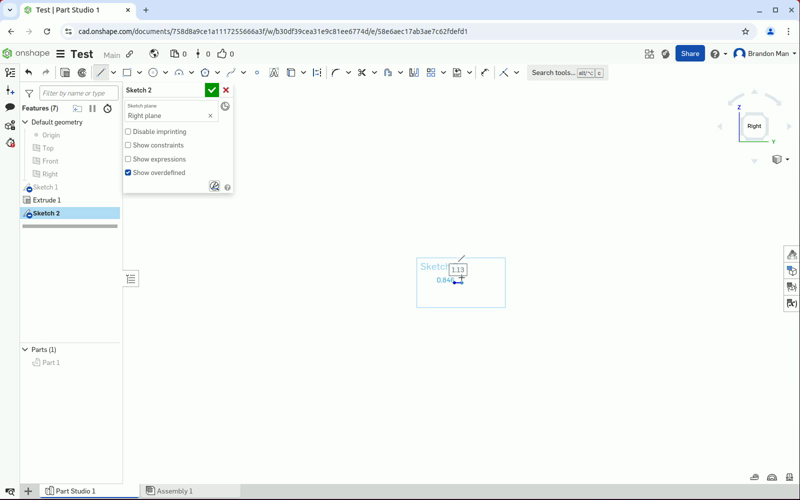
scroll(6)
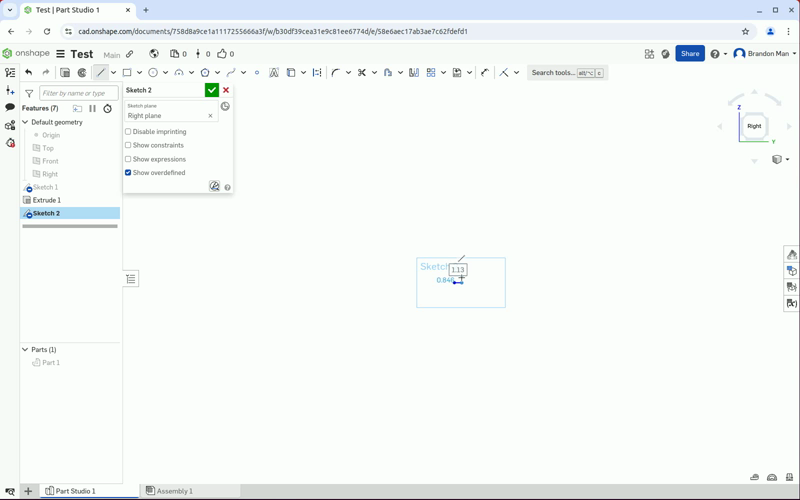
scroll(6)
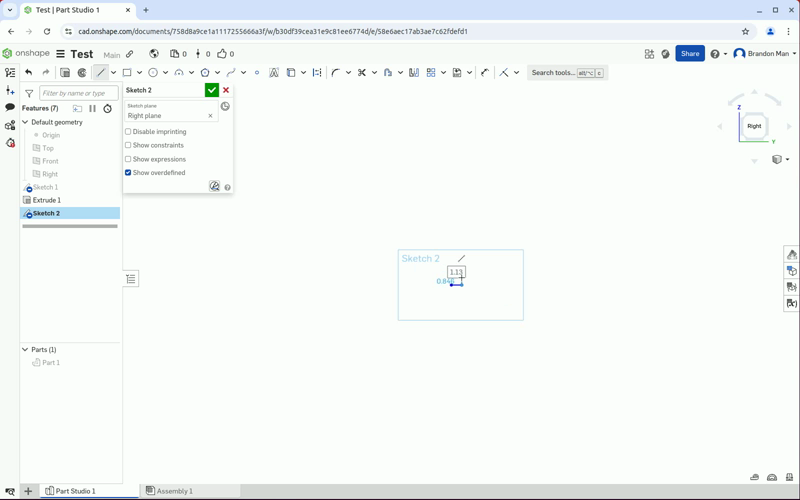
scroll(6)
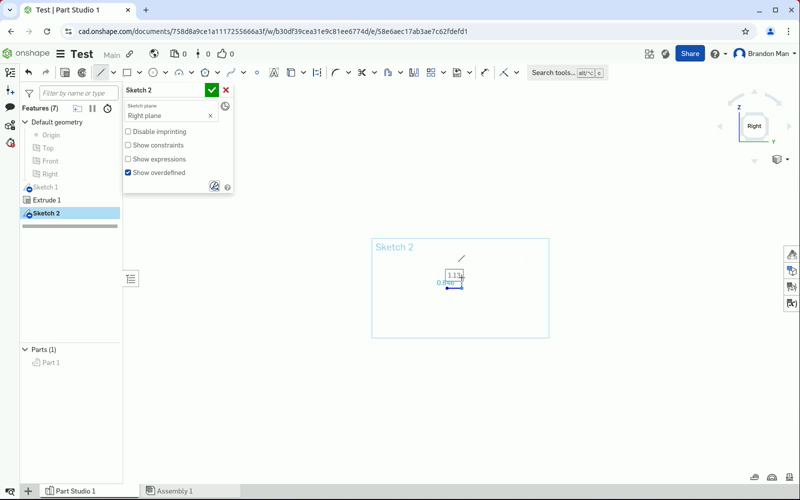
scroll(6)
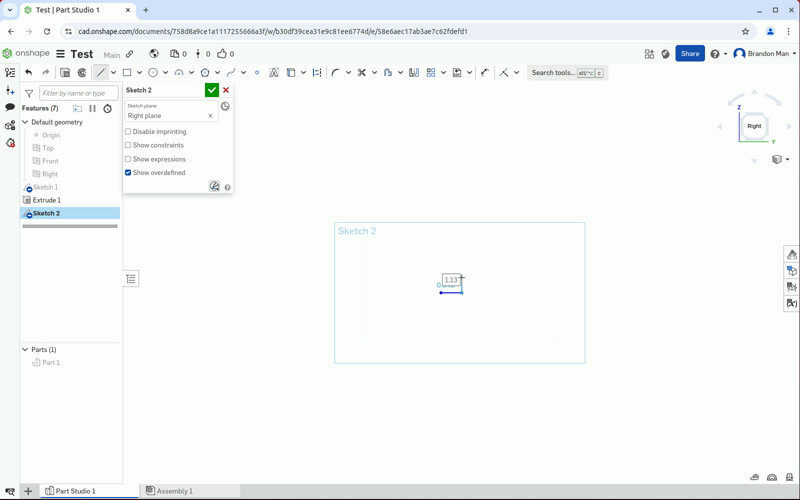
scroll(6)
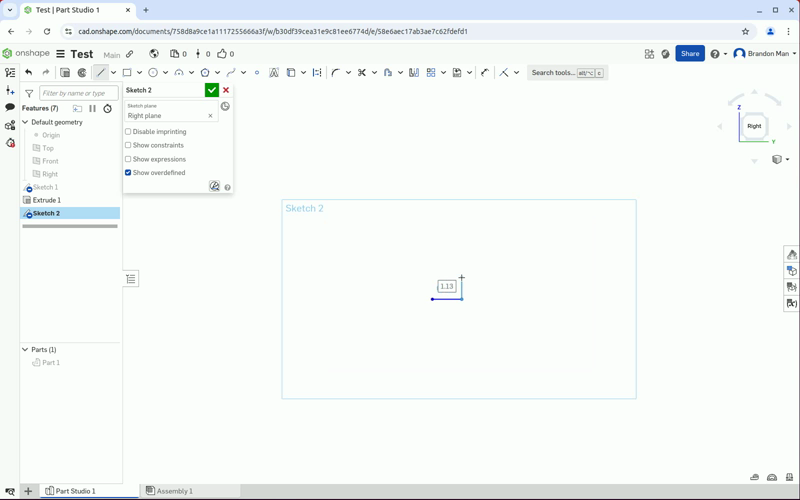
scroll(6)
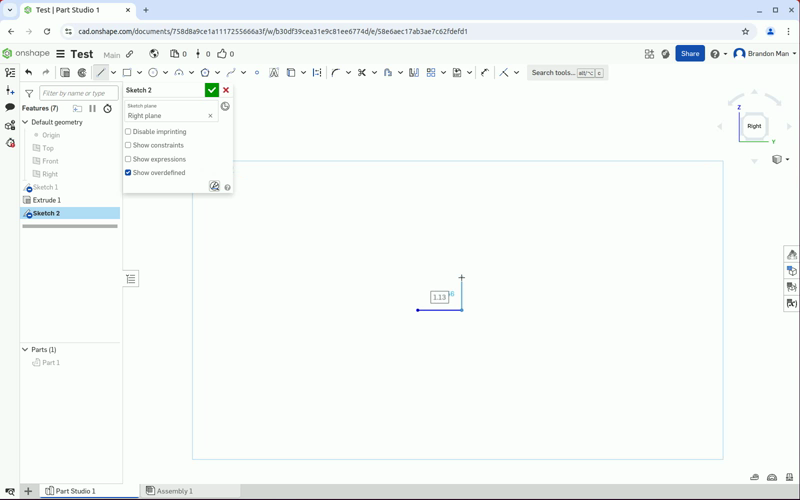
scroll(6)
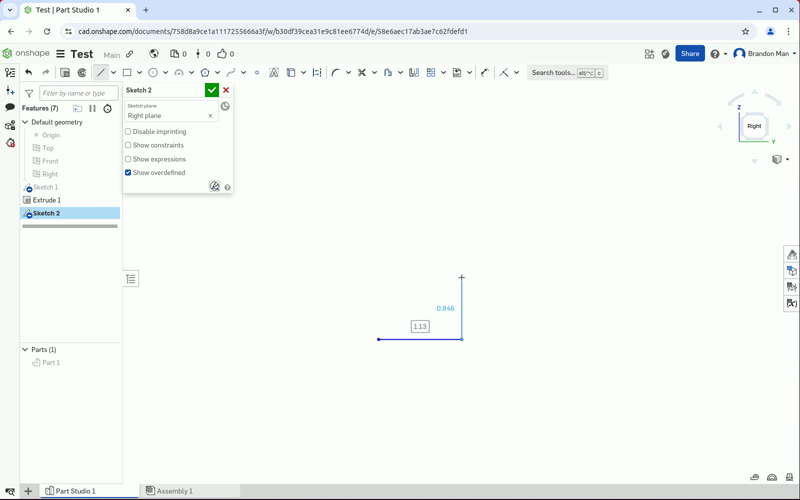
click(461, 277)
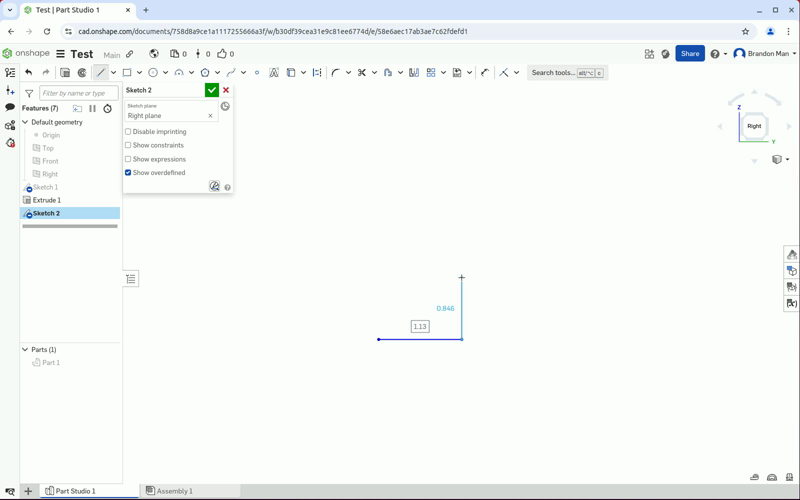
scroll(-6)
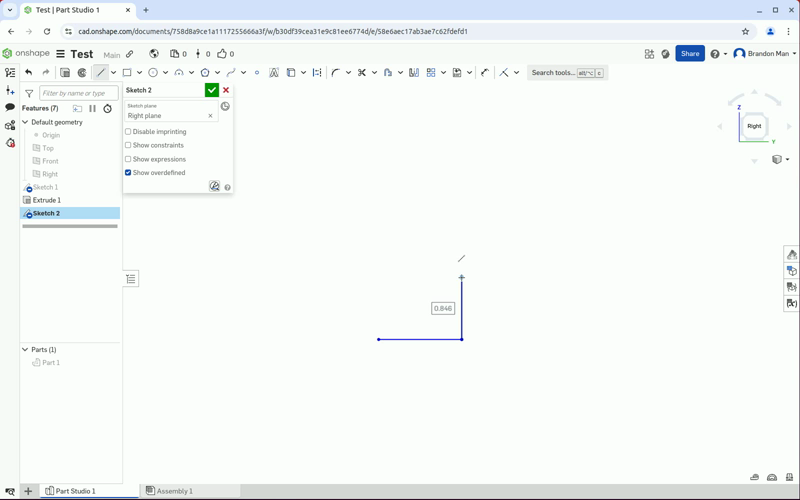
scroll(-6)
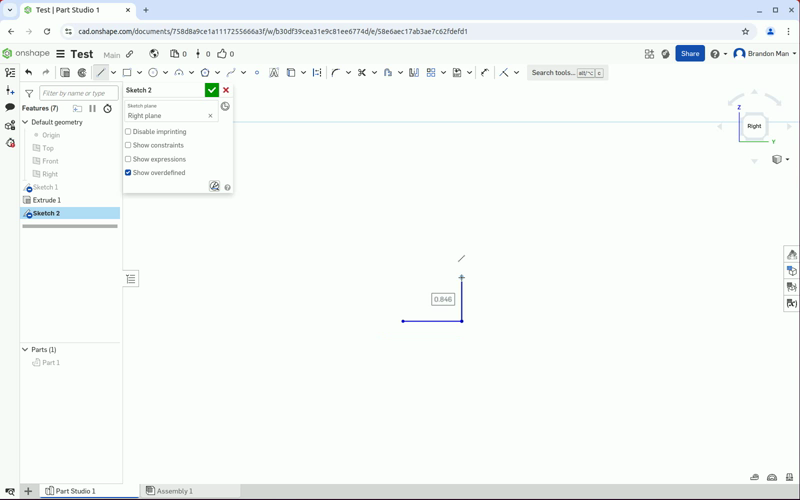
scroll(-6)
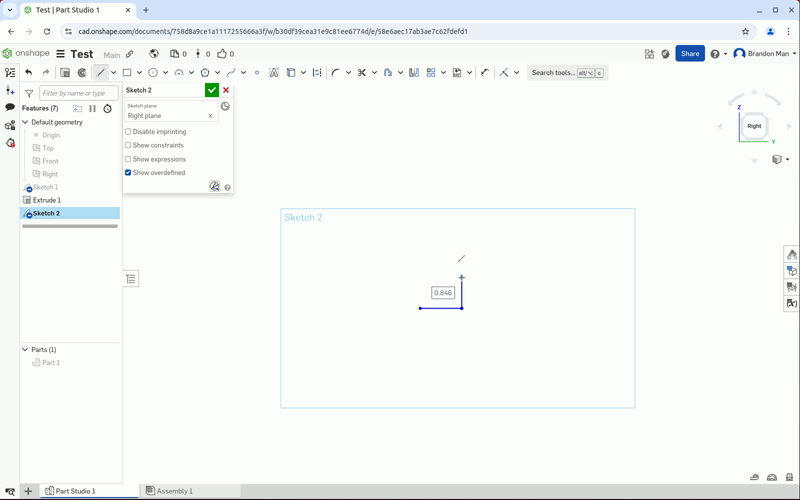
scroll(-6)
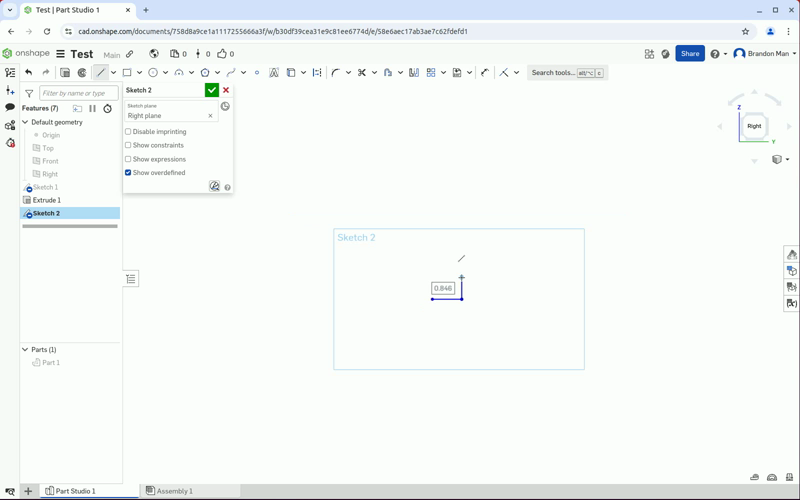
scroll(-6)
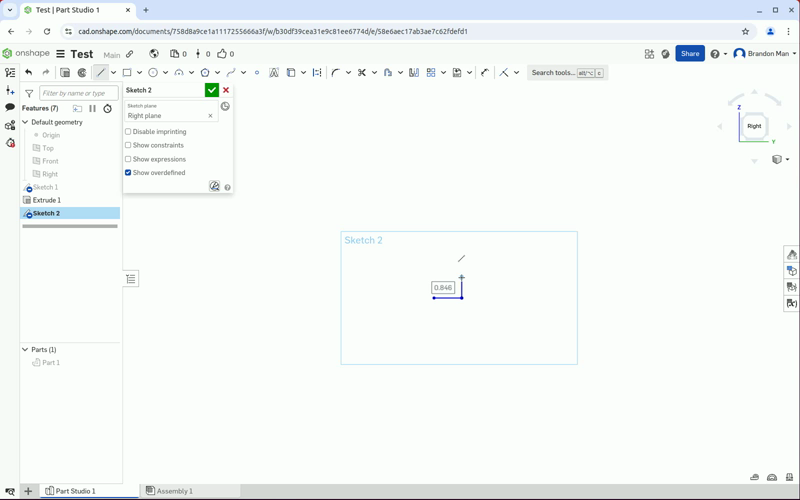
scroll(-6)
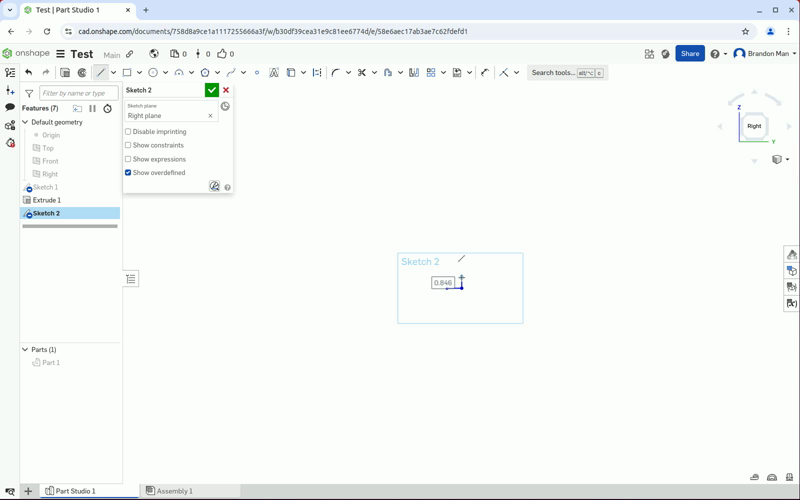
scroll(-6)
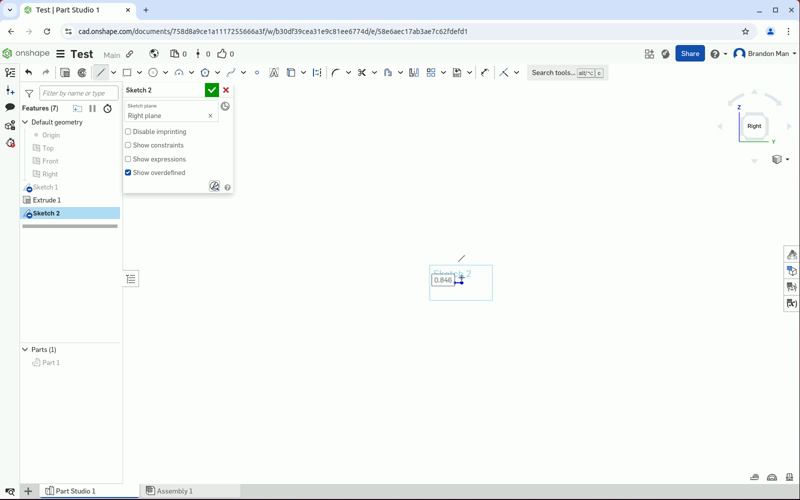
key_up(shift)
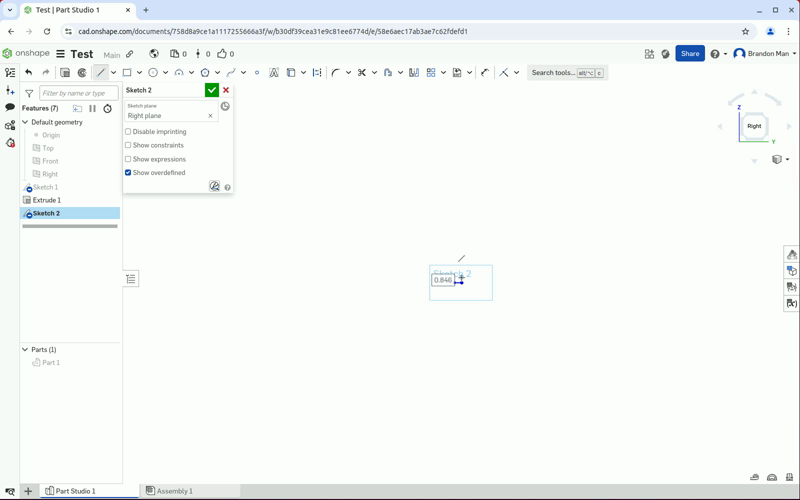
key_down(shift)
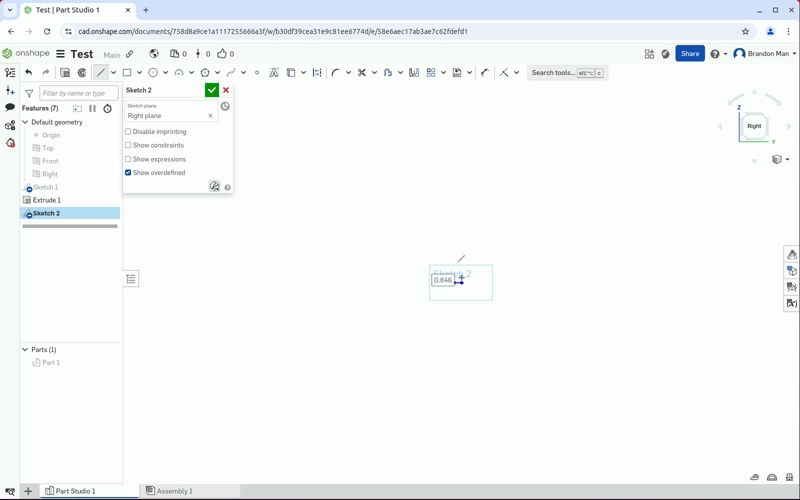
mouse_move(492, 277)
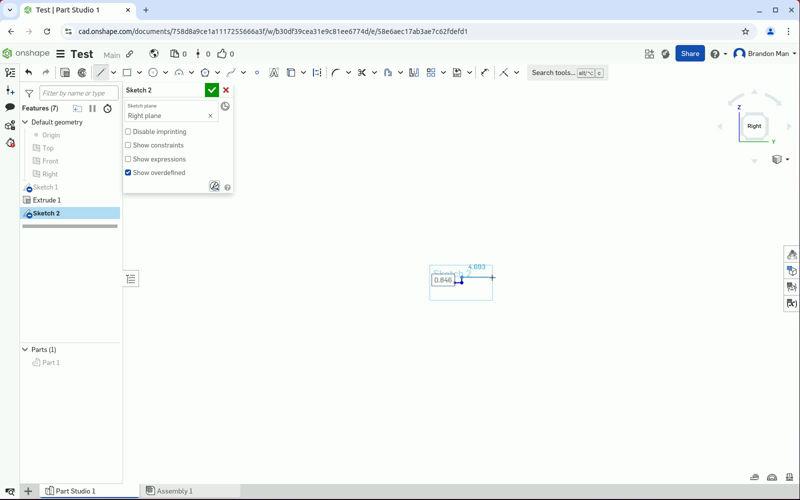
mouse_move(456, 277)
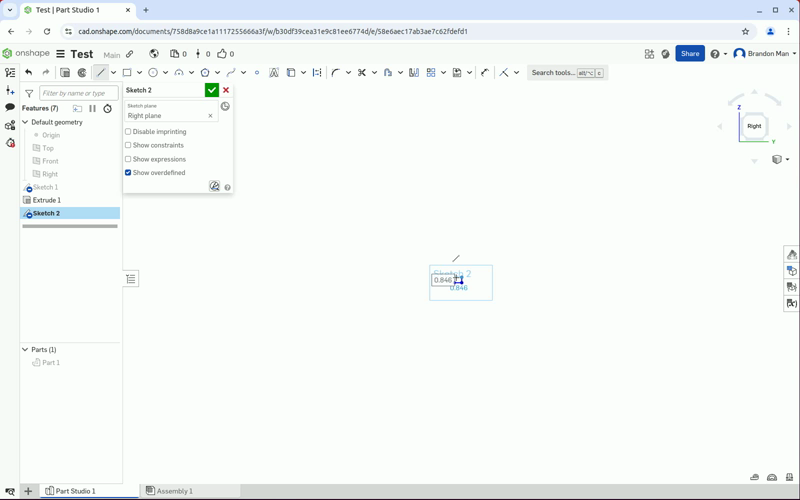
scroll(6)
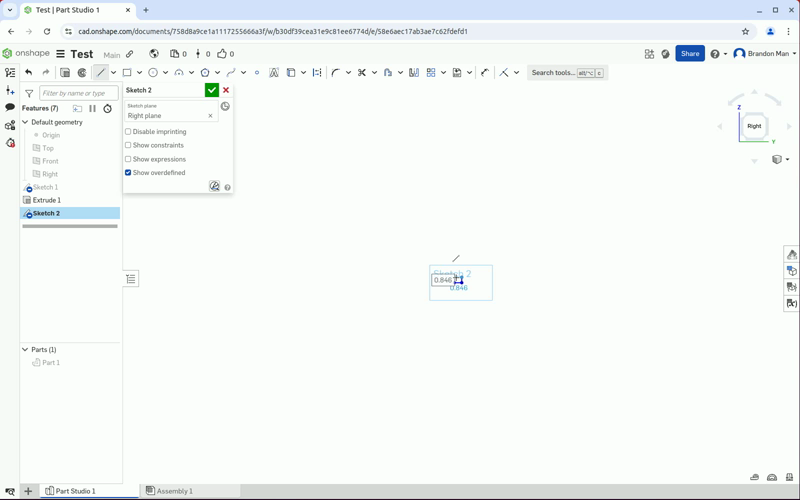
scroll(6)
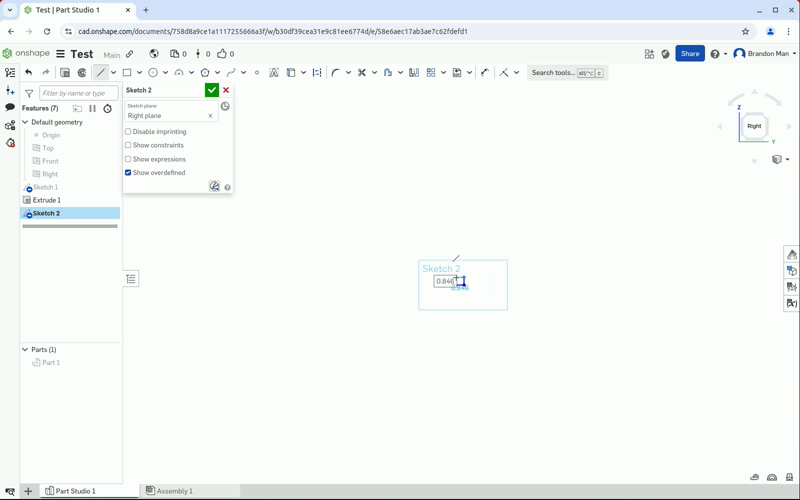
scroll(6)
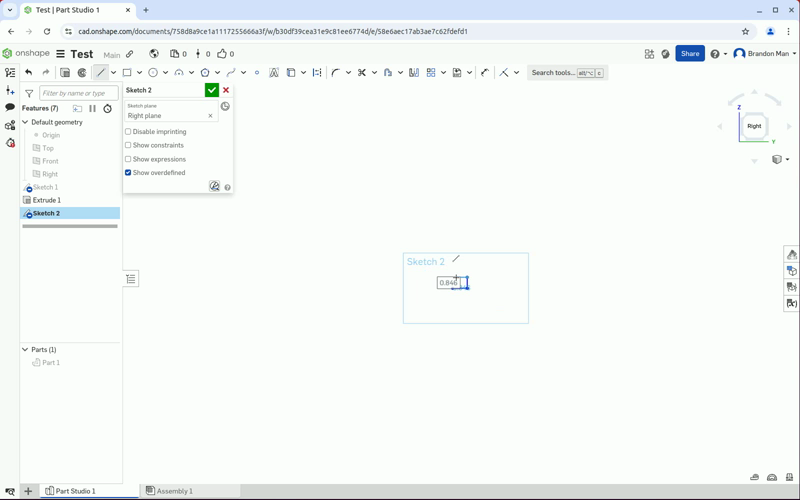
scroll(6)
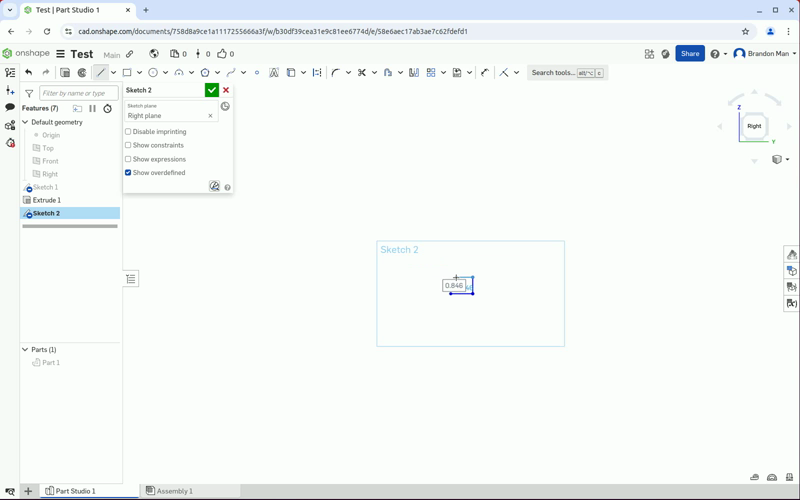
scroll(6)
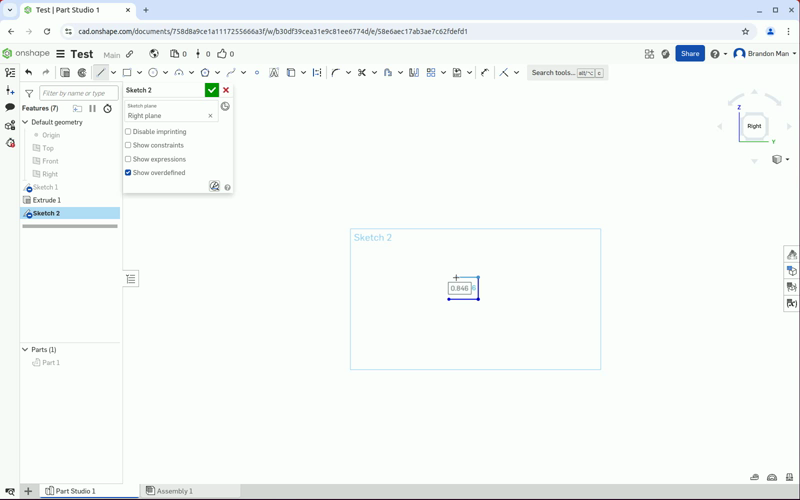
scroll(6)
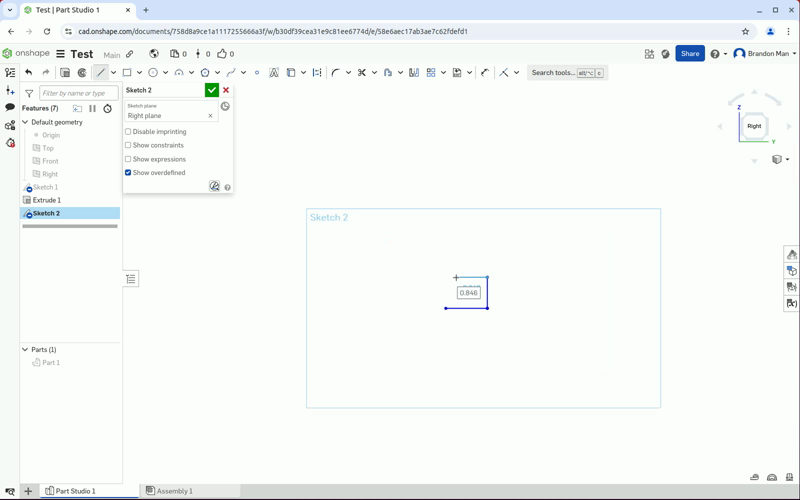
scroll(6)
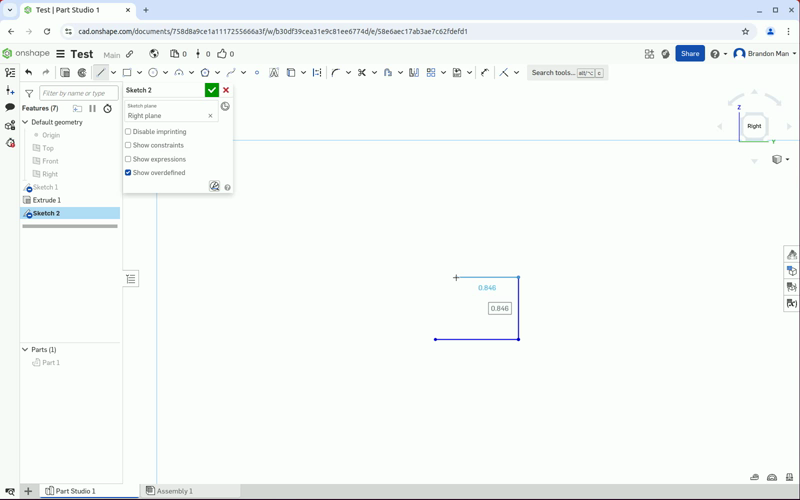
click(456, 277)
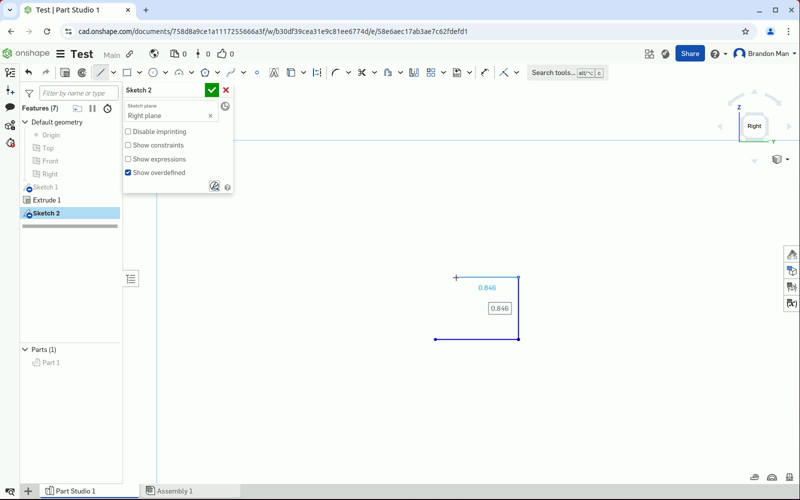
scroll(-6)
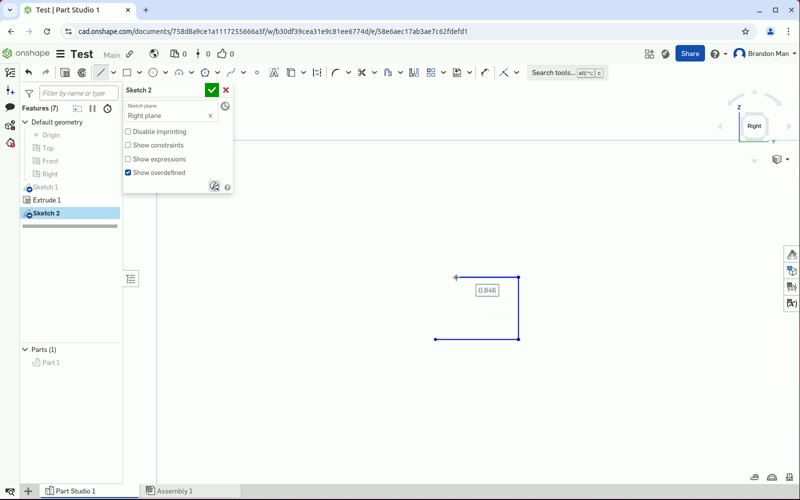
scroll(-6)
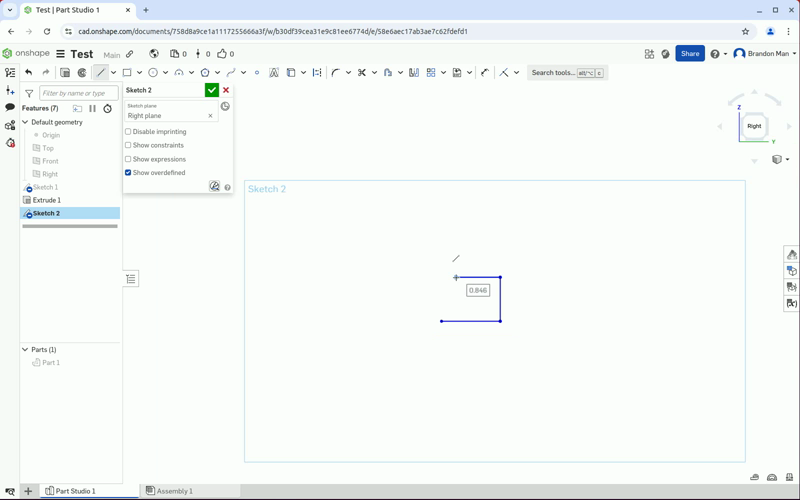
scroll(-6)
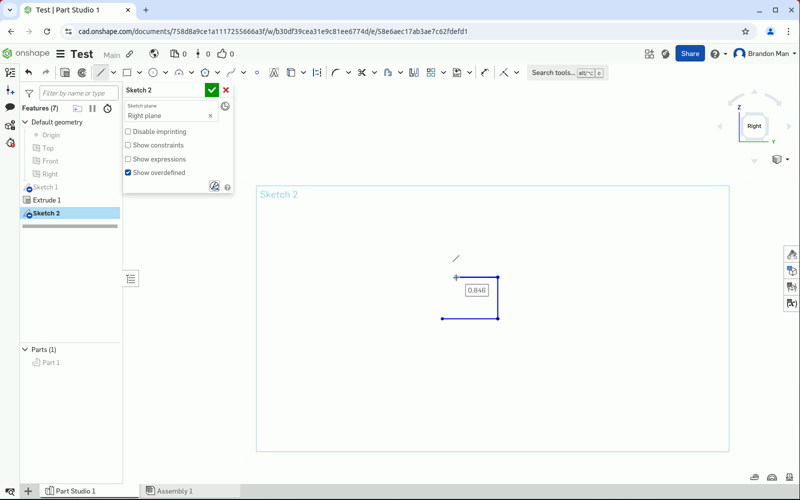
scroll(-6)
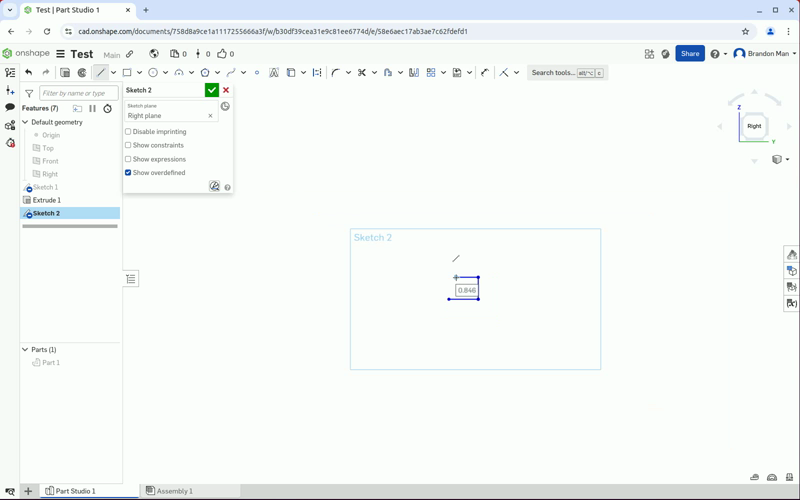
scroll(-6)
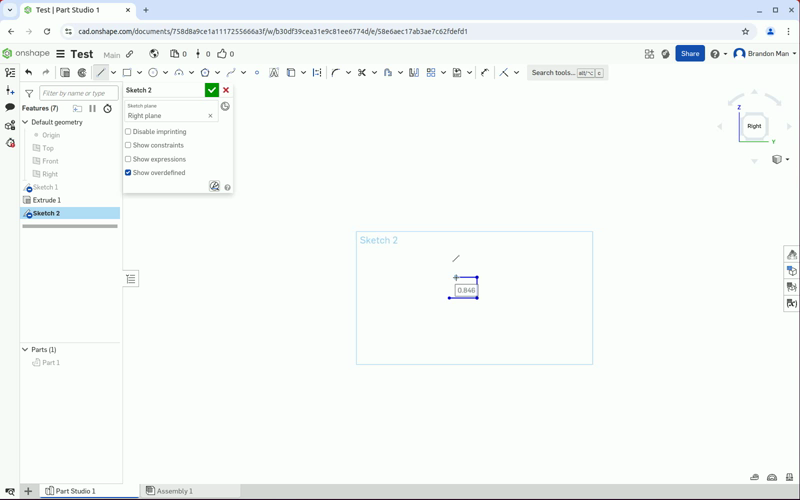
scroll(-6)
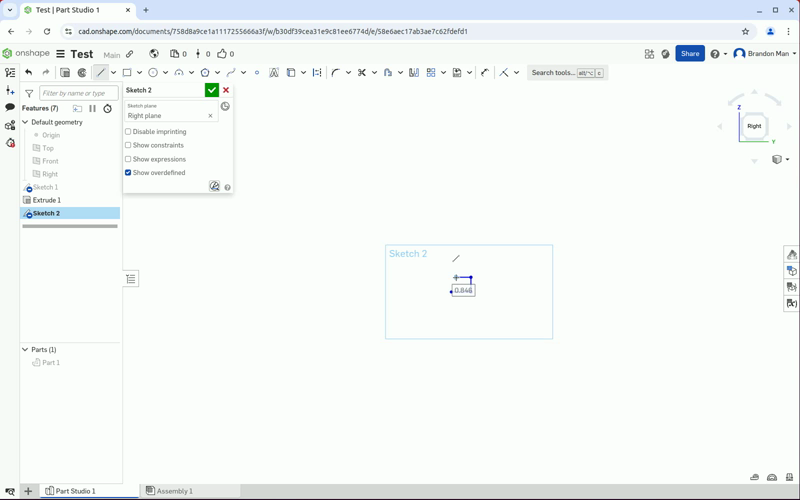
scroll(-6)
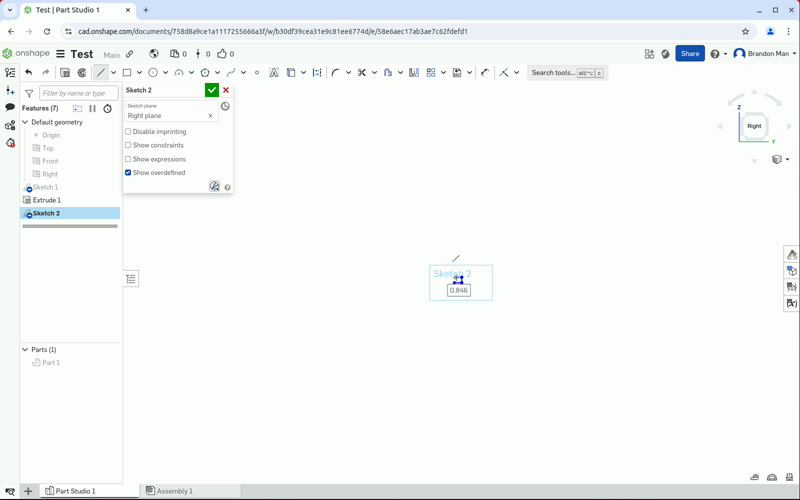
key_up(shift)
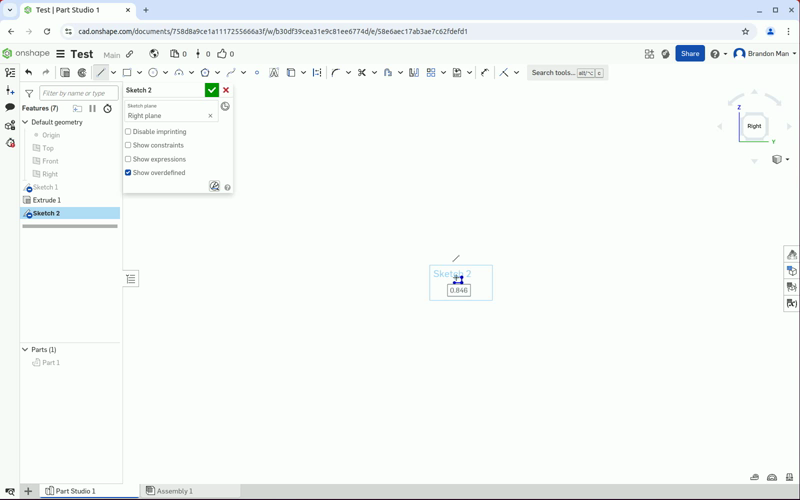
mouse_move(486, 277)
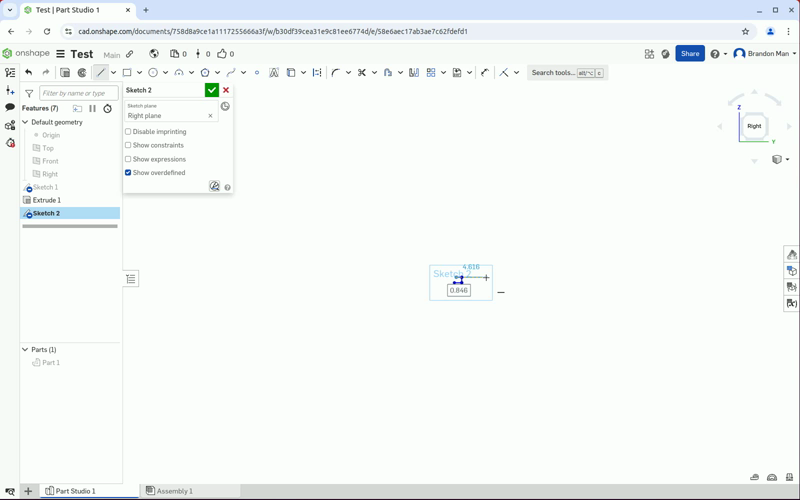
key_down(shift)
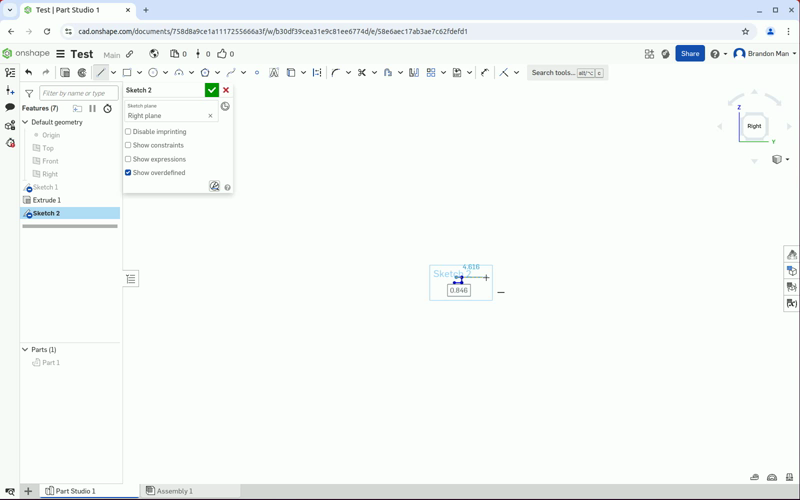
mouse_move(456, 282)
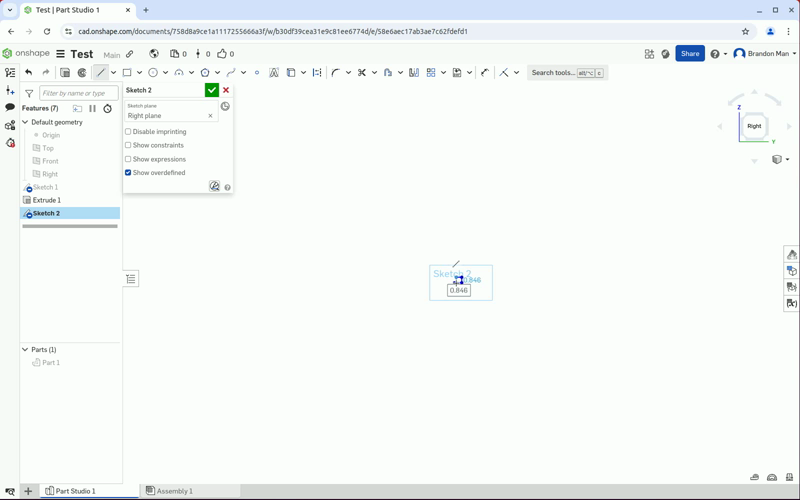
scroll(6)
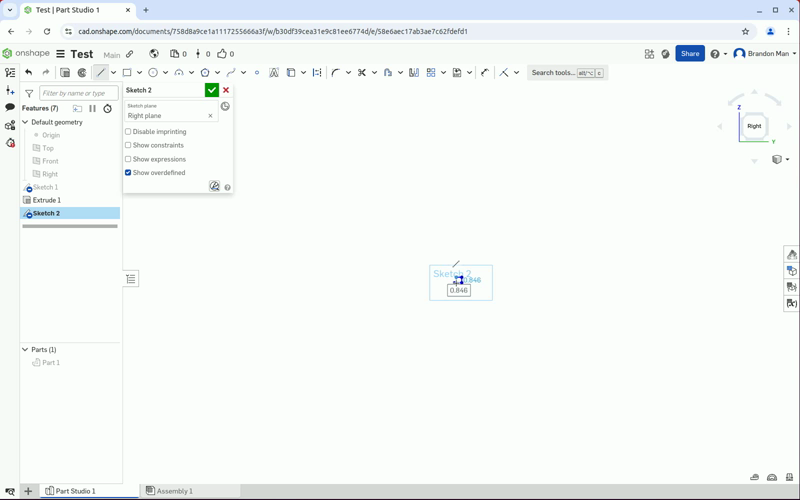
scroll(6)
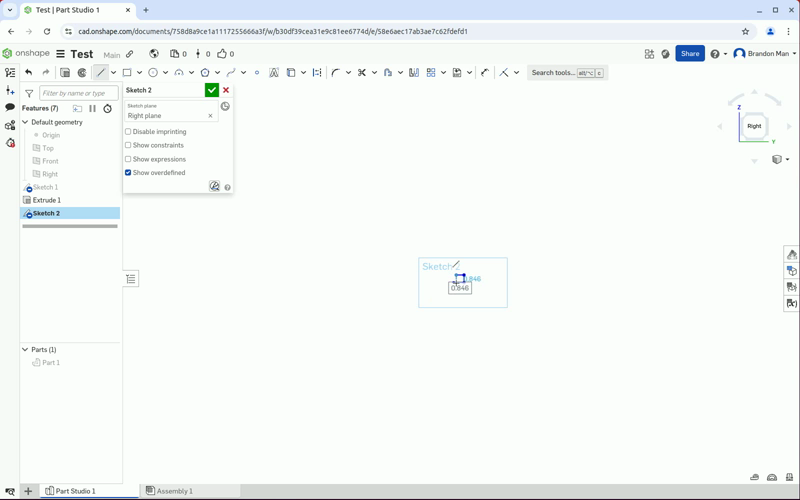
scroll(6)
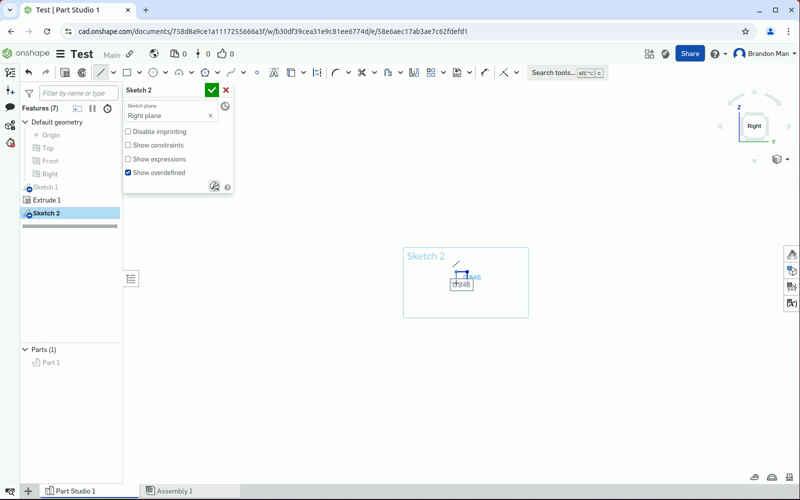
scroll(6)
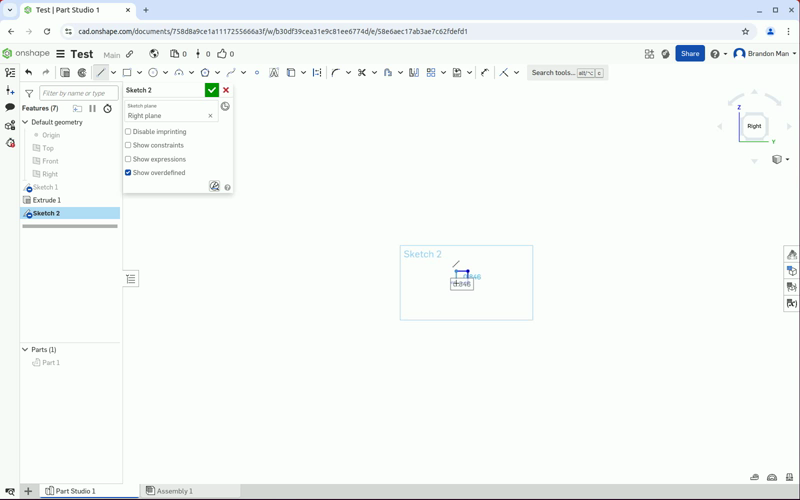
scroll(6)
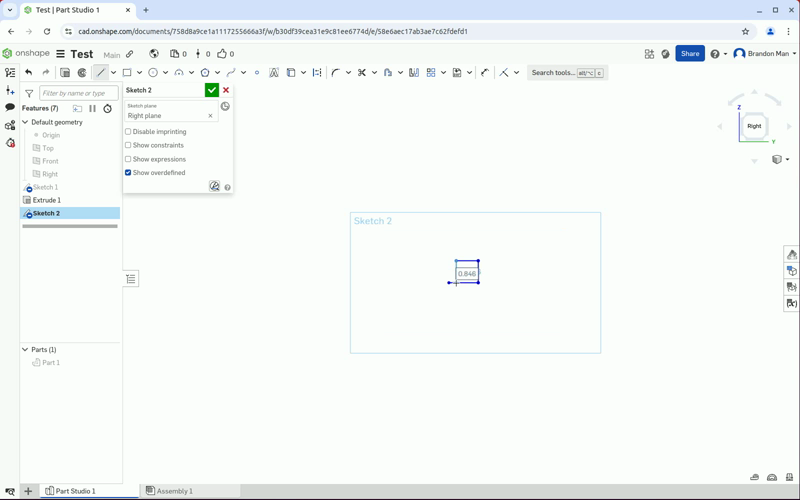
scroll(6)
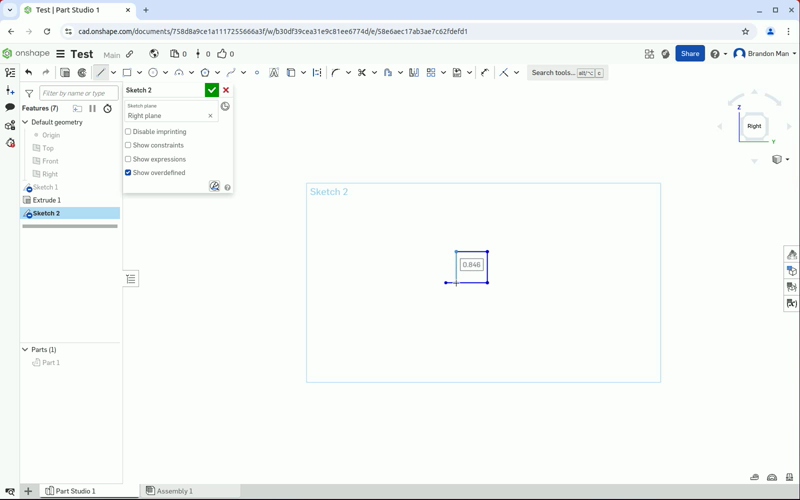
scroll(6)
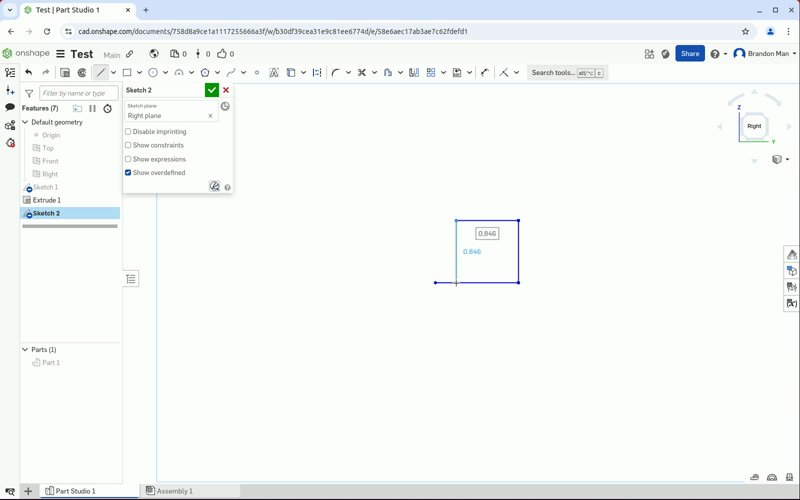
key_up(shift)
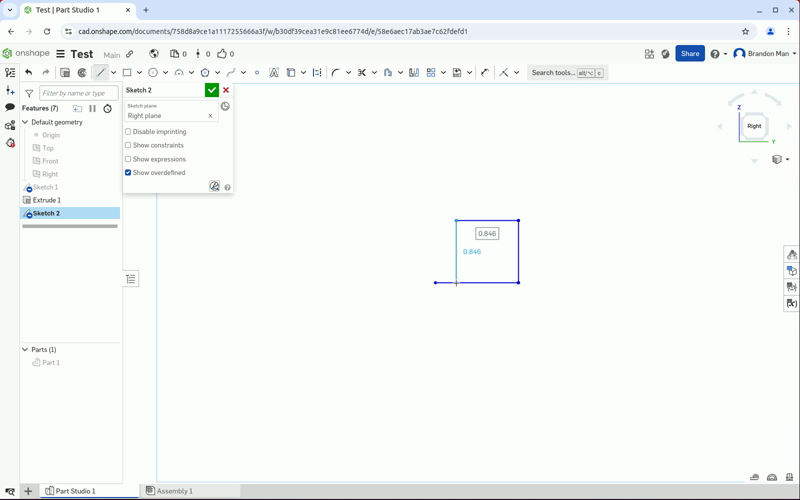
click(456, 282)
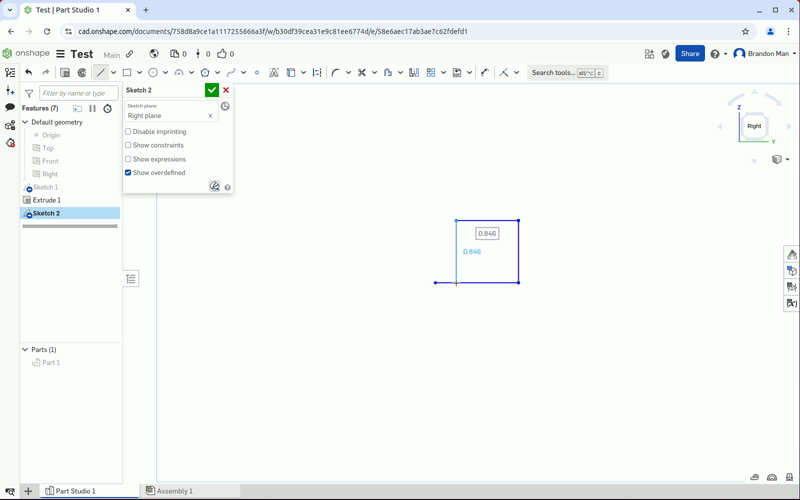
scroll(-6)
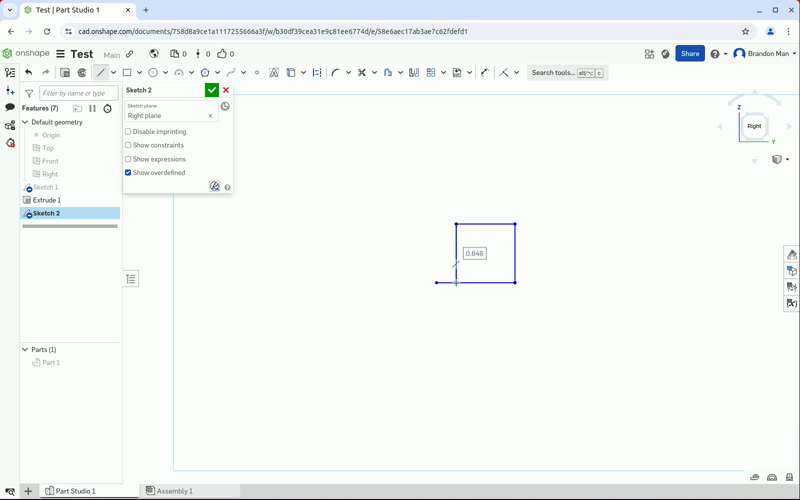
scroll(-6)
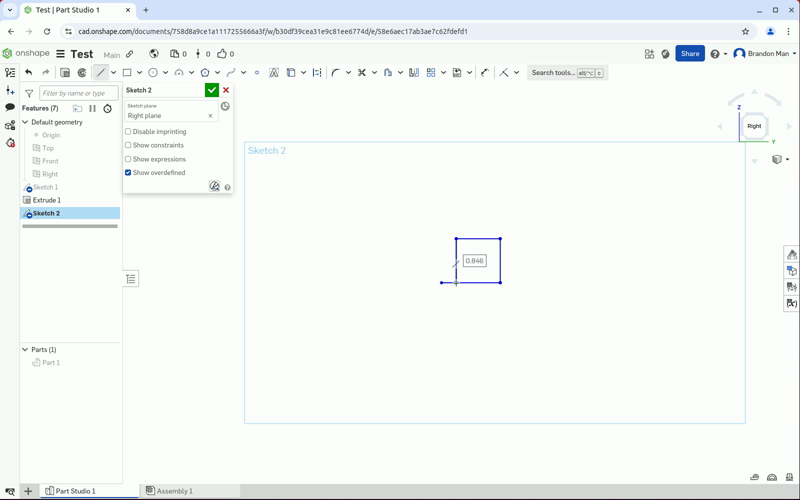
scroll(-6)
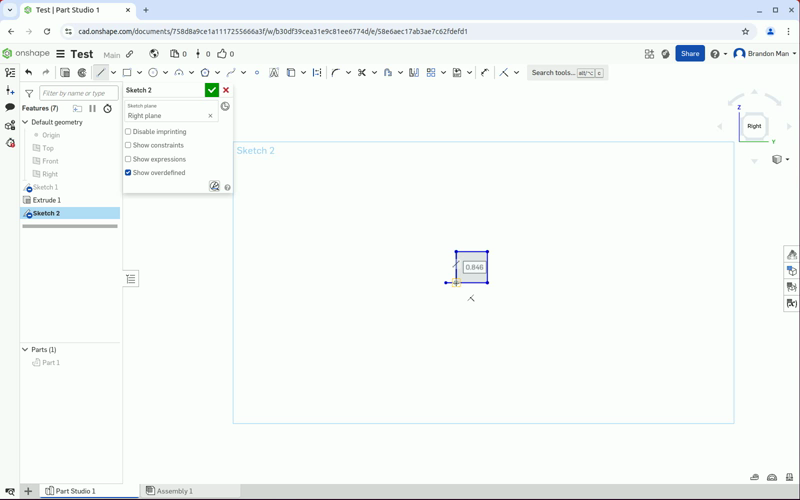
scroll(-6)
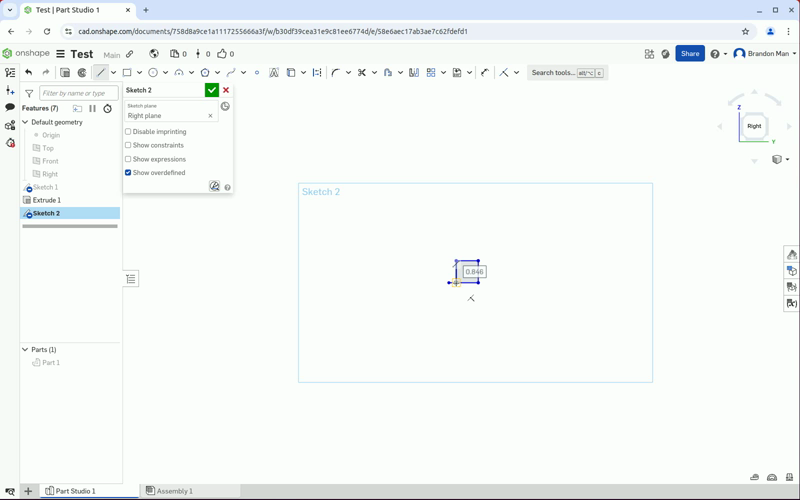
scroll(-6)
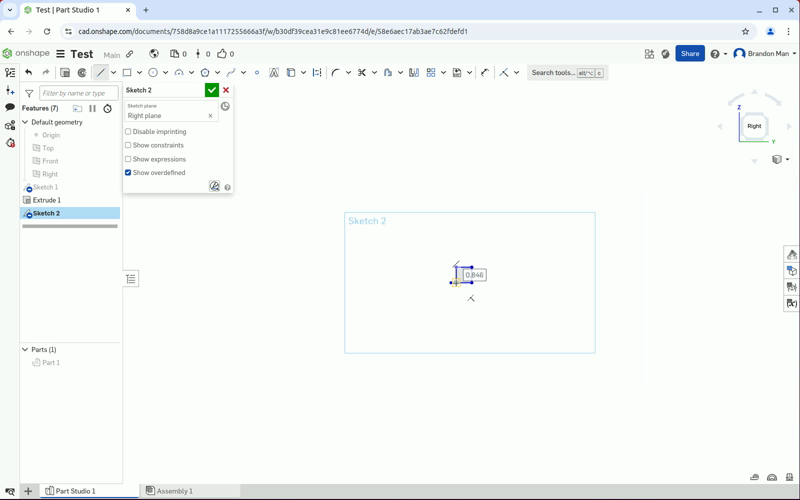
scroll(-6)
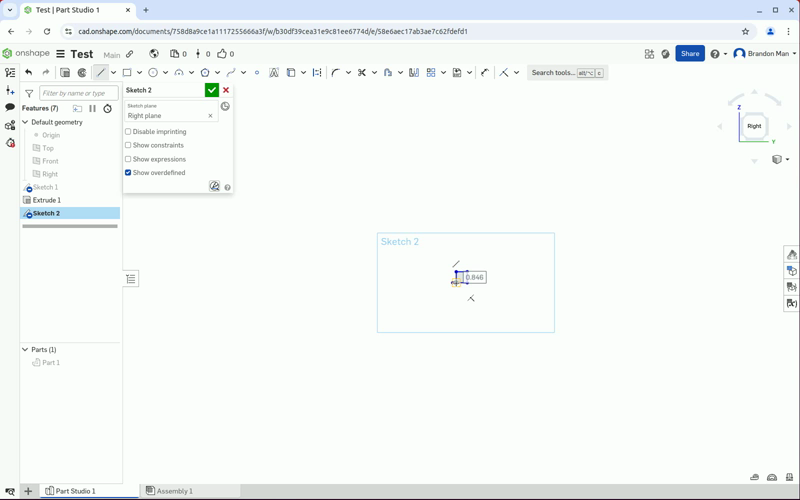
scroll(-6)
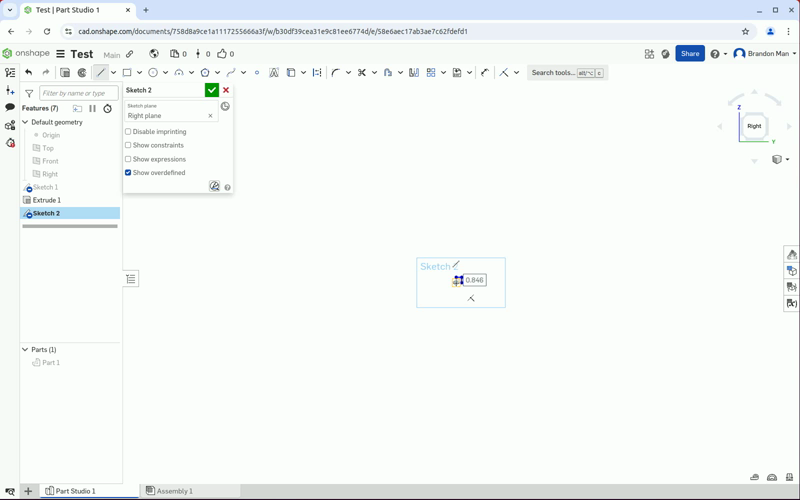
key(esc)
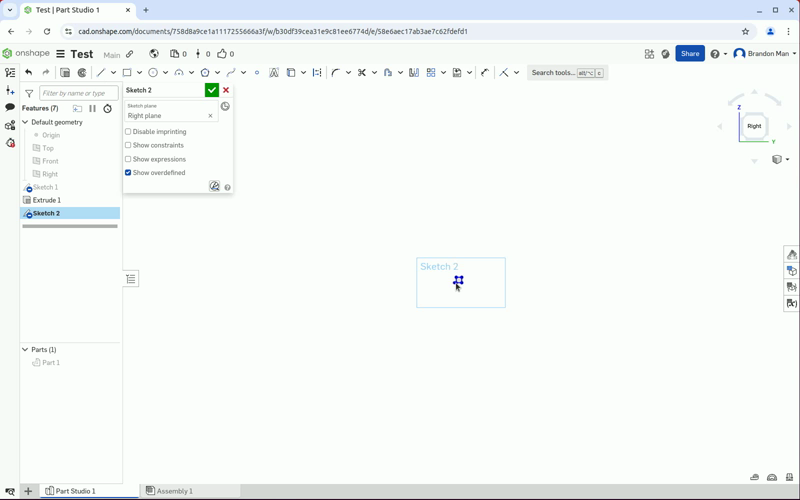
mouse_move(456, 278)
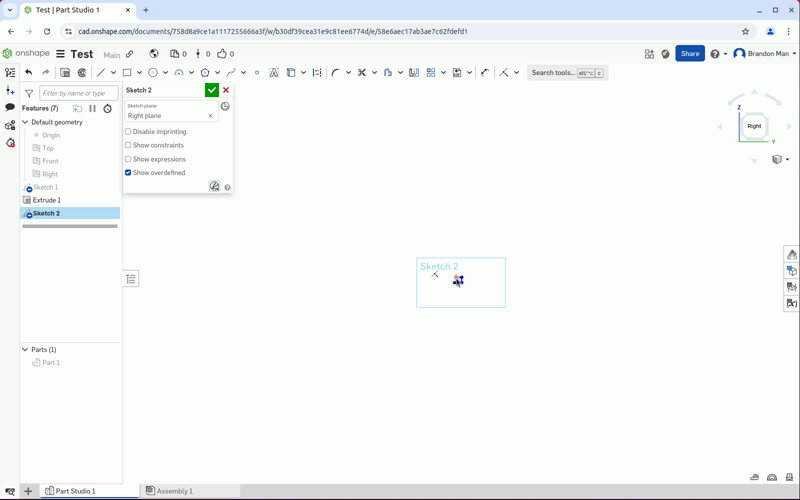
scroll(6)
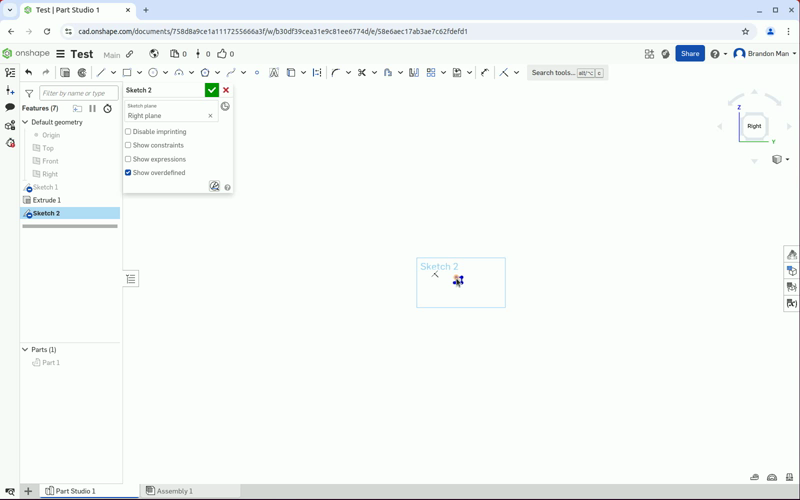
scroll(6)
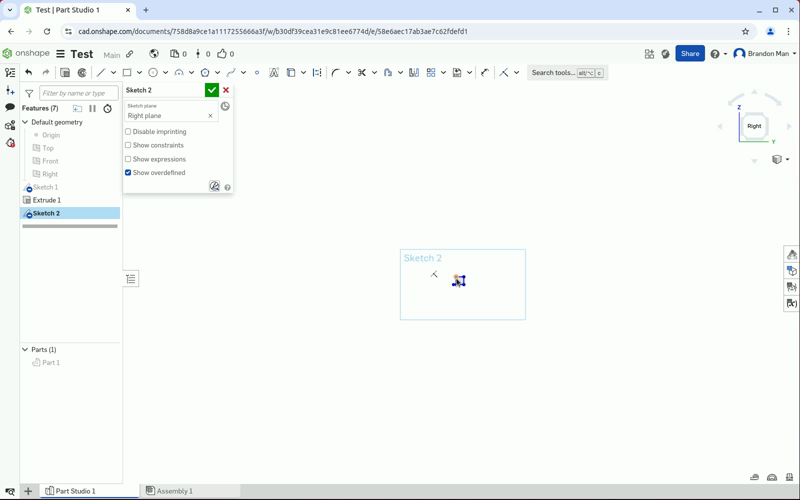
scroll(6)
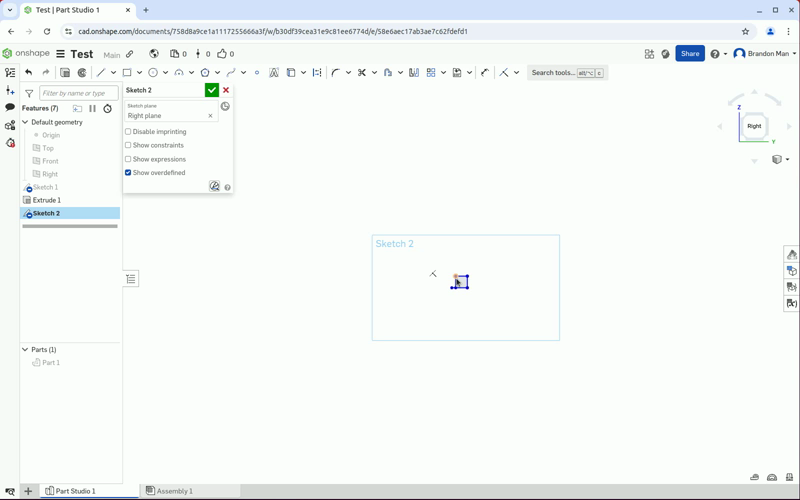
scroll(6)
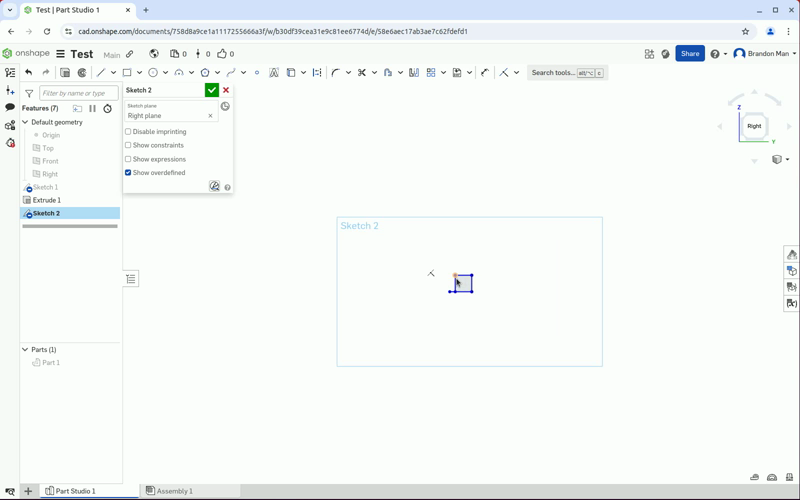
scroll(6)
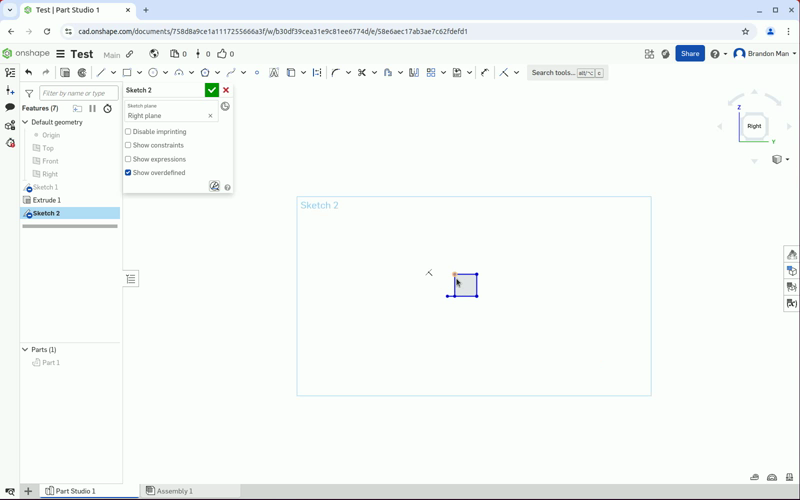
scroll(6)
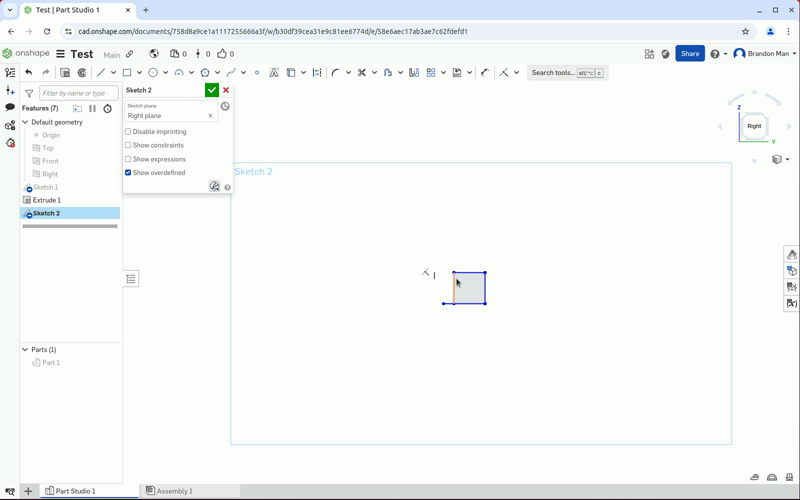
scroll(6)
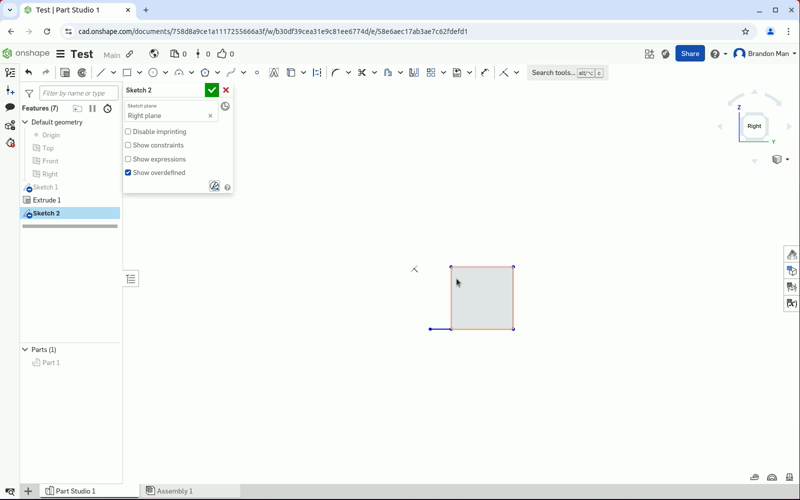
click(456, 278)
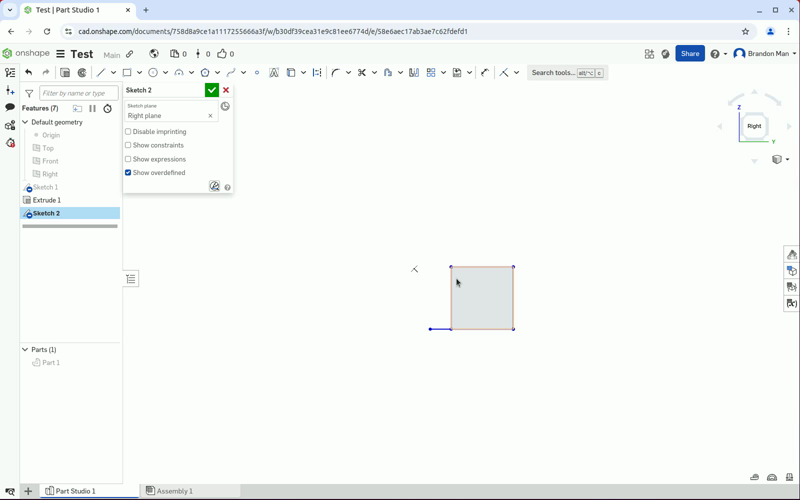
scroll(-6)
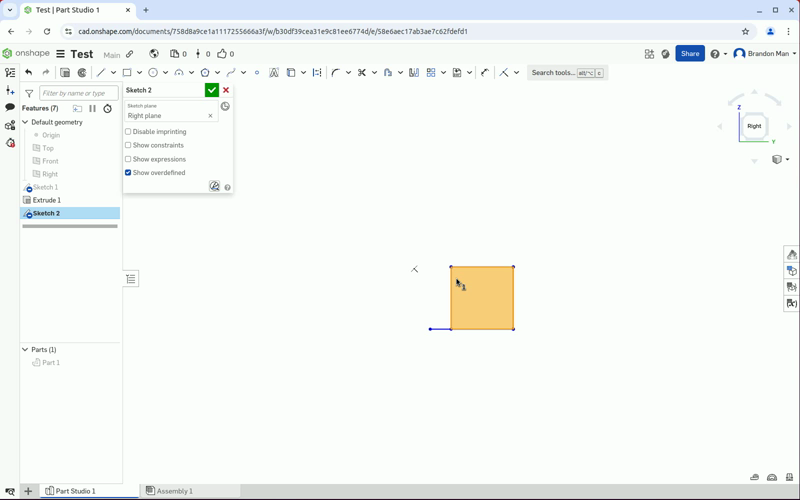
scroll(-6)
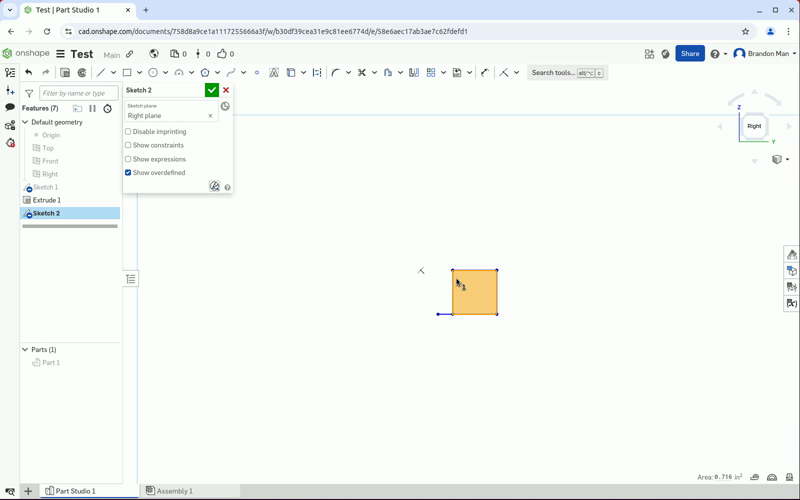
scroll(-6)
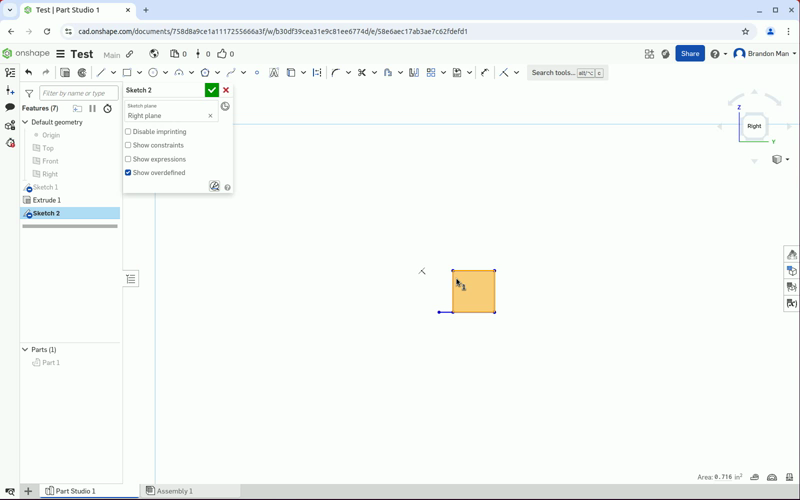
scroll(-6)
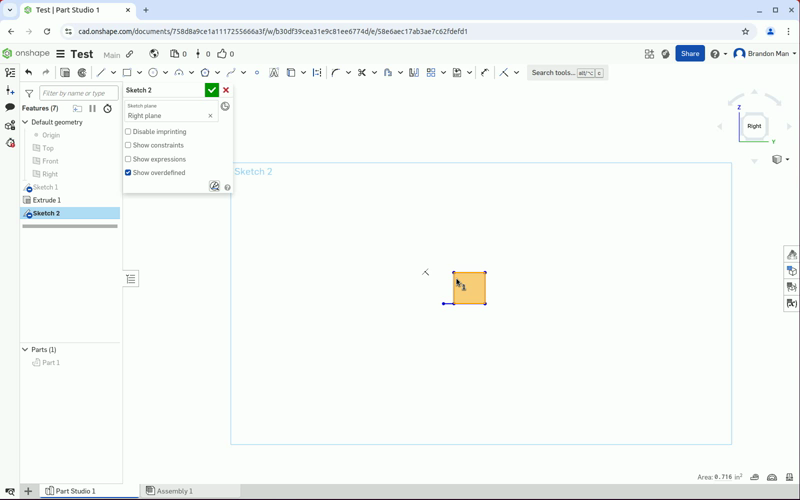
scroll(-6)
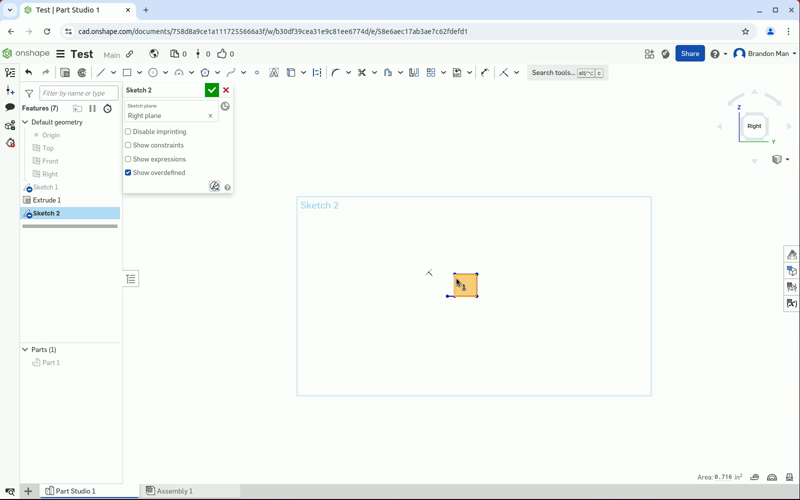
scroll(-6)
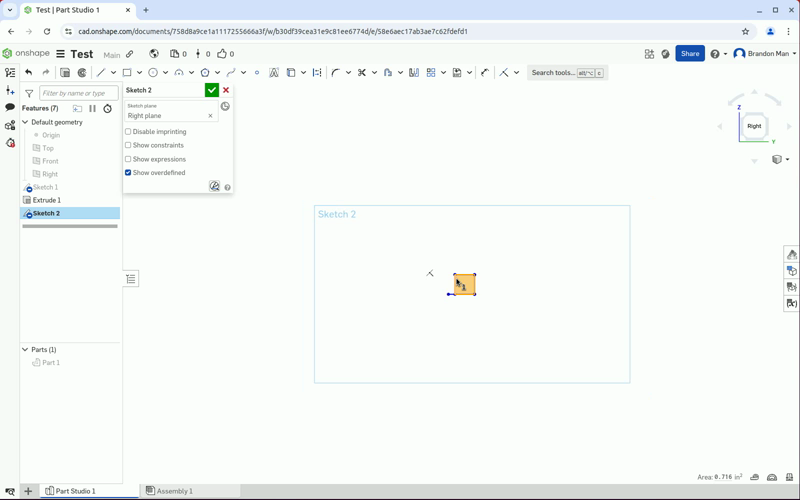
scroll(-6)
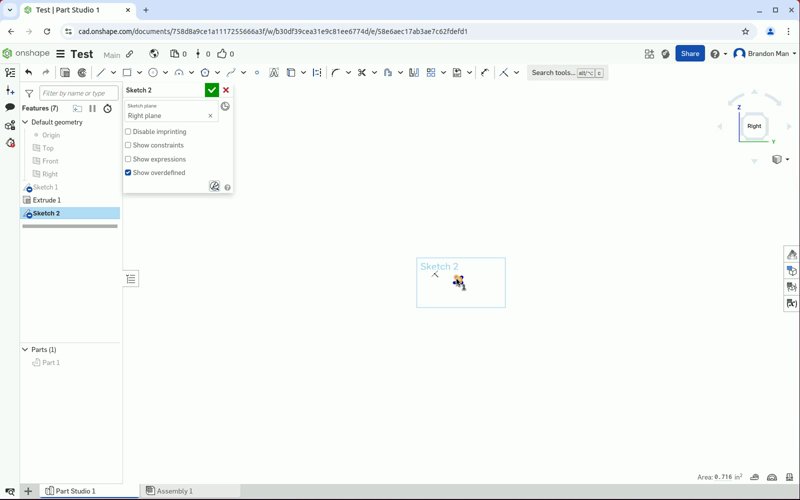
mouse_move(73, 352)
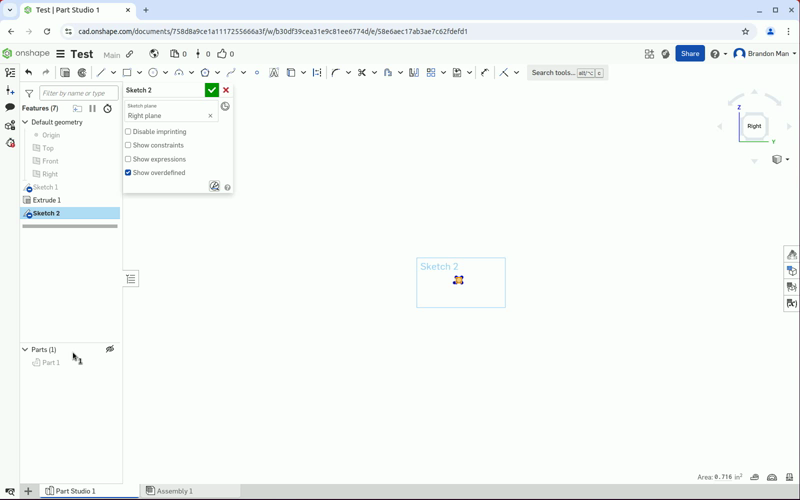
key(shift+y)
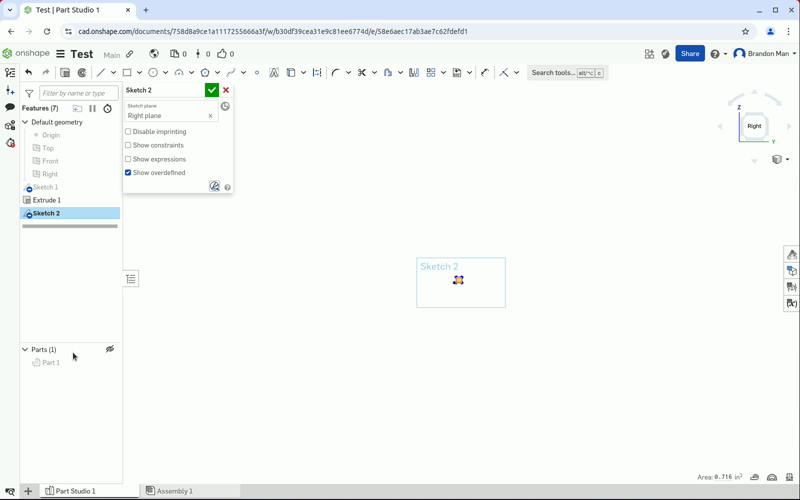
key(shift+e)
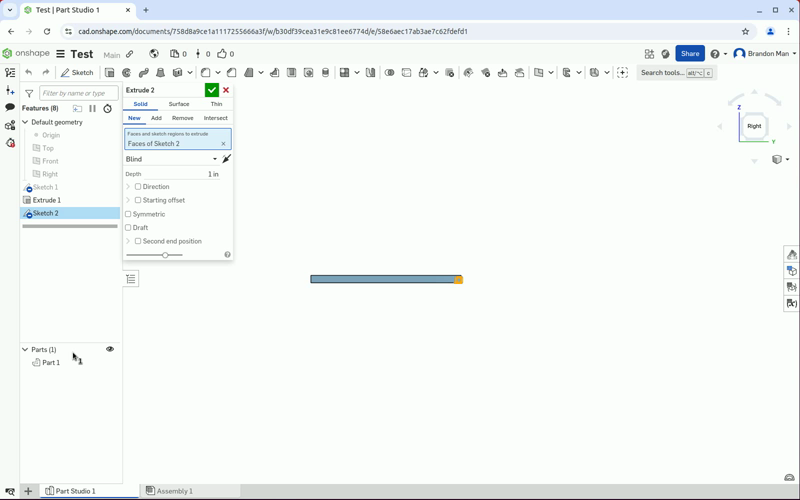
mouse_move(143, 106)
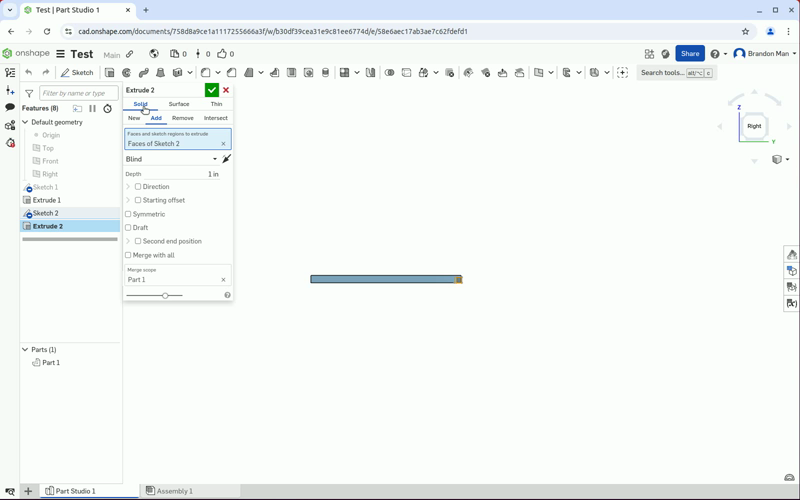
click(143, 106)
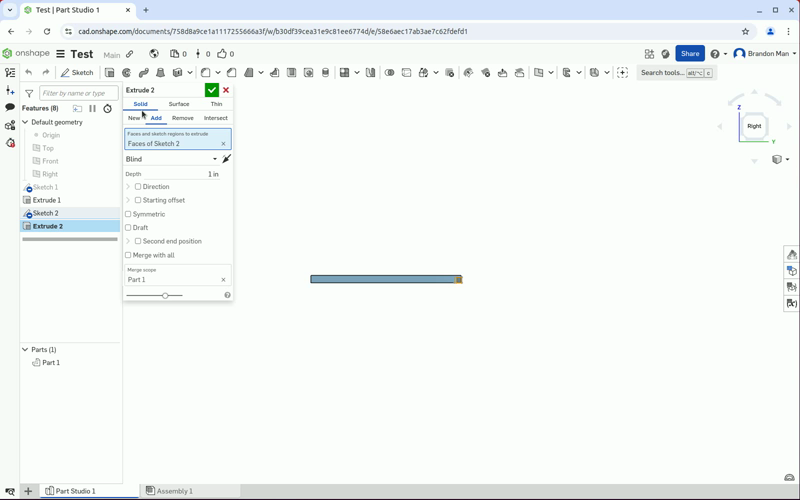
mouse_move(137, 120)
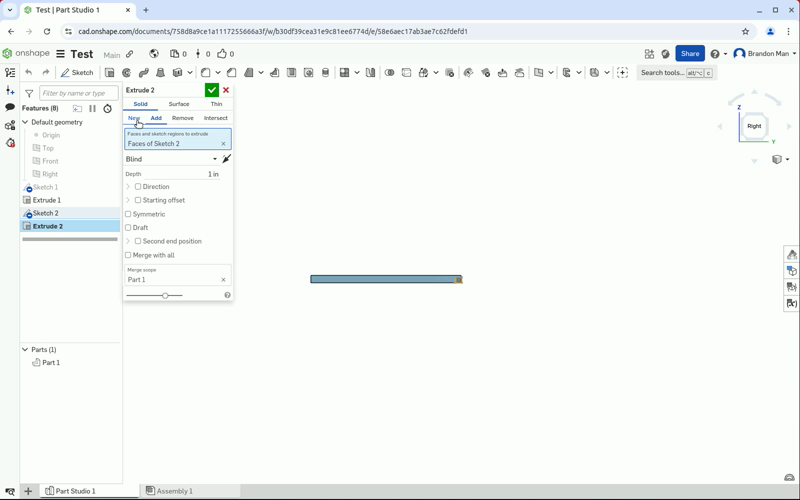
click(137, 120)
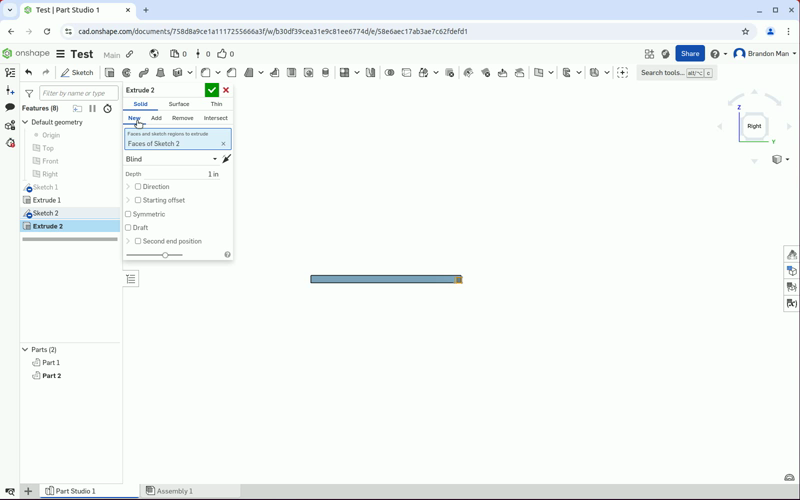
key(tab, 4)
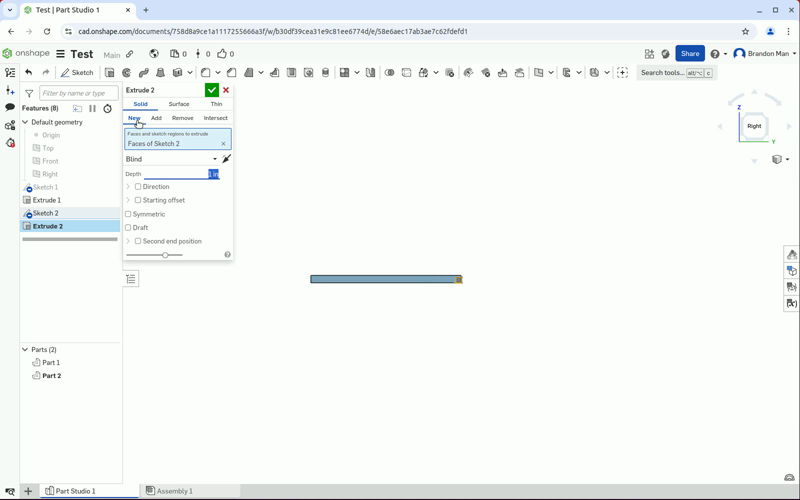
text(-20.942)
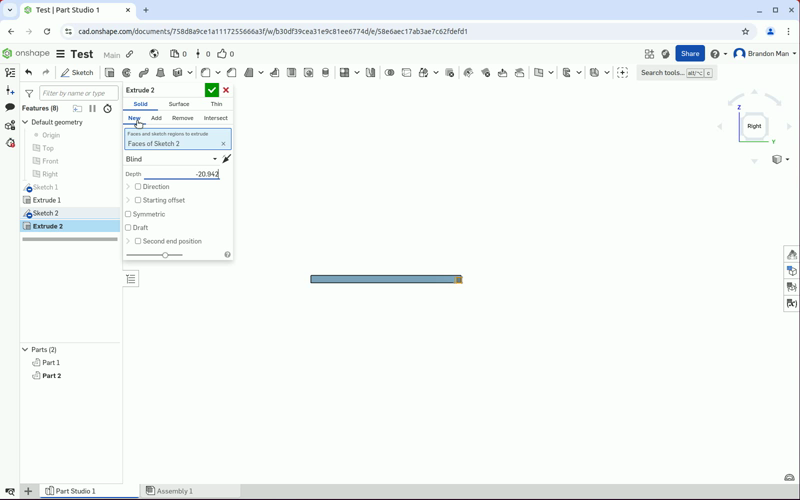
key(enter)
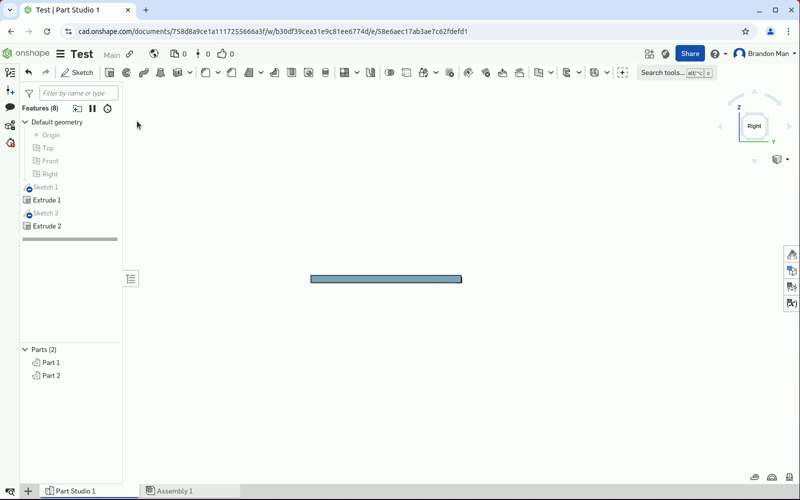
key(shift+h)
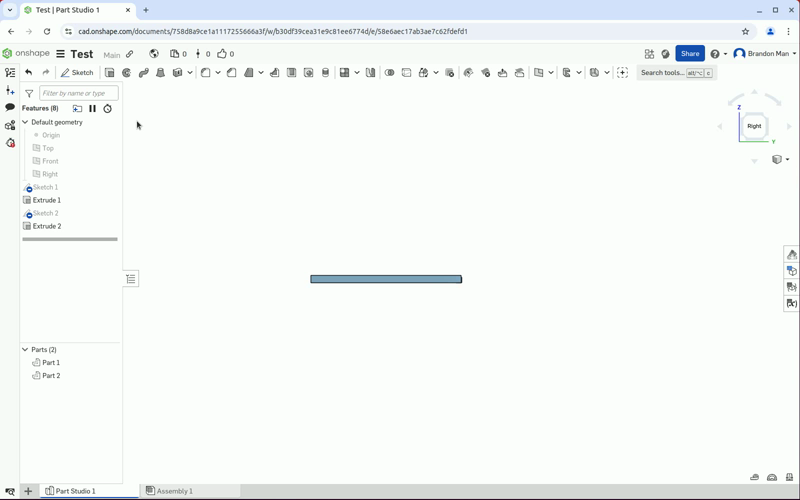
key(shift+h)
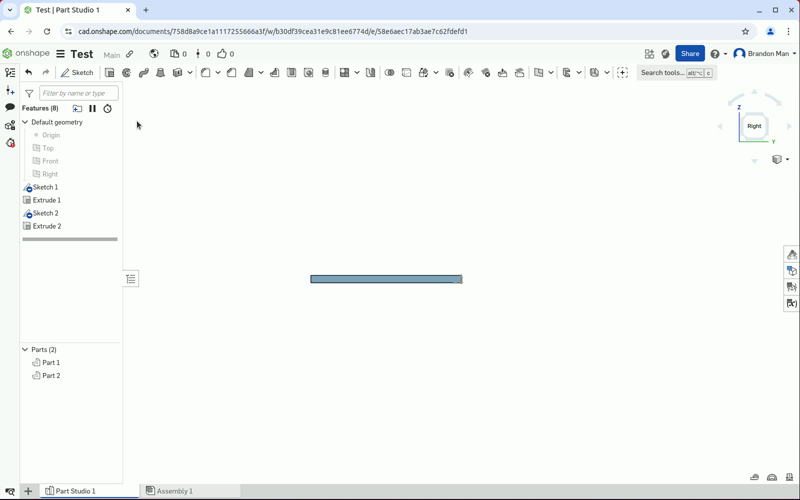
key(shift+7)
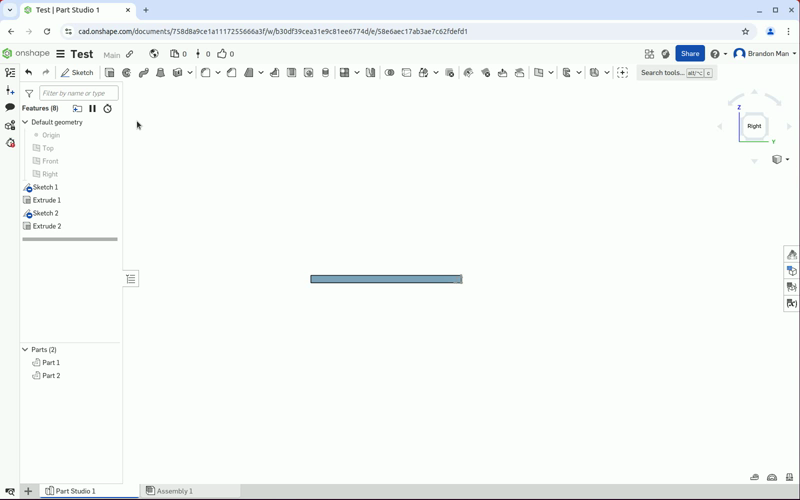
key(right, 2)
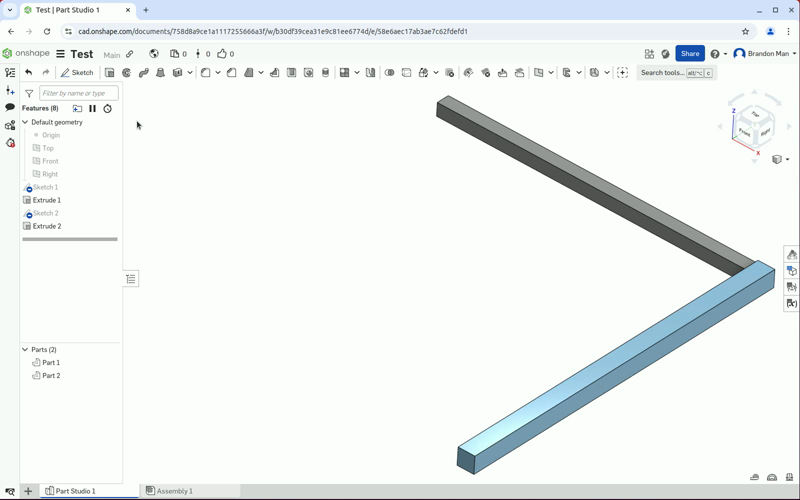
key(down, 2)
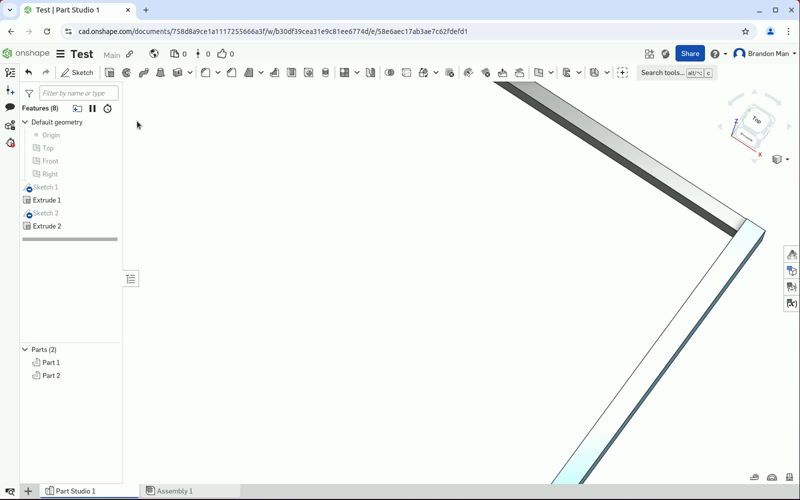
key(up, 2)
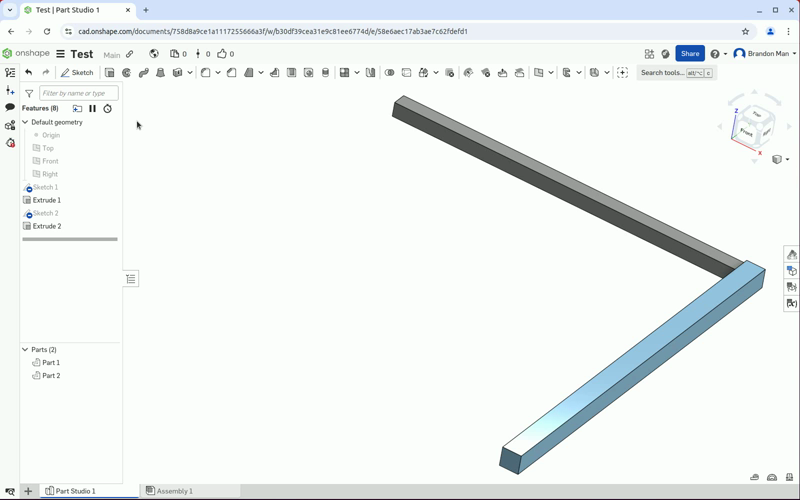
key(left, 2)
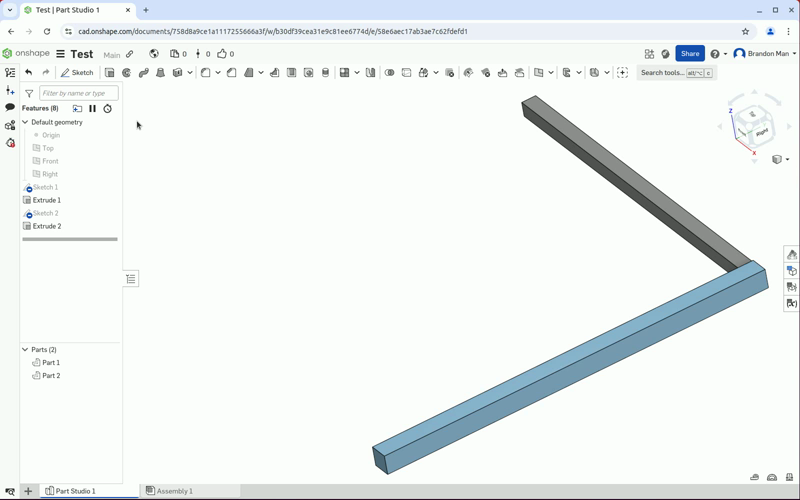
mouse_move(73, 189)
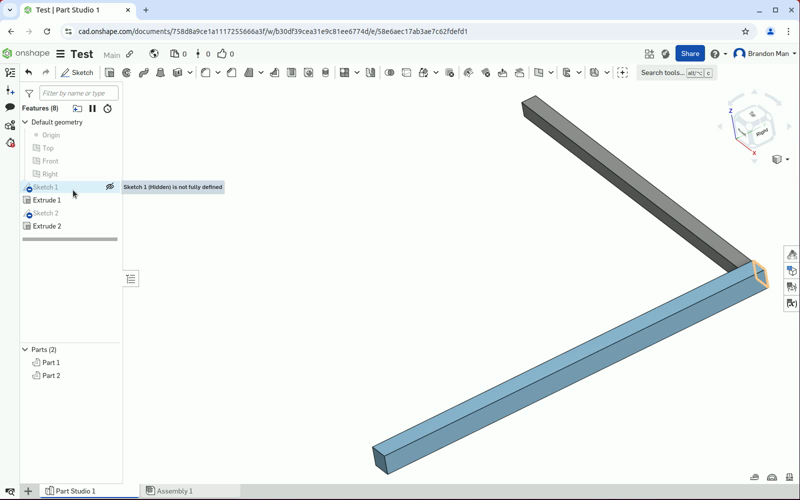
click(73, 189)